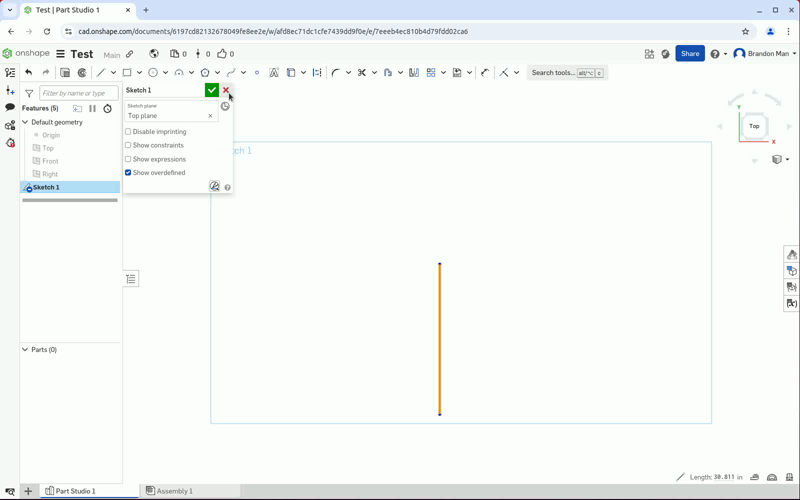
key(shift+h)
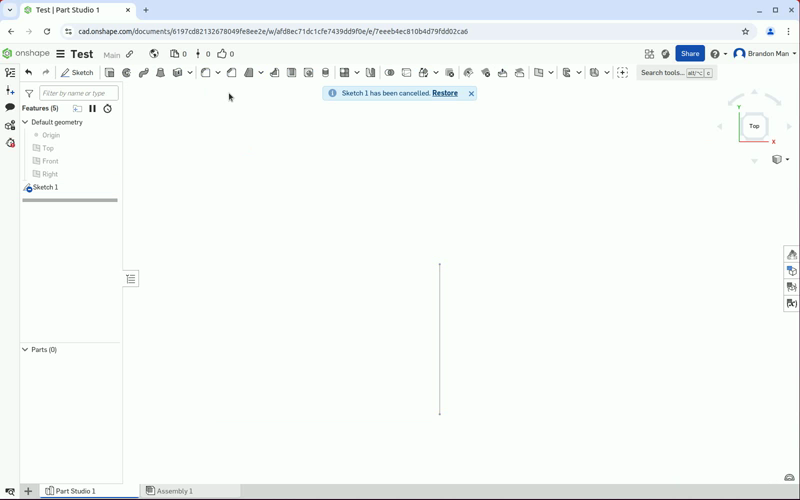
key(shift+s)
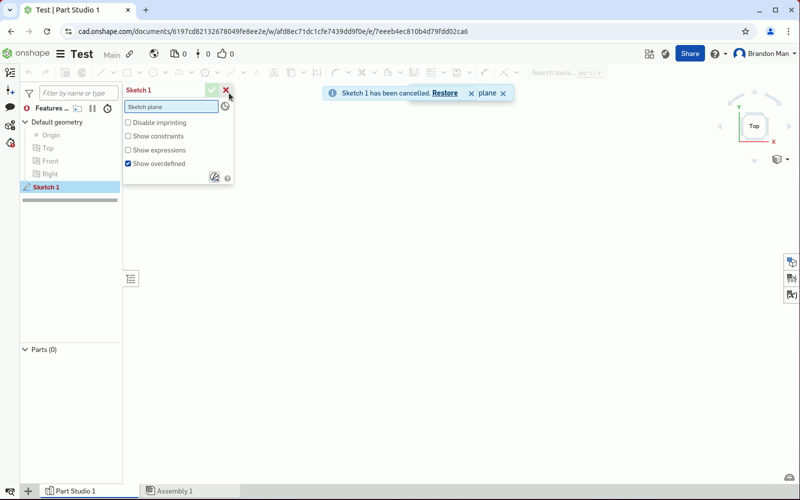
mouse_move(73, 150)
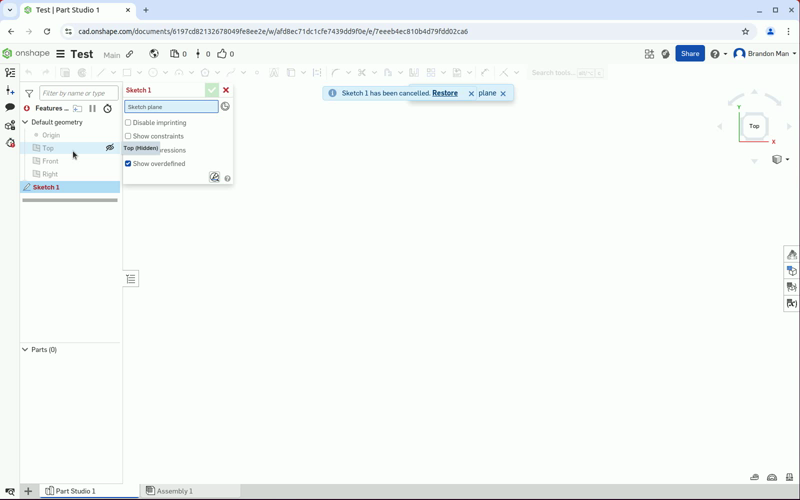
click(73, 150)
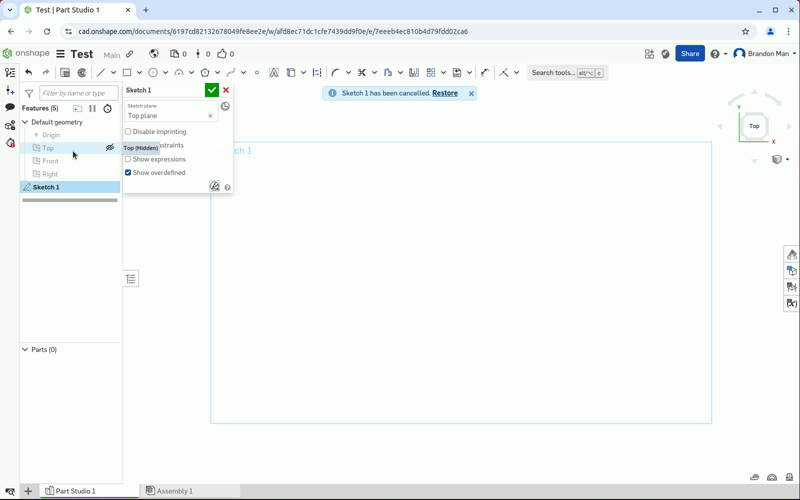
mouse_move(73, 352)
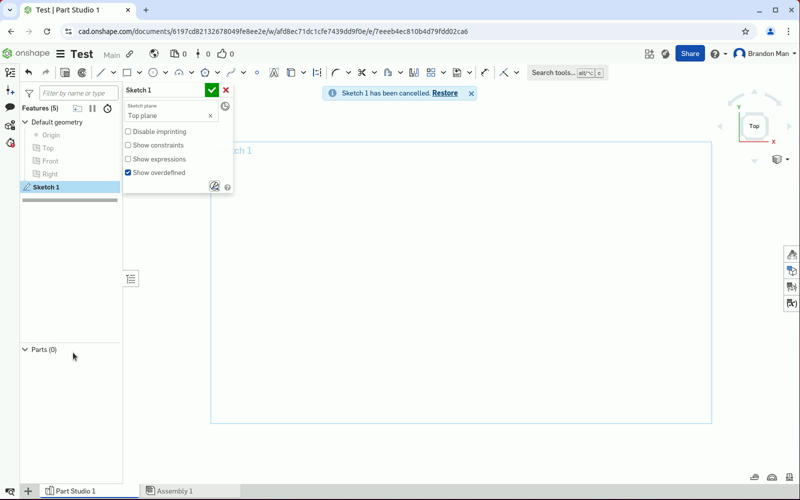
key(y)
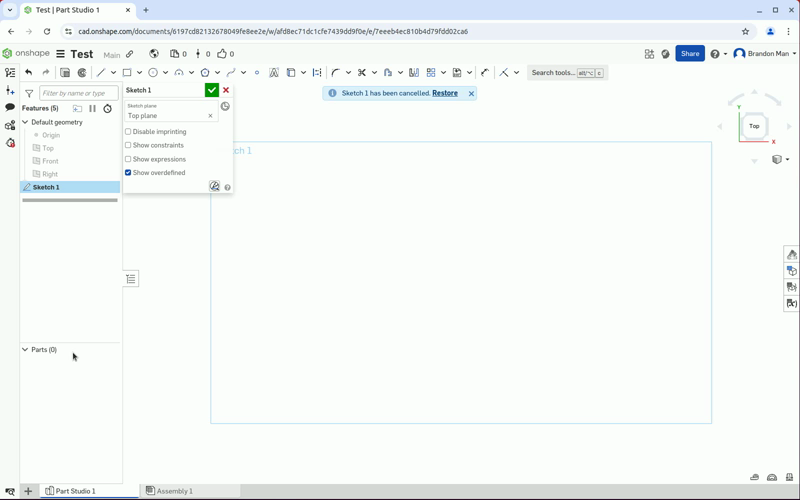
key(c)
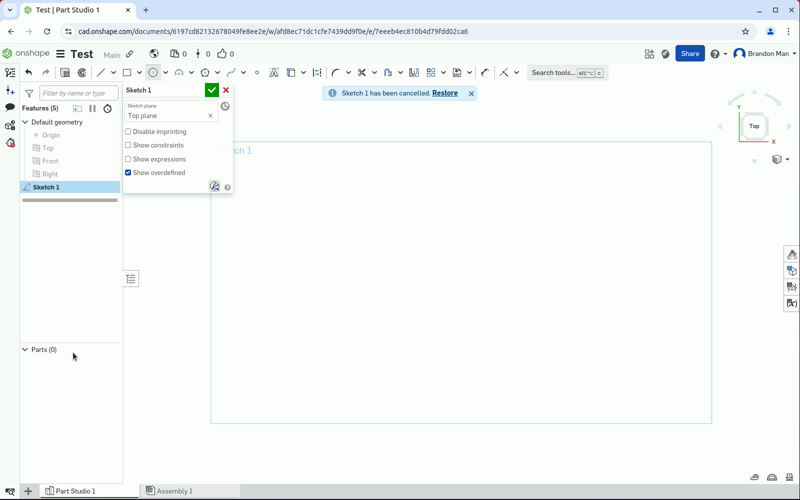
key_down(shift)
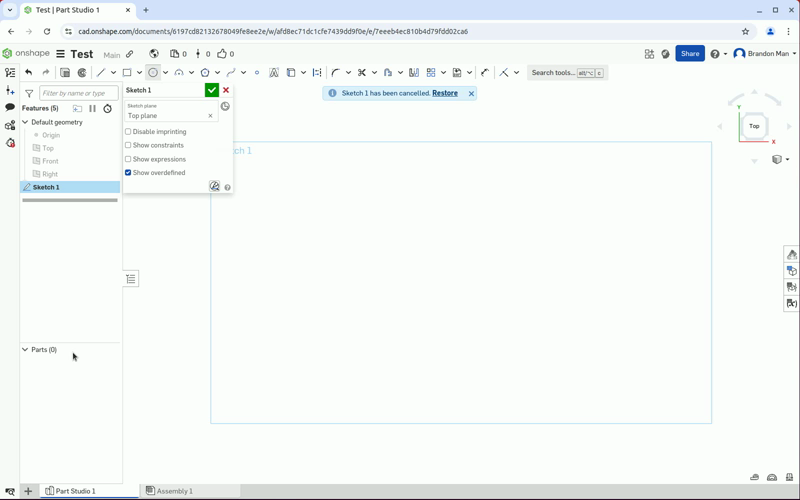
mouse_move(461, 282)
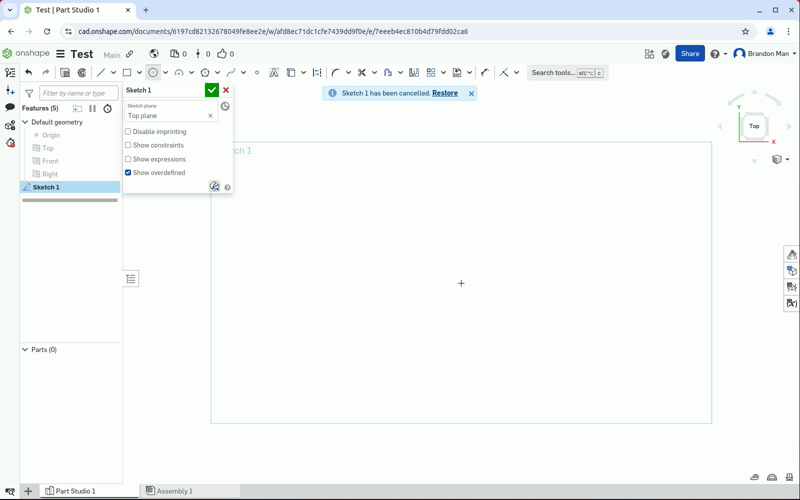
click(461, 282)
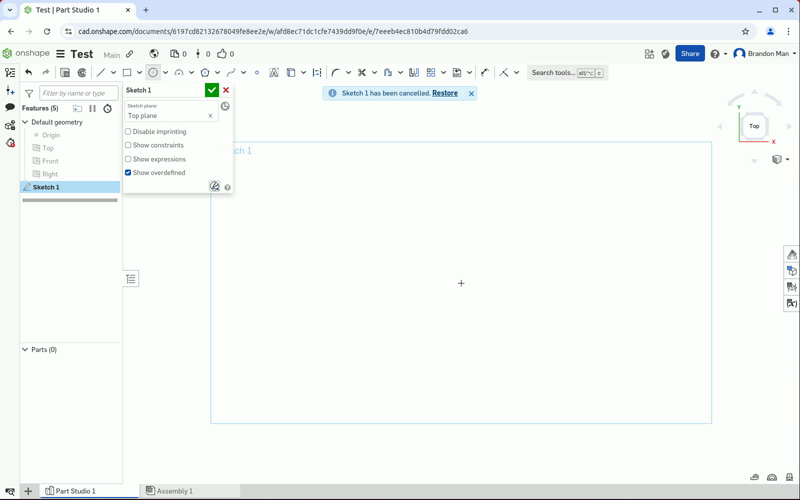
key_up(shift)
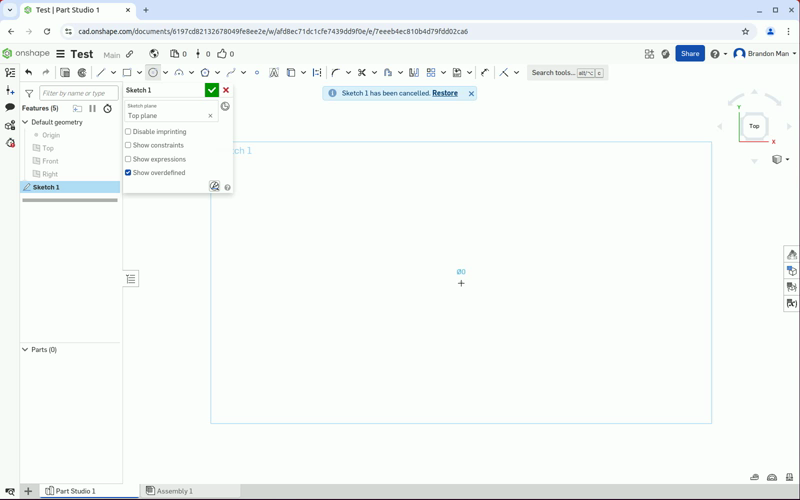
mouse_move(494, 282)
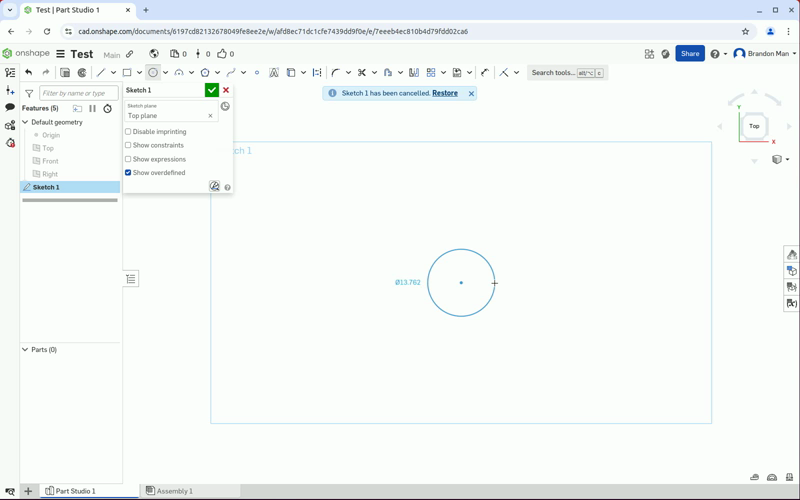
click(494, 282)
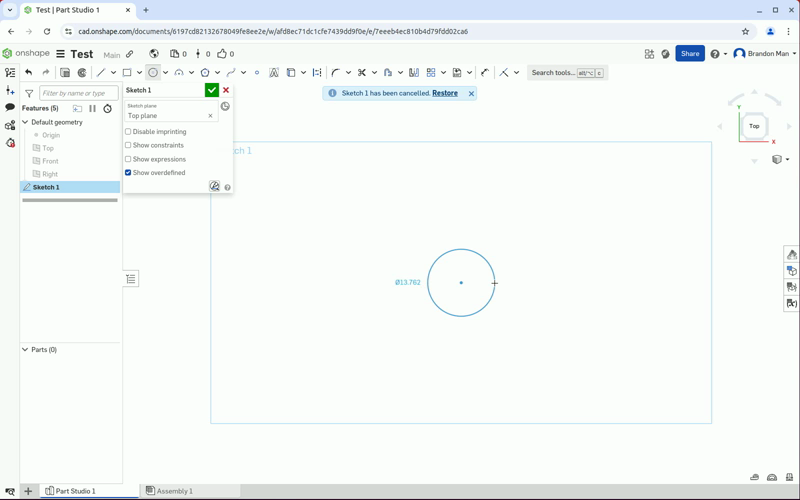
key(esc)
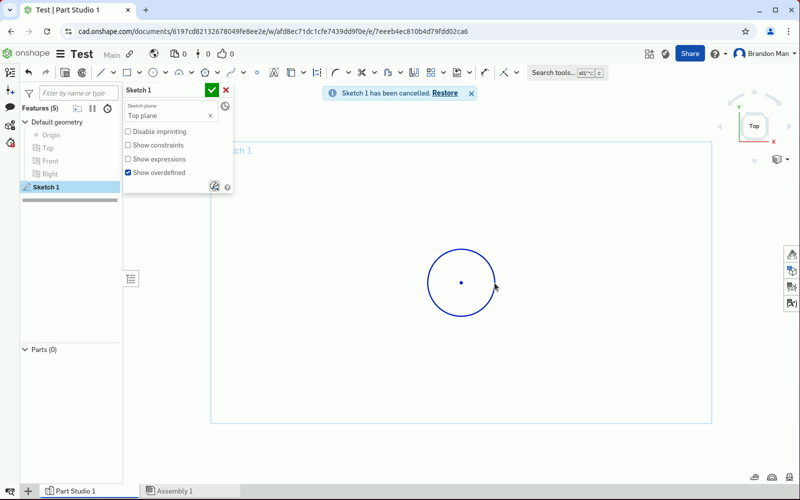
key(c)
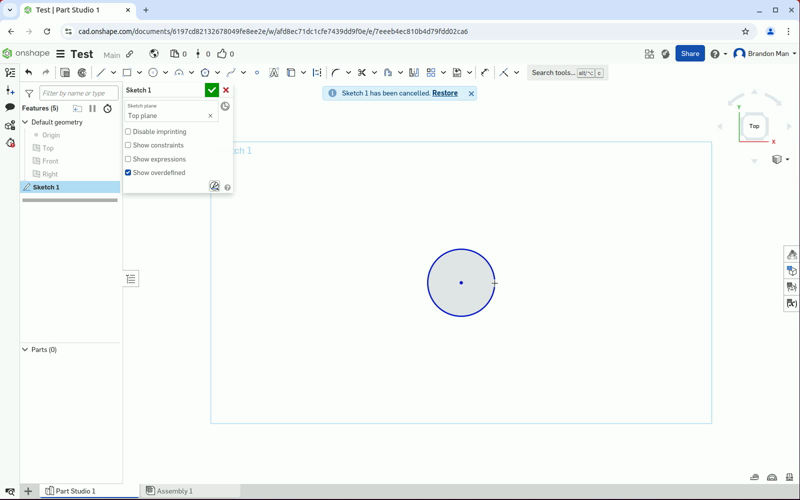
key_down(shift)
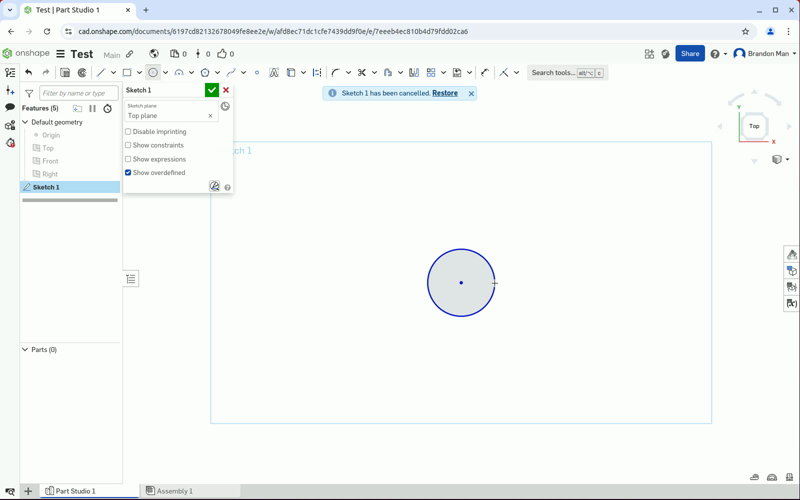
mouse_move(461, 282)
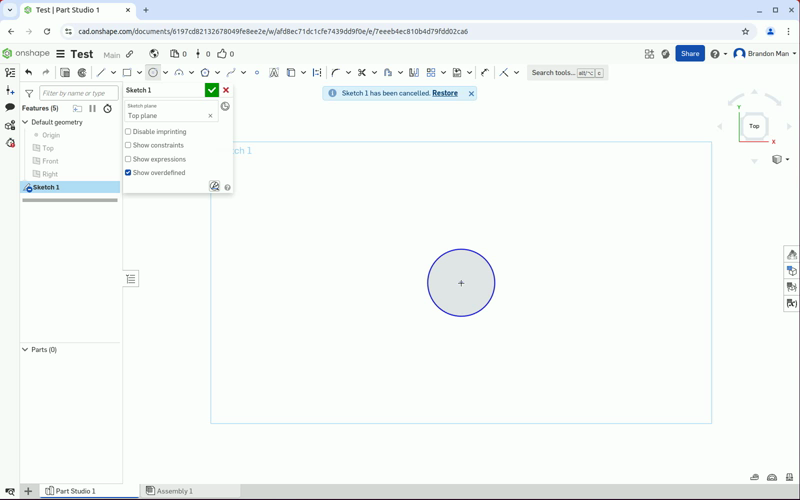
click(461, 282)
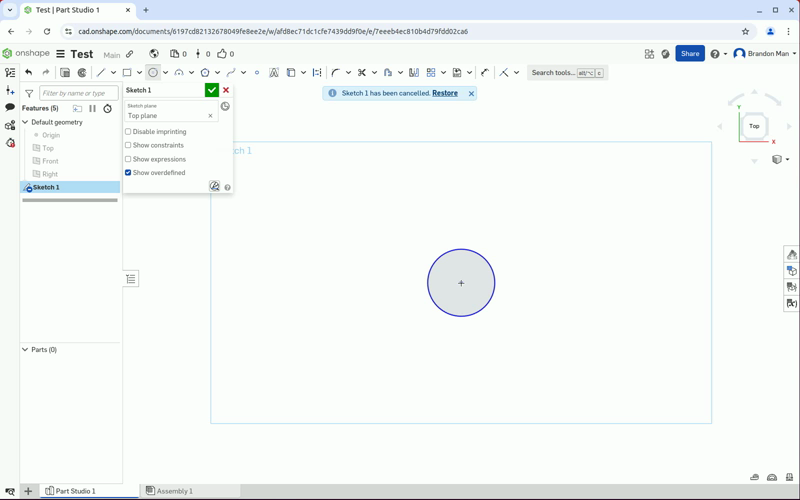
key_up(shift)
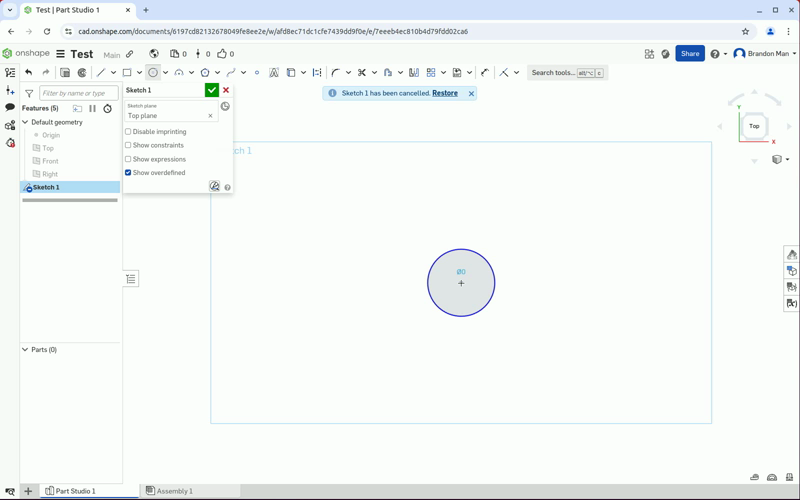
mouse_move(487, 282)
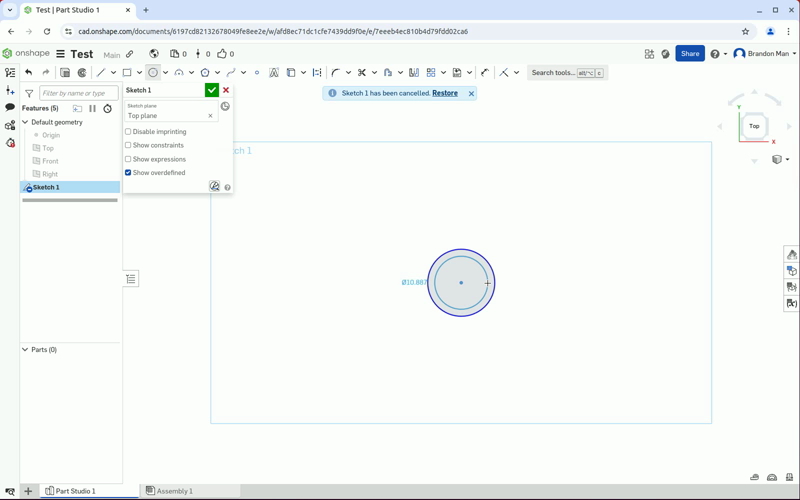
click(487, 282)
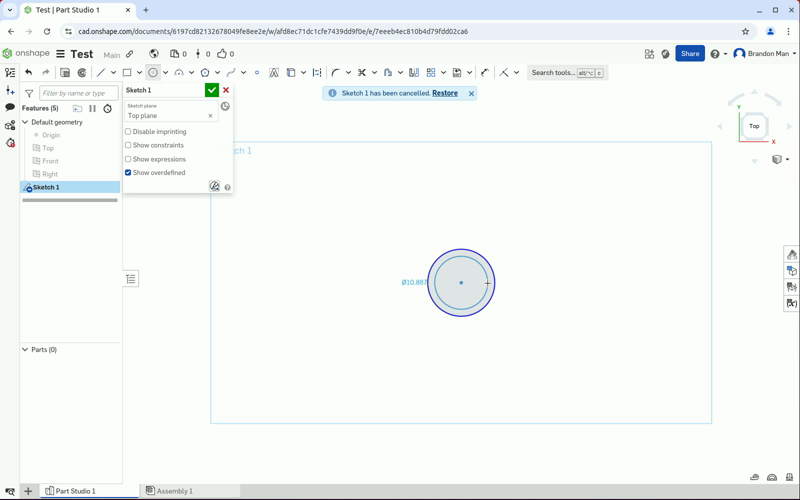
key(esc)
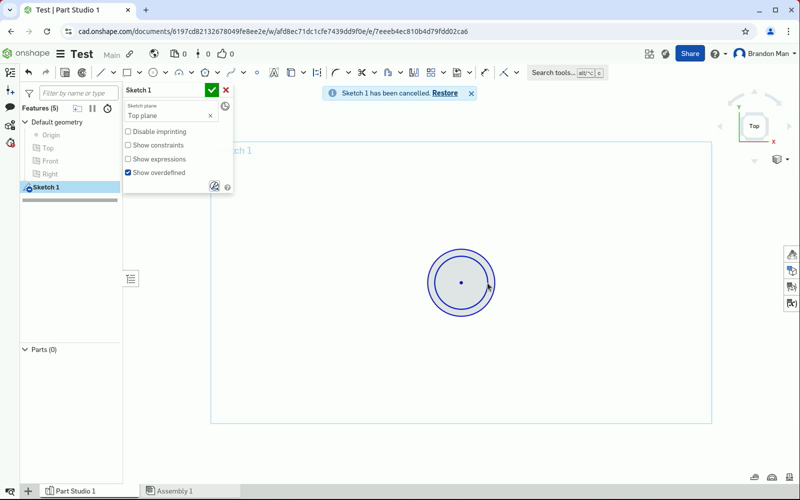
mouse_move(433, 299)
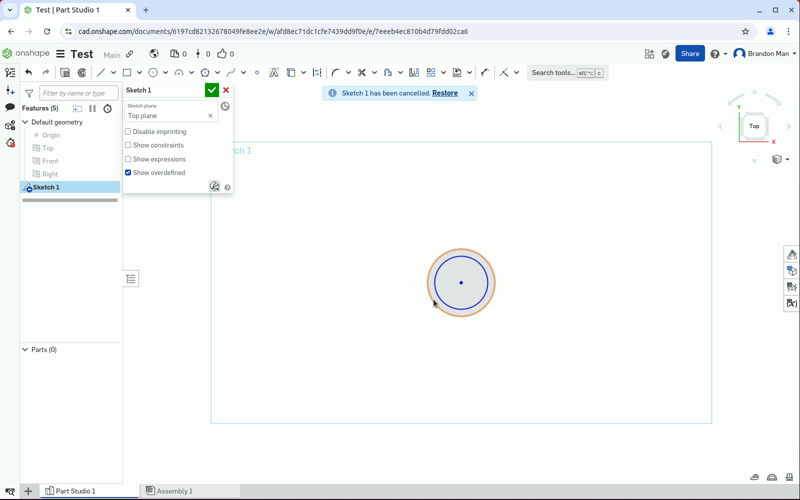
scroll(6)
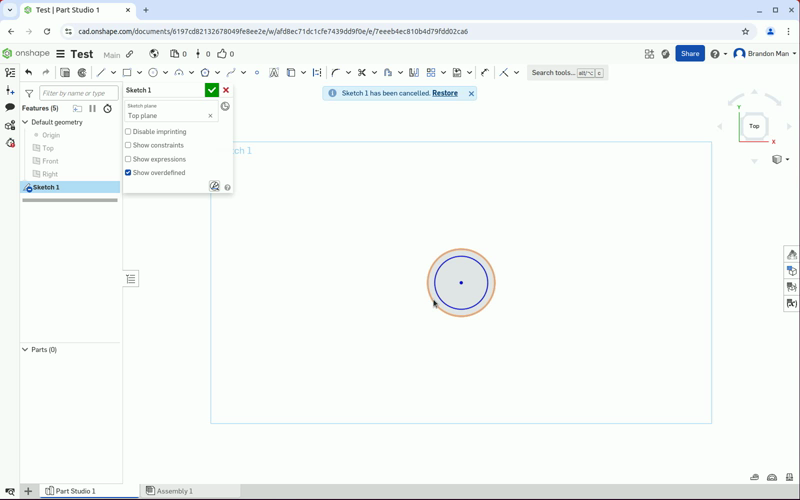
scroll(6)
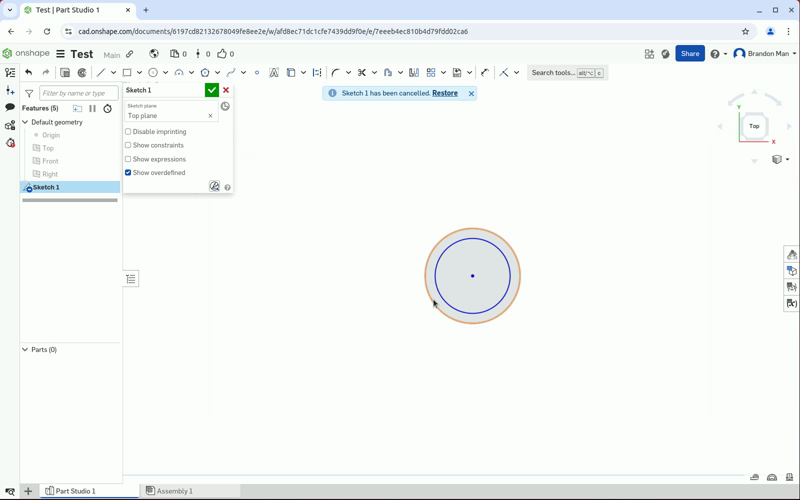
scroll(6)
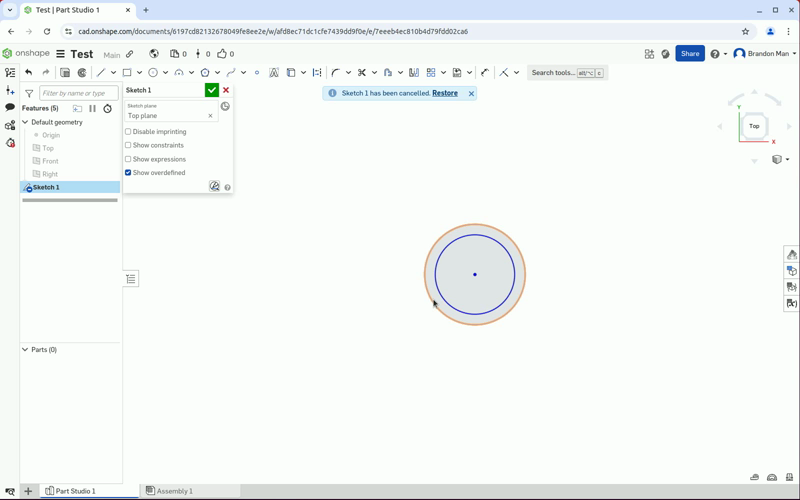
scroll(6)
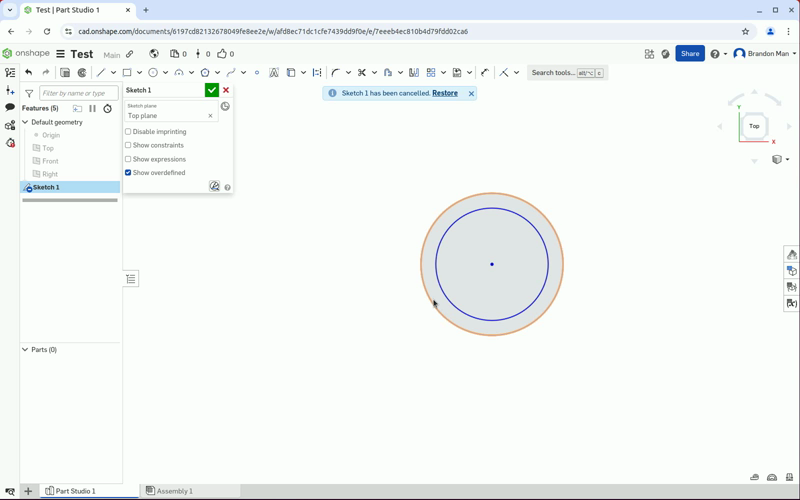
scroll(6)
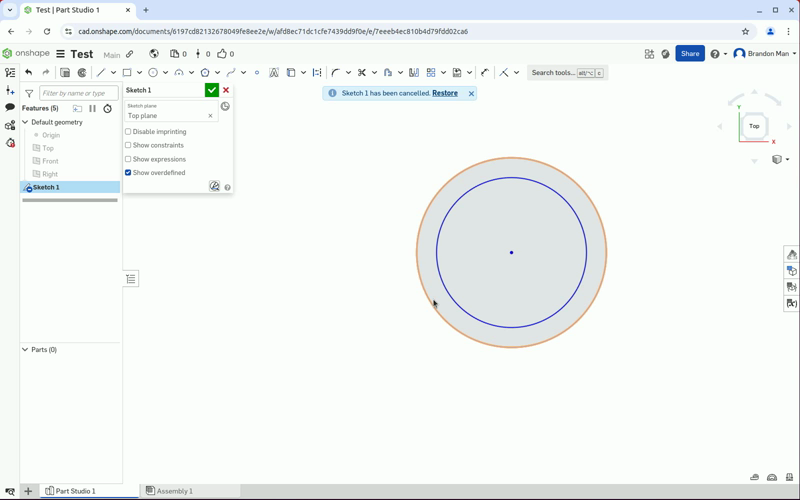
scroll(6)
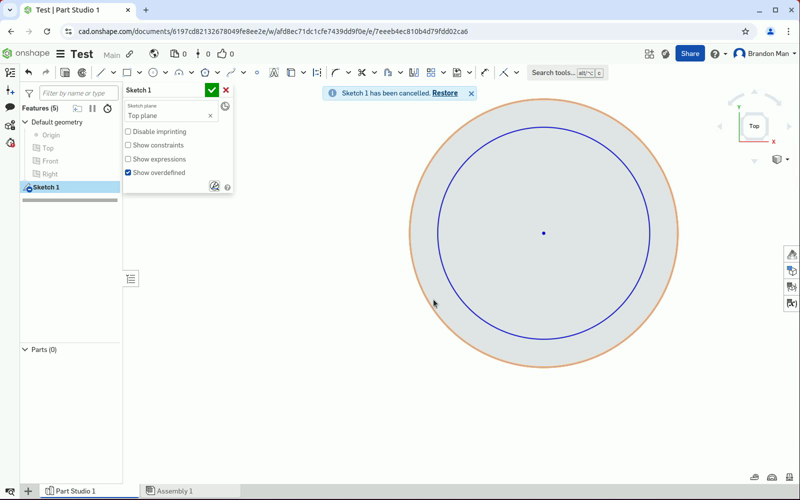
scroll(6)
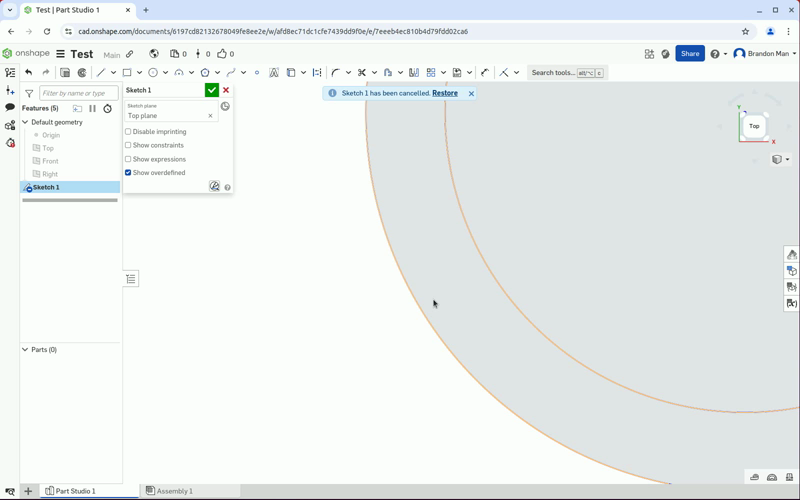
click(433, 299)
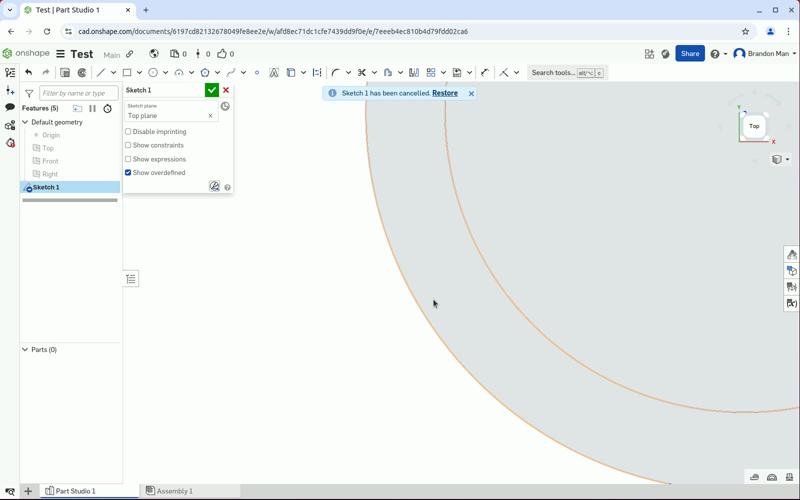
scroll(-6)
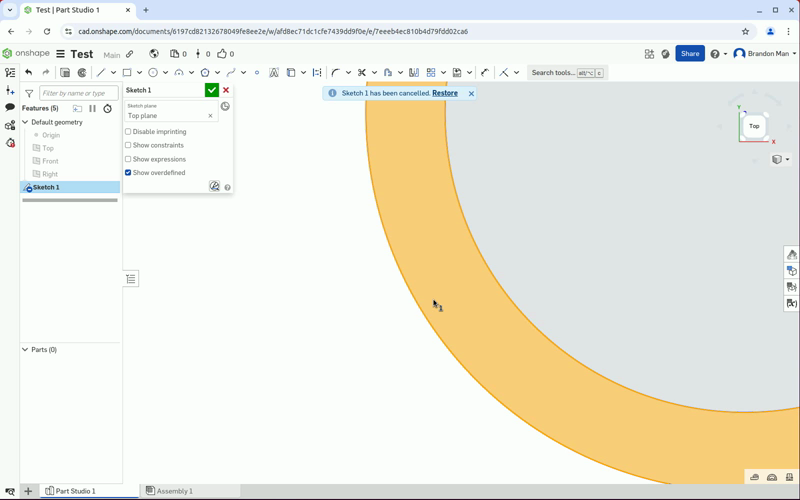
scroll(-6)
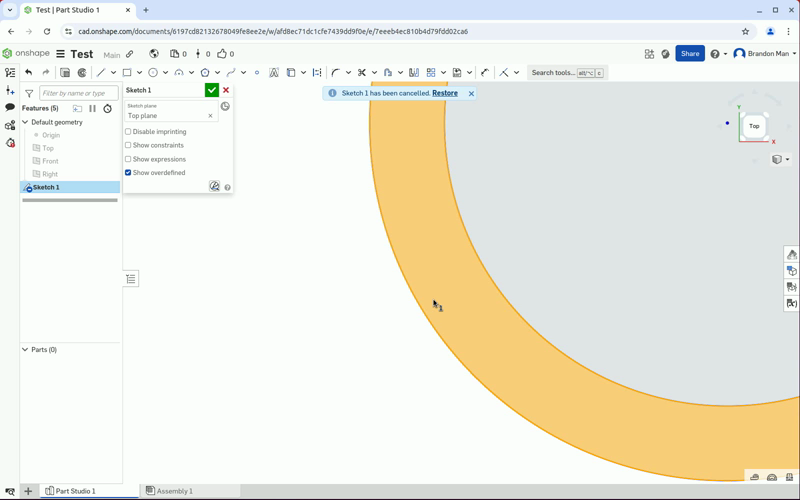
scroll(-6)
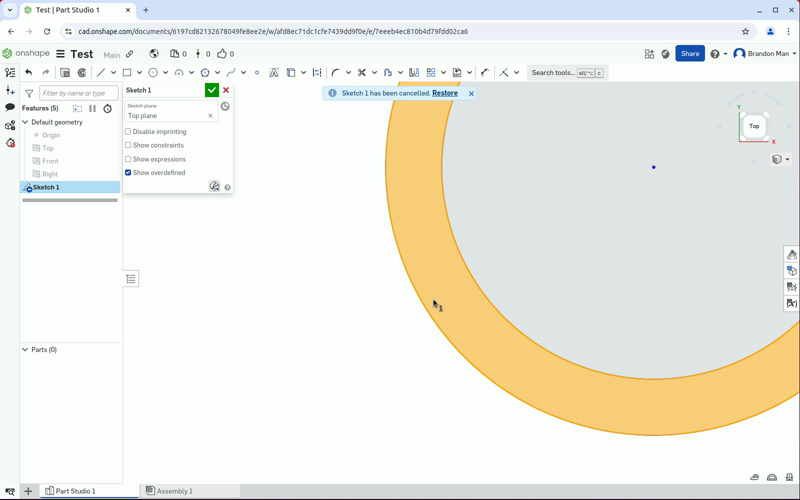
scroll(-6)
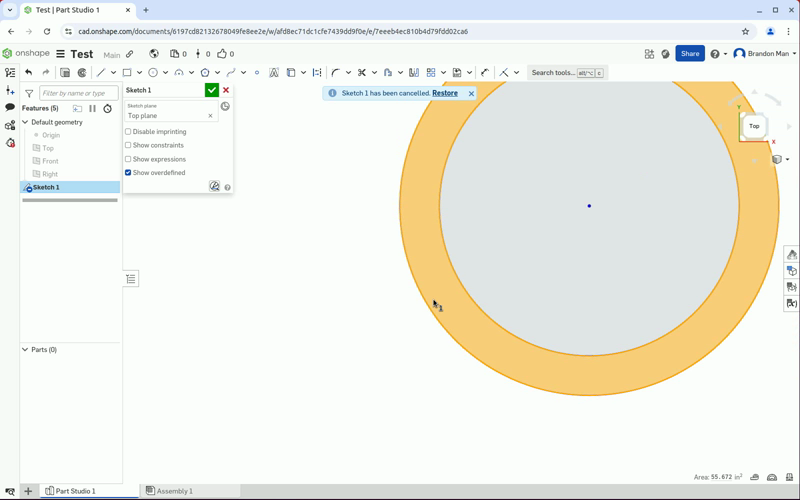
scroll(-6)
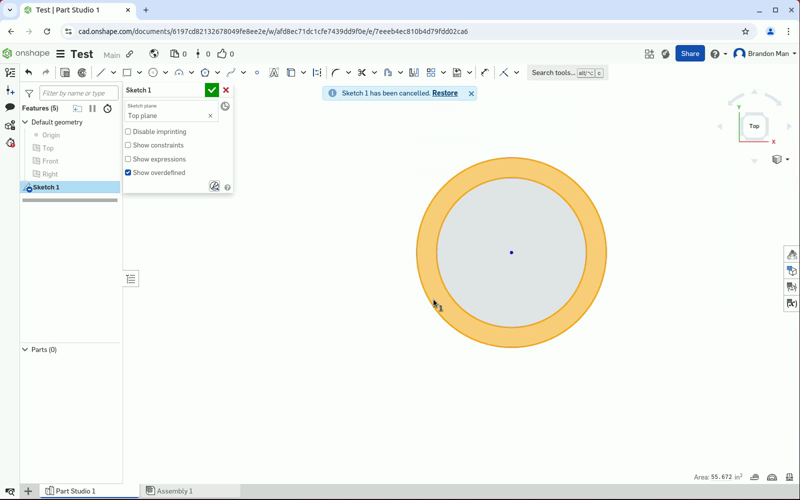
scroll(-6)
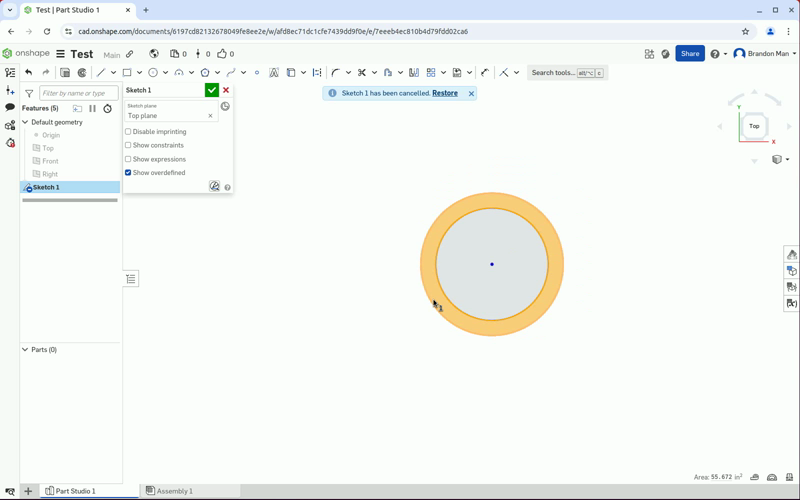
scroll(-6)
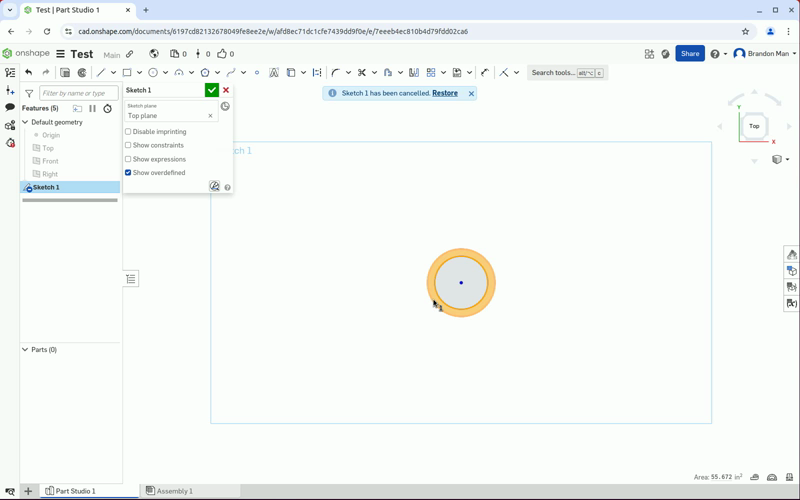
mouse_move(73, 352)
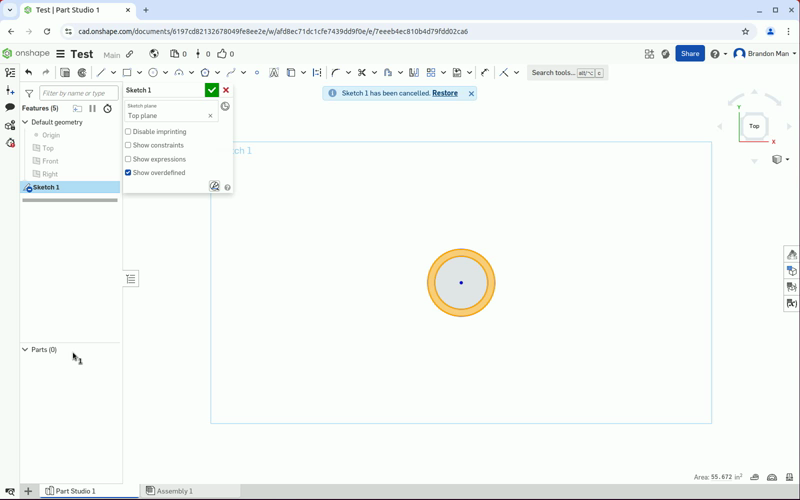
key(shift+y)
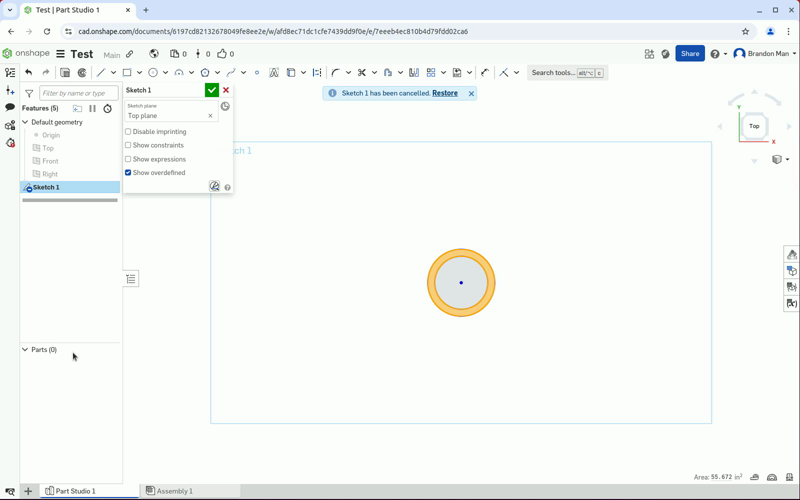
key(shift+e)
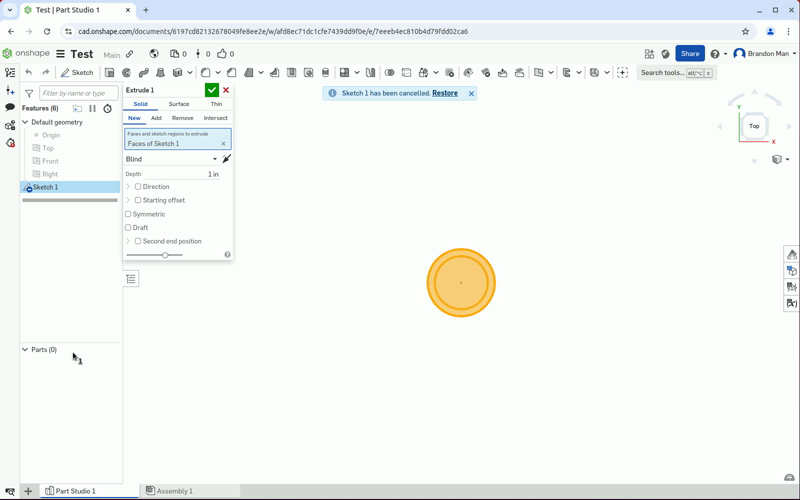
mouse_move(143, 106)
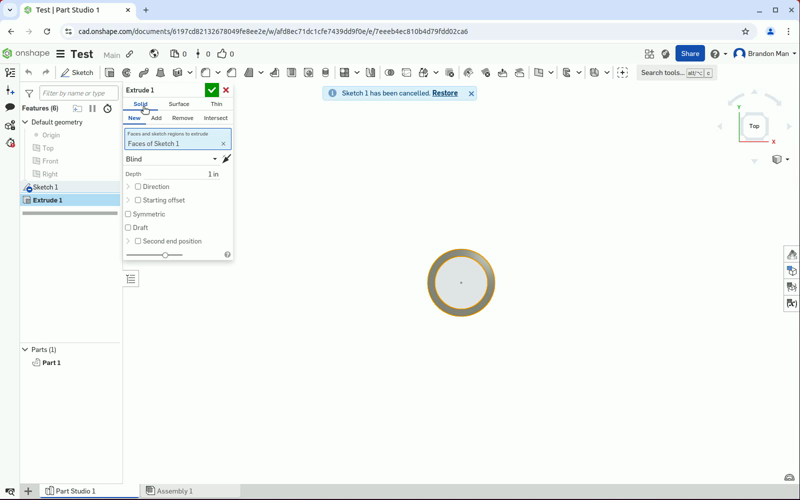
click(143, 106)
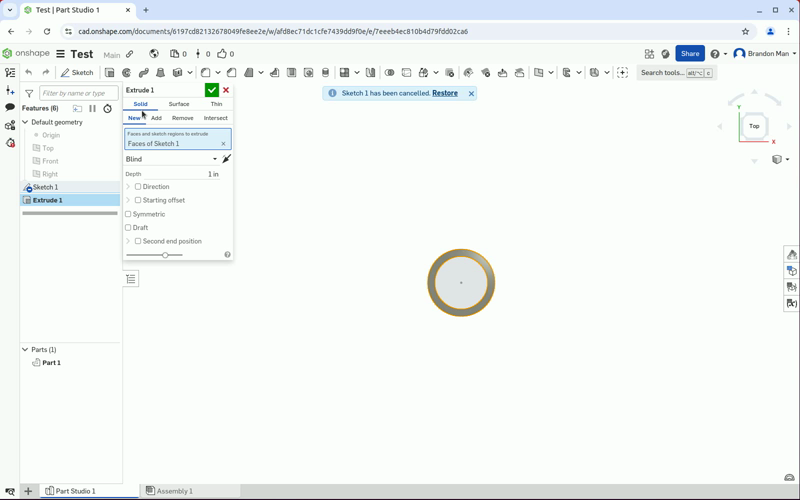
mouse_move(137, 120)
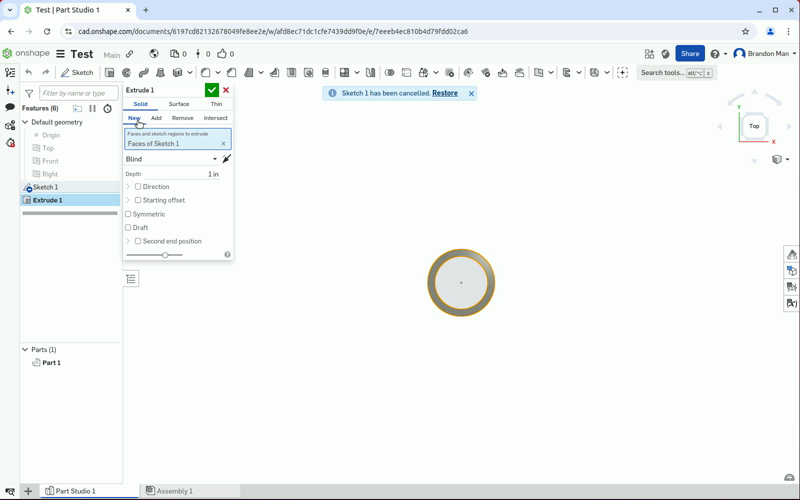
click(137, 120)
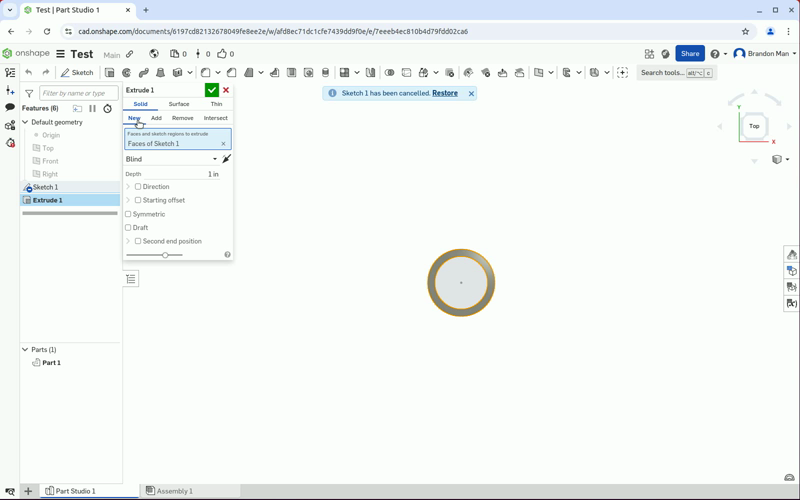
key(tab, 4)
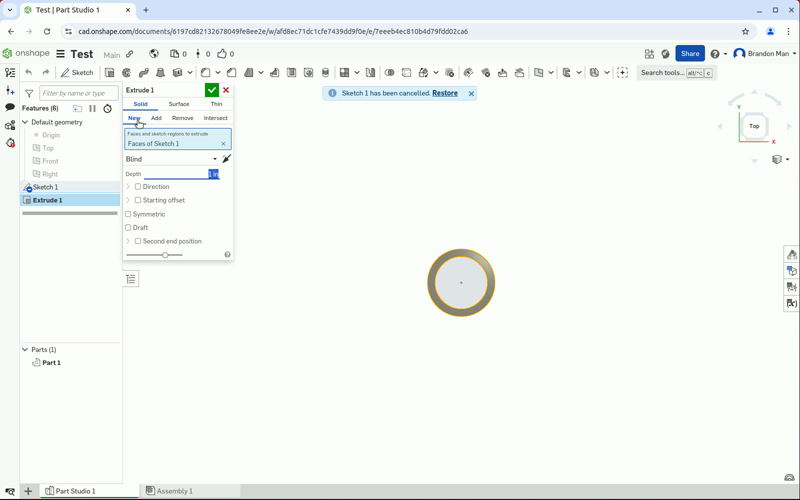
text(4.814)
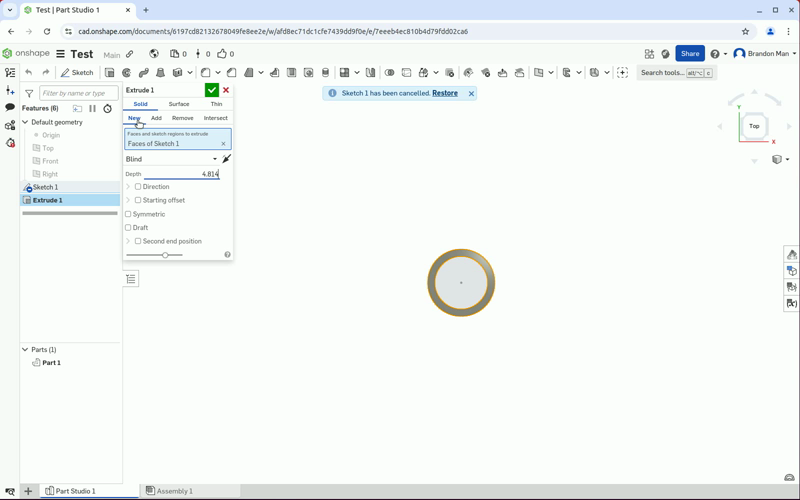
key(enter)
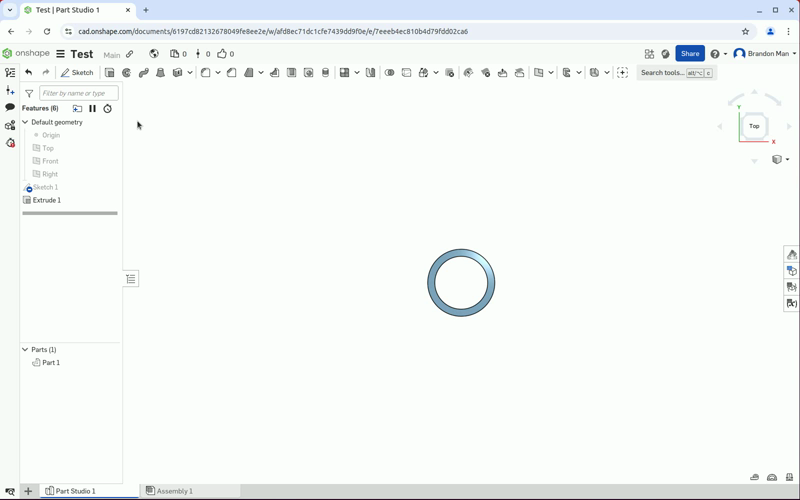
key(shift+h)
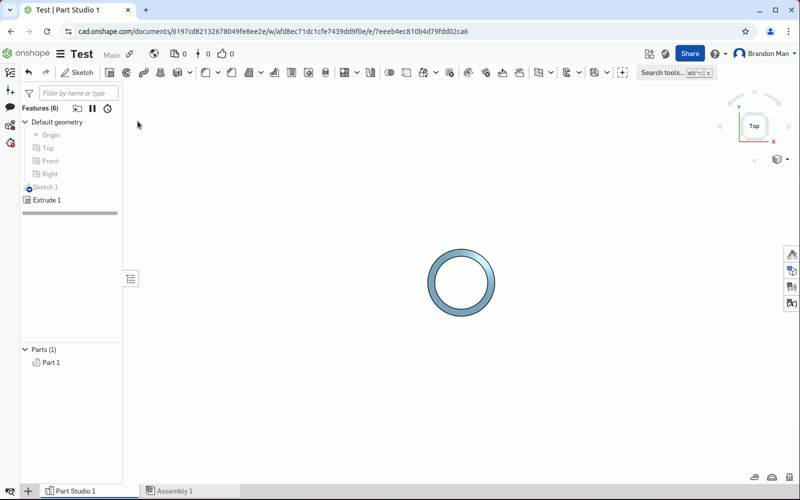
key(shift+h)
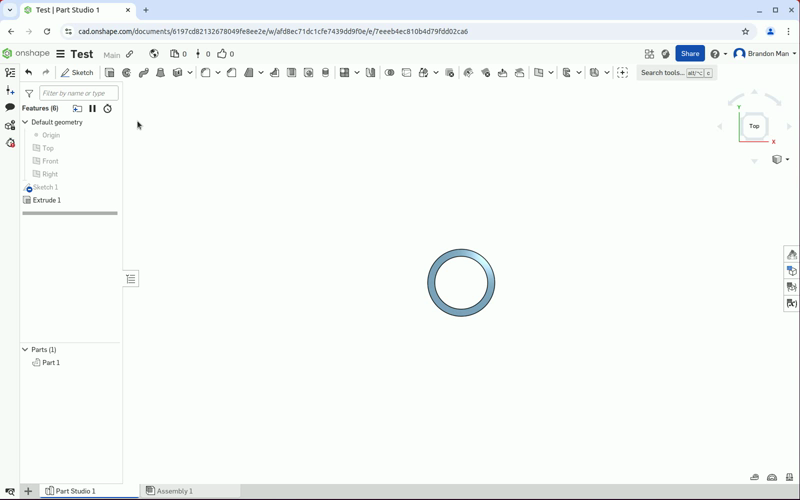
mouse_move(73, 189)
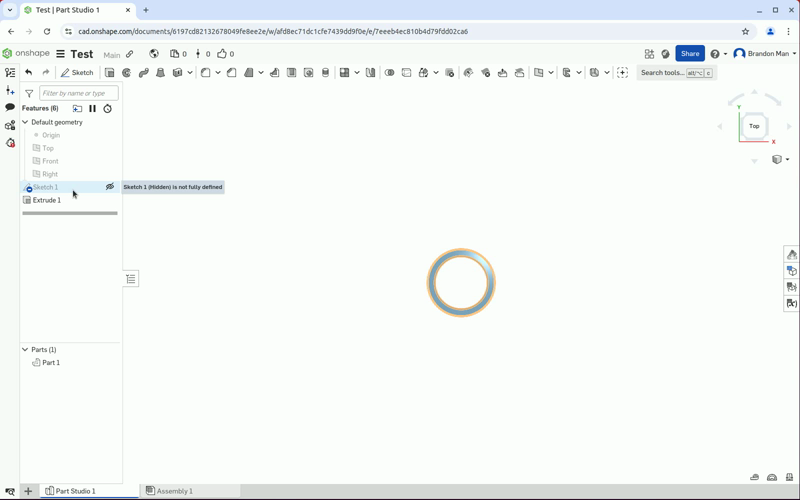
click(73, 189)
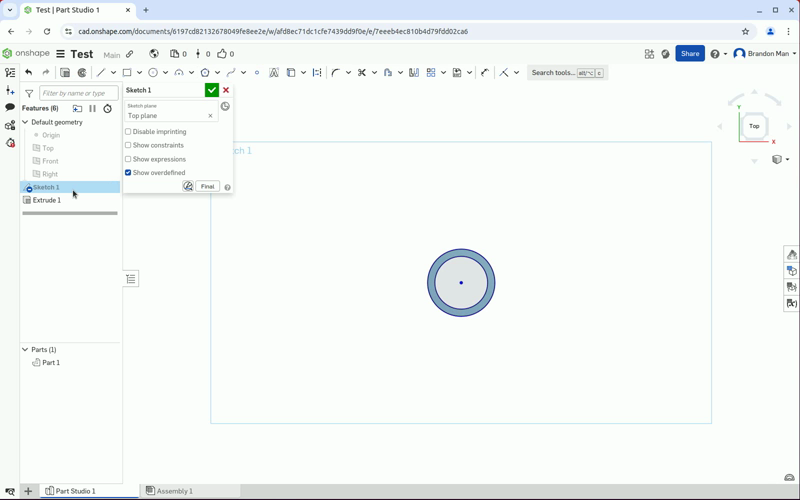
mouse_move(229, 92)
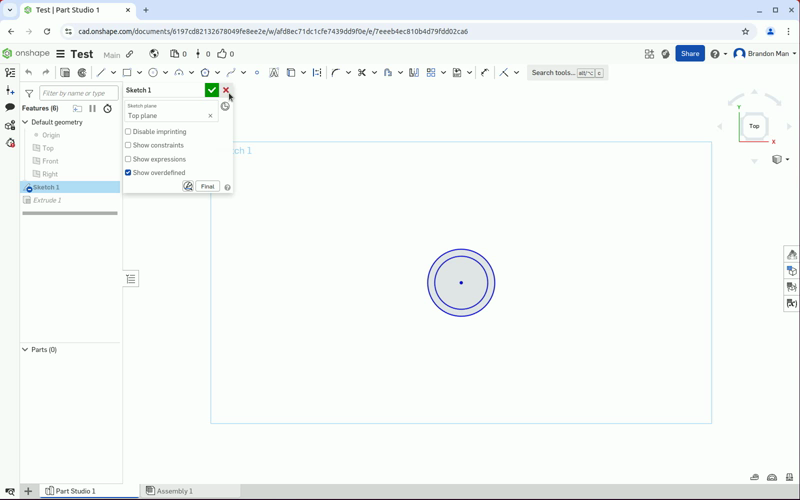
click(229, 92)
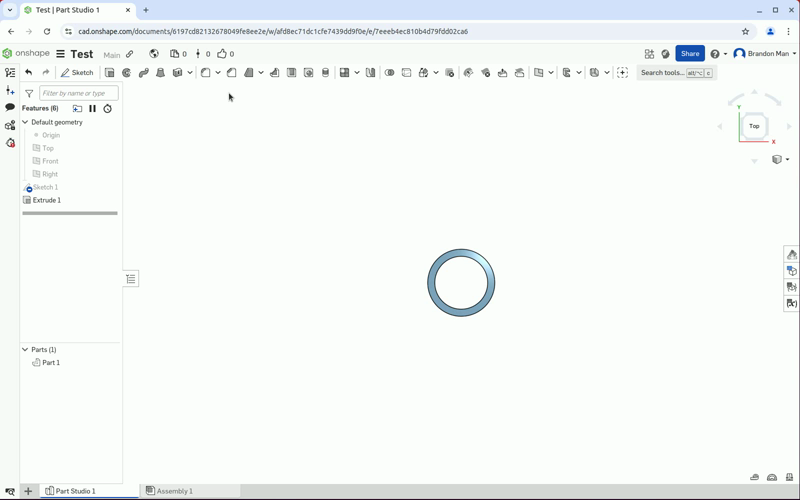
mouse_move(541, 75)
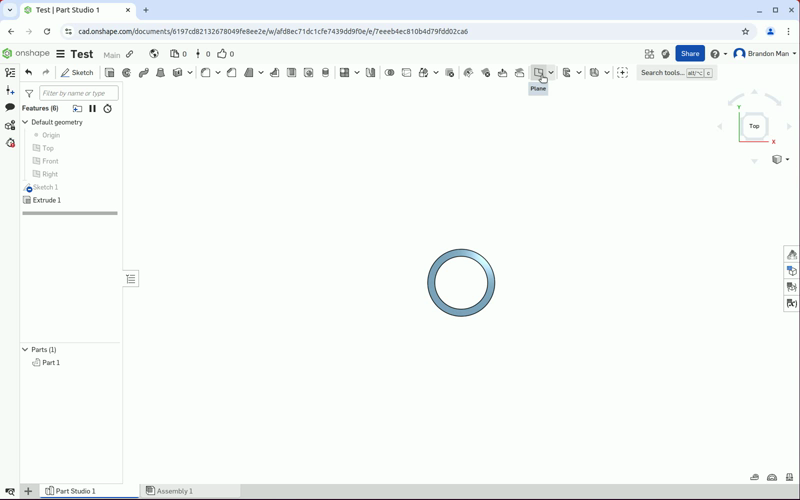
click(541, 75)
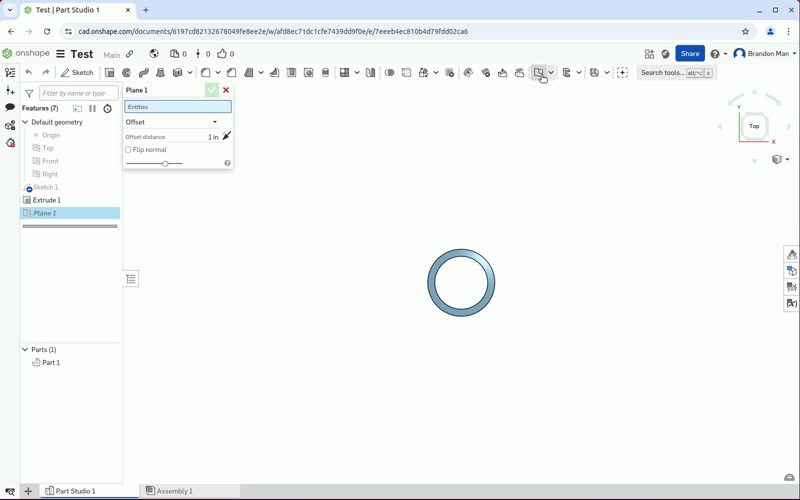
mouse_move(73, 150)
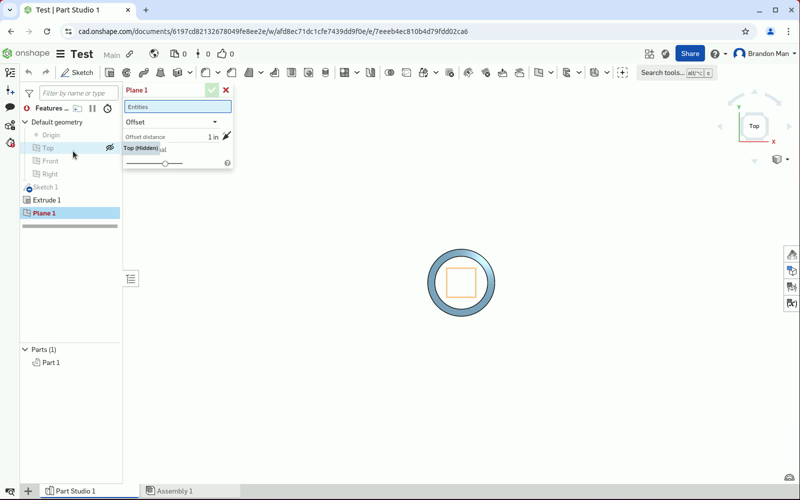
click(73, 150)
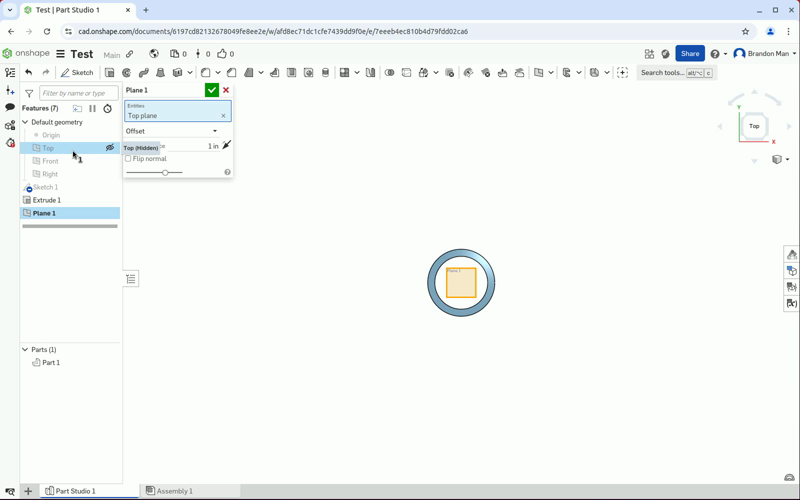
key(tab, 2)
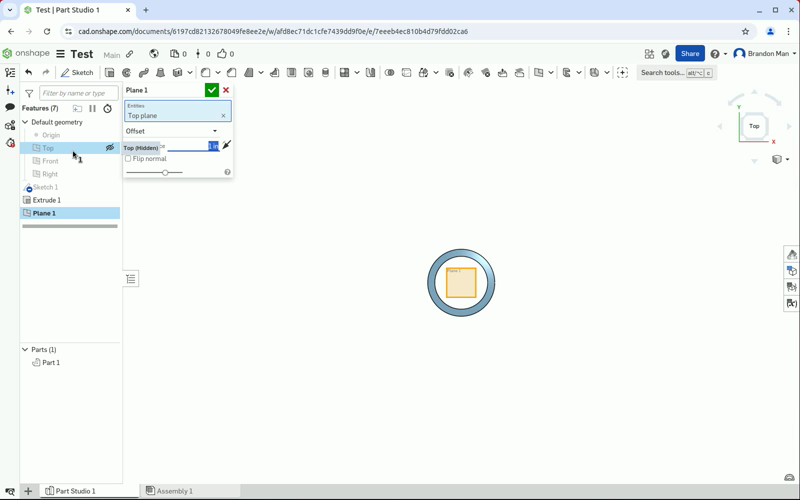
text(4.807)
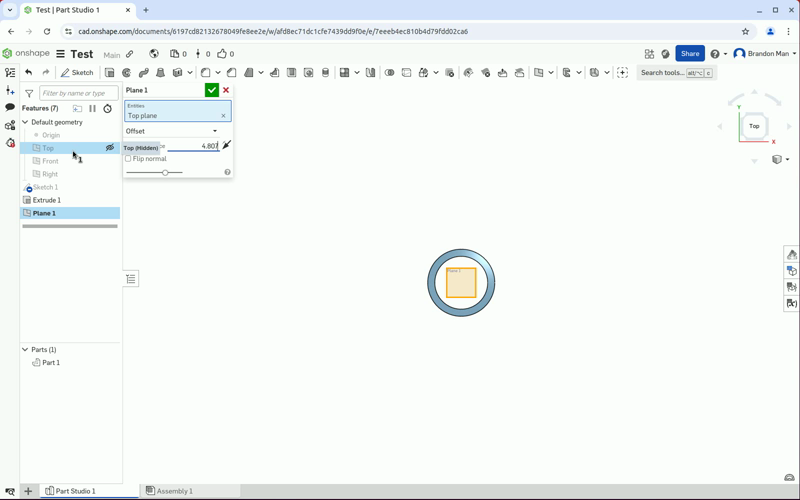
key(enter, 2)
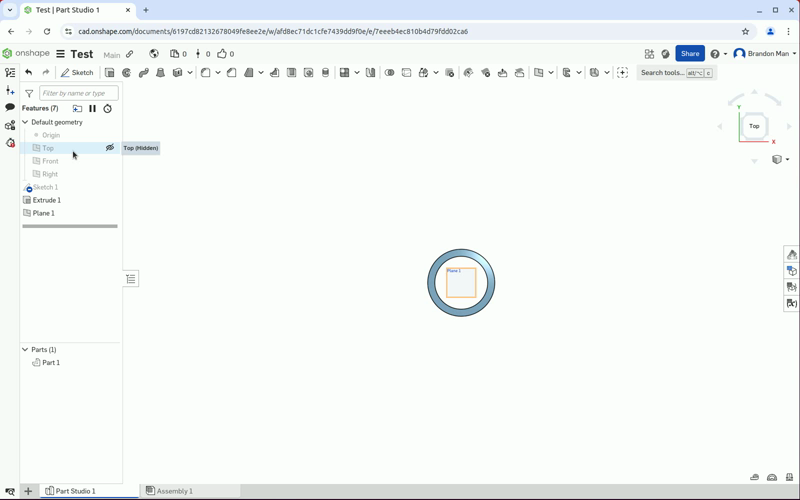
key(shift+s)
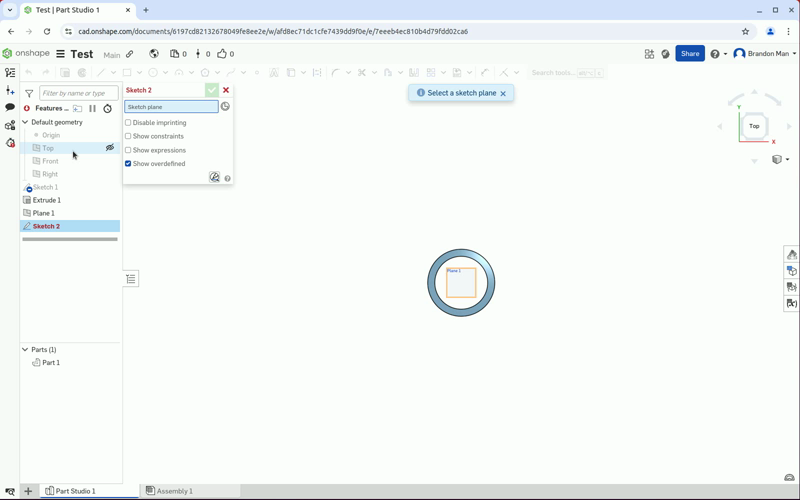
mouse_move(73, 215)
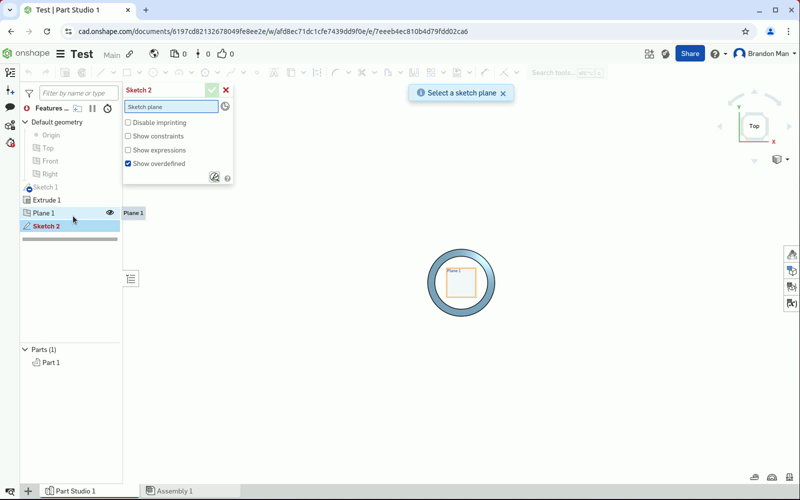
click(73, 215)
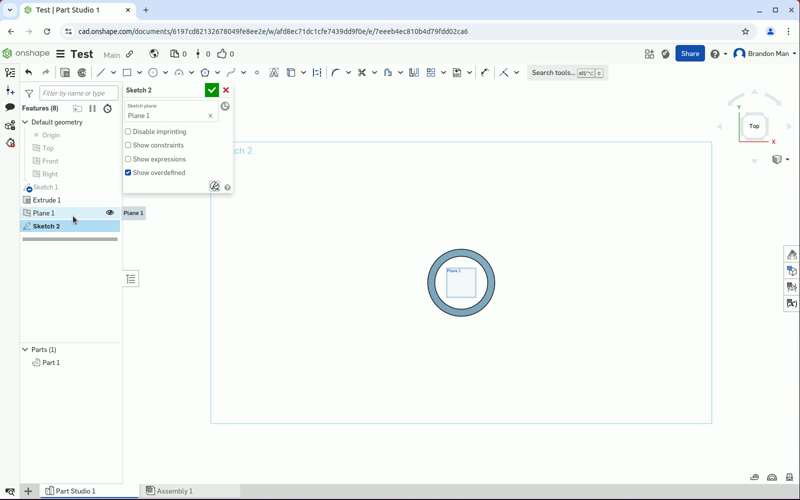
mouse_move(73, 352)
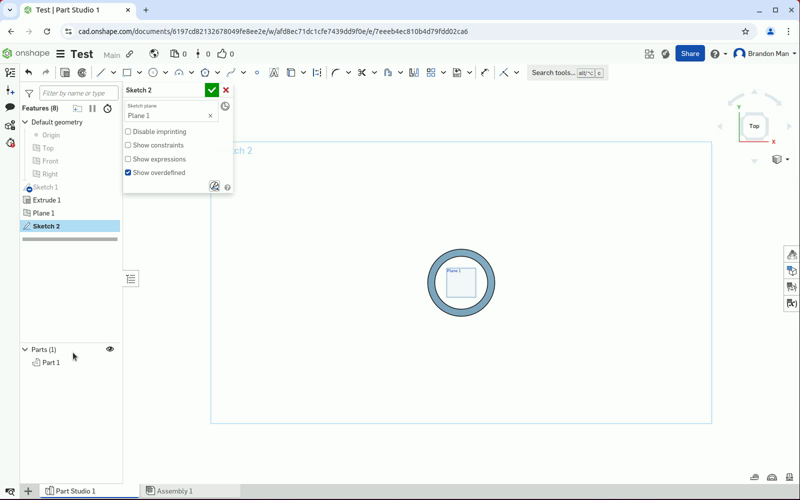
key(y)
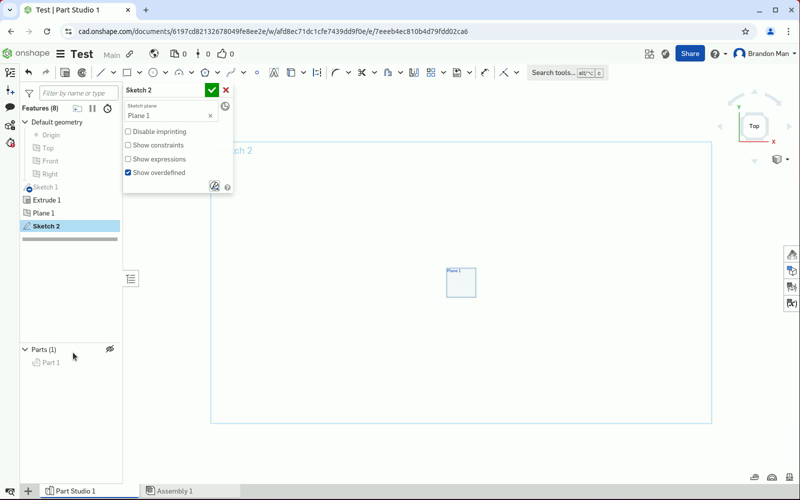
key(c)
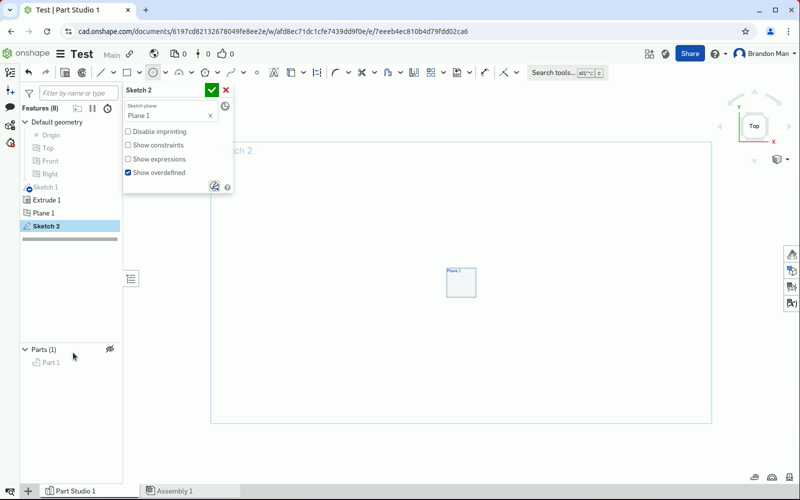
key_down(shift)
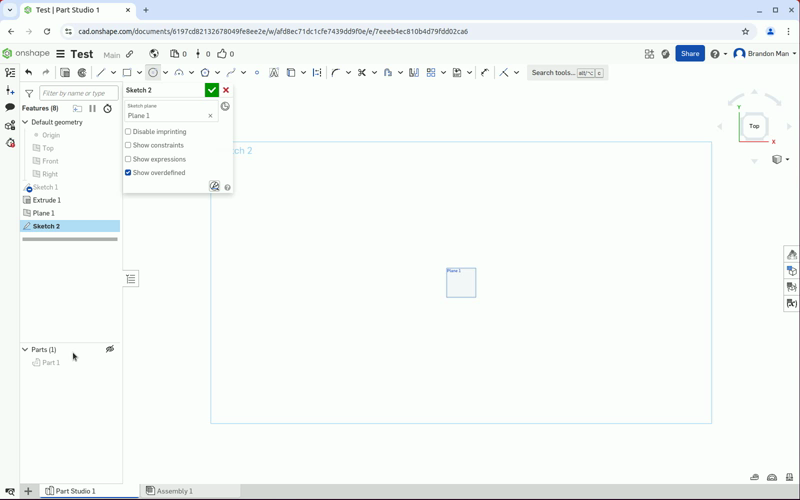
mouse_move(461, 282)
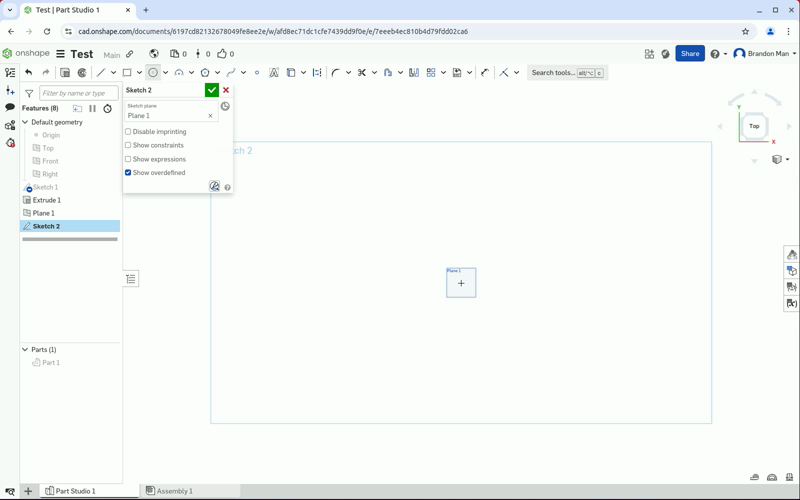
click(461, 282)
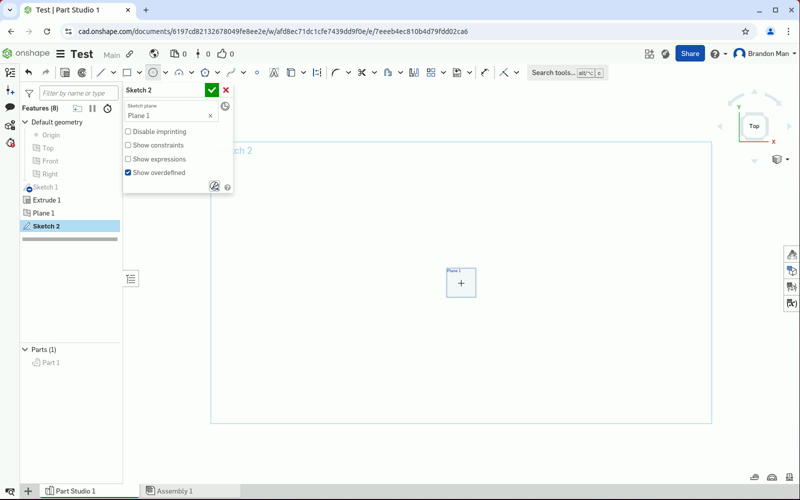
key_up(shift)
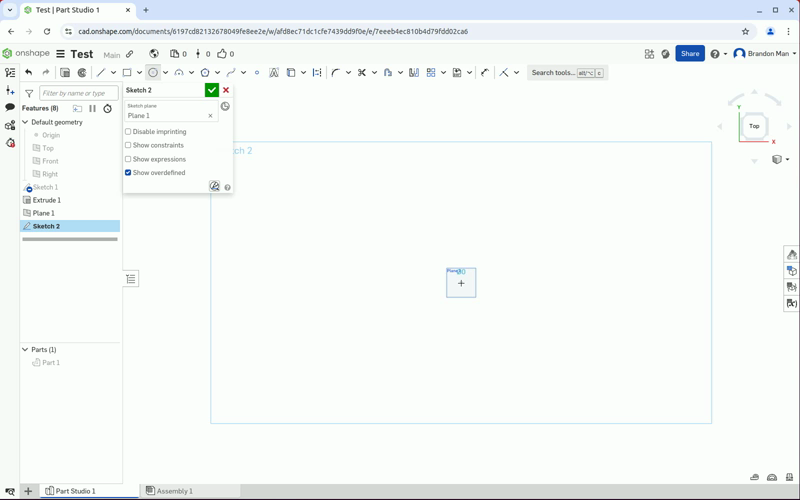
mouse_move(490, 282)
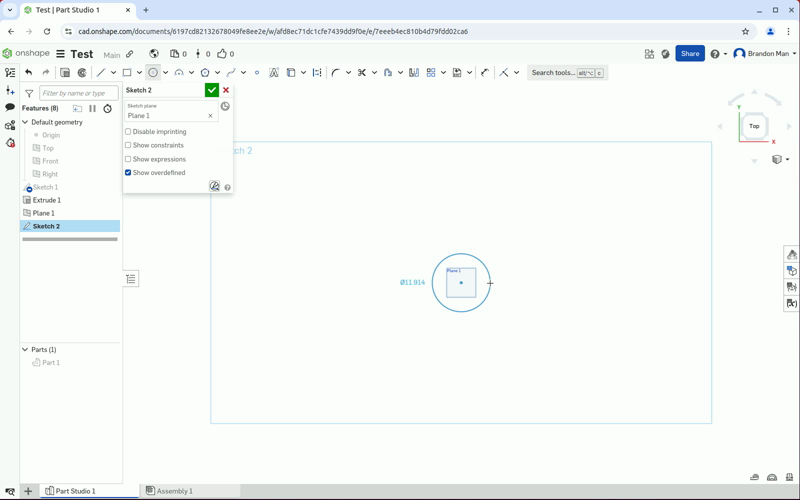
click(490, 282)
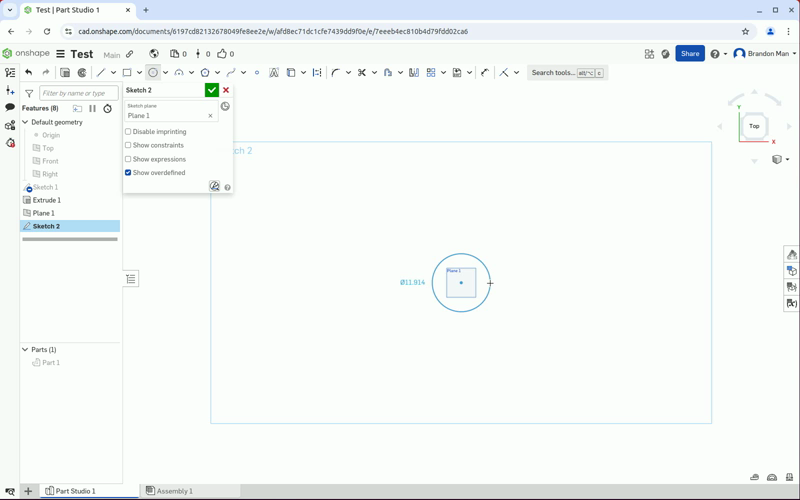
key(esc)
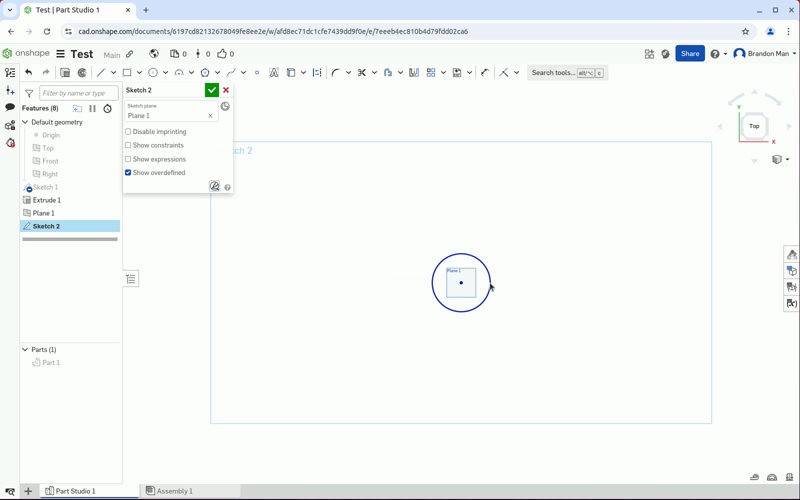
key(c)
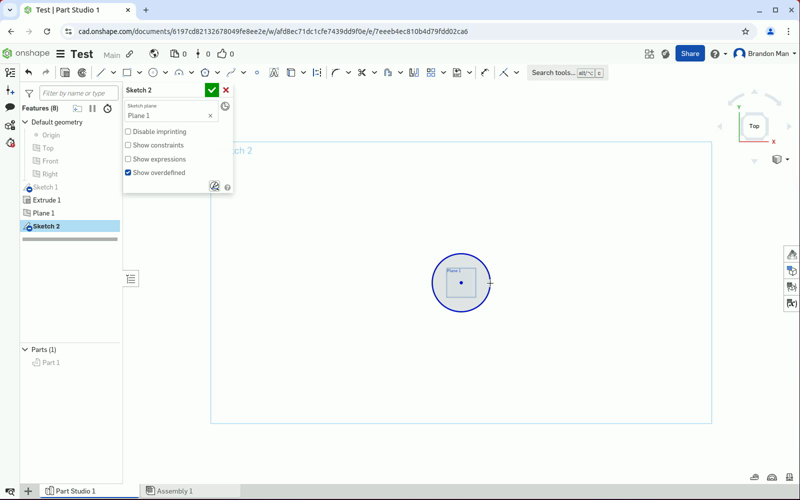
key_down(shift)
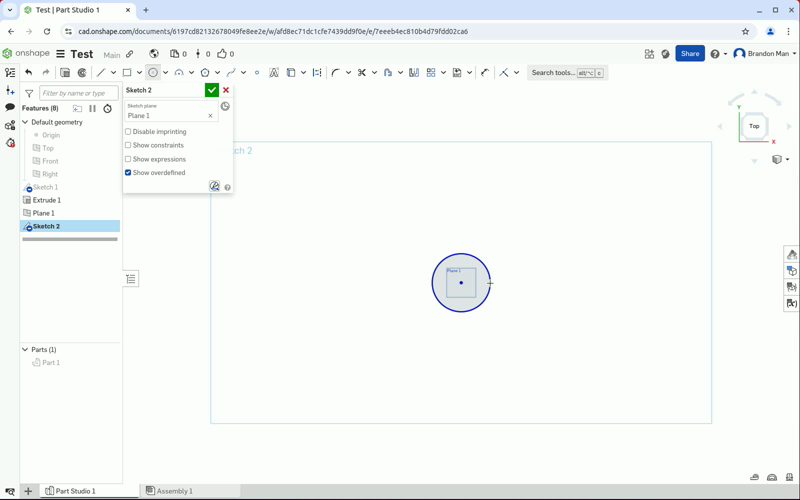
mouse_move(461, 282)
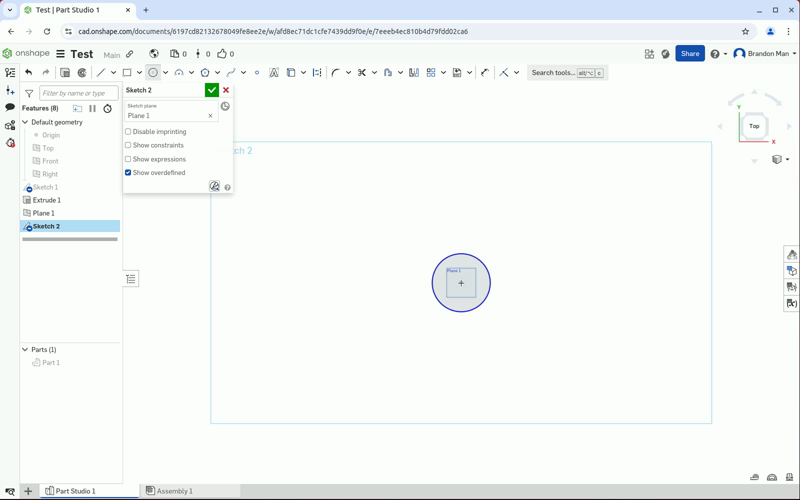
click(461, 282)
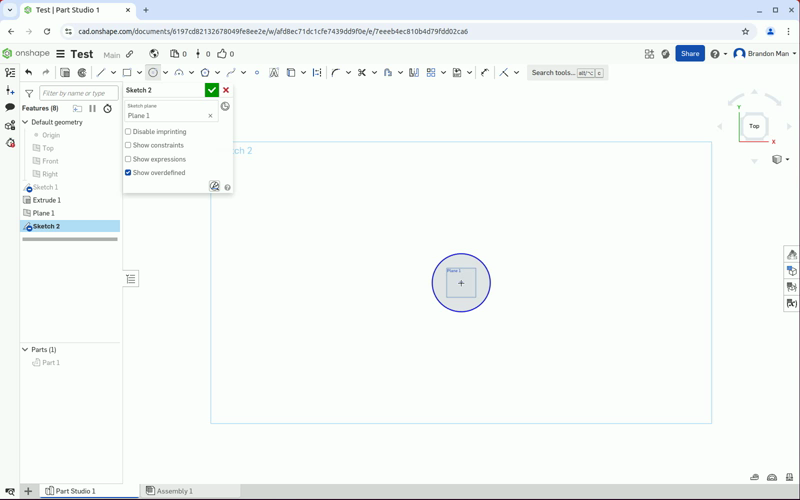
key_up(shift)
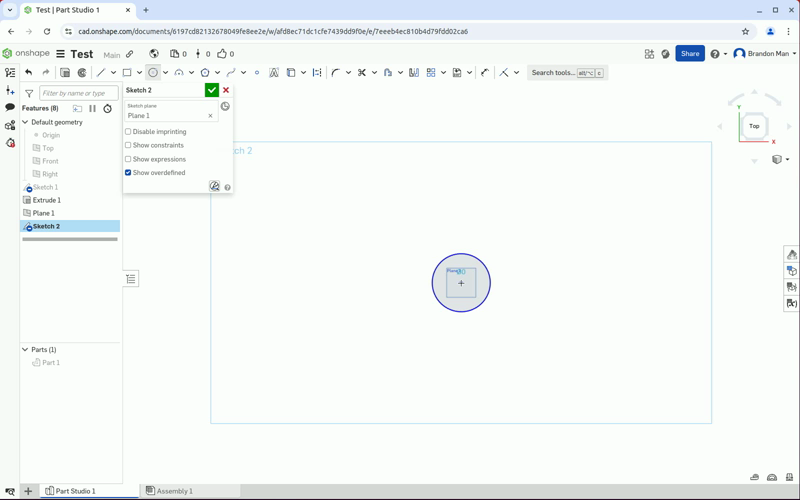
mouse_move(487, 282)
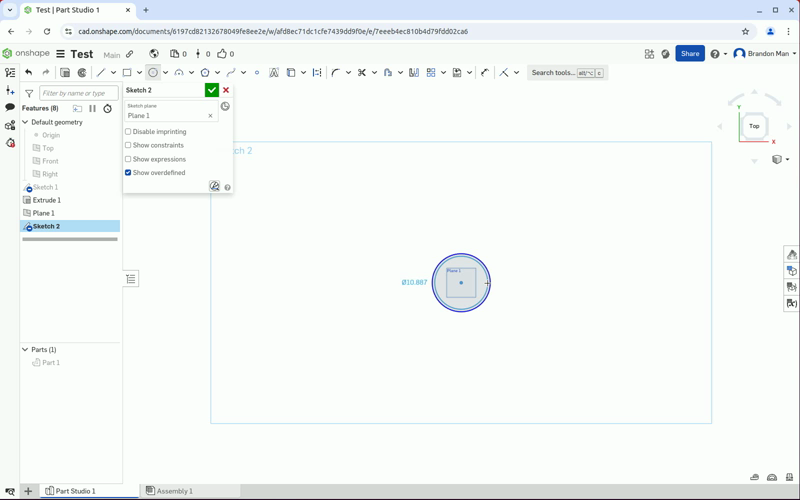
scroll(6)
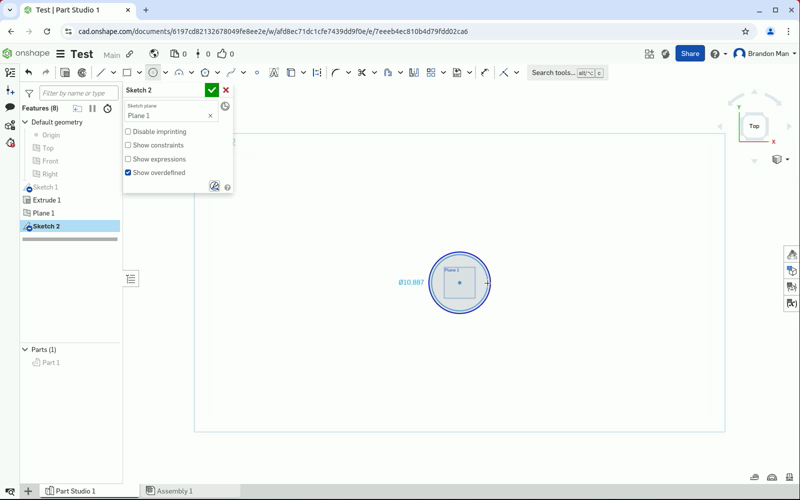
scroll(6)
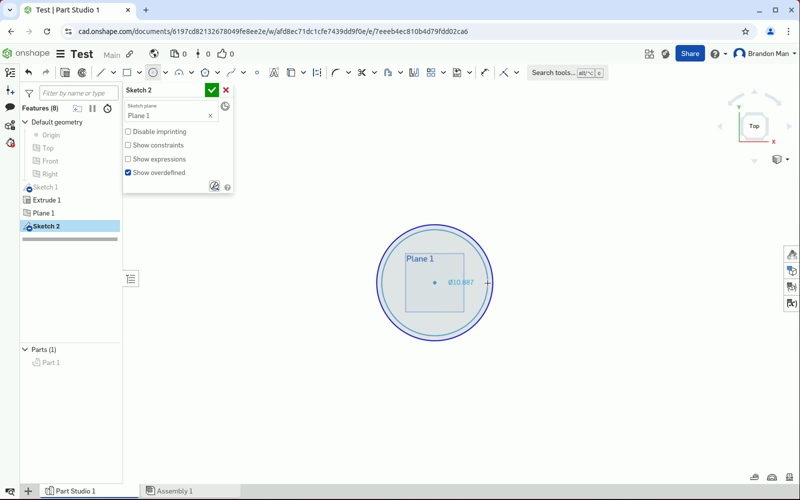
scroll(6)
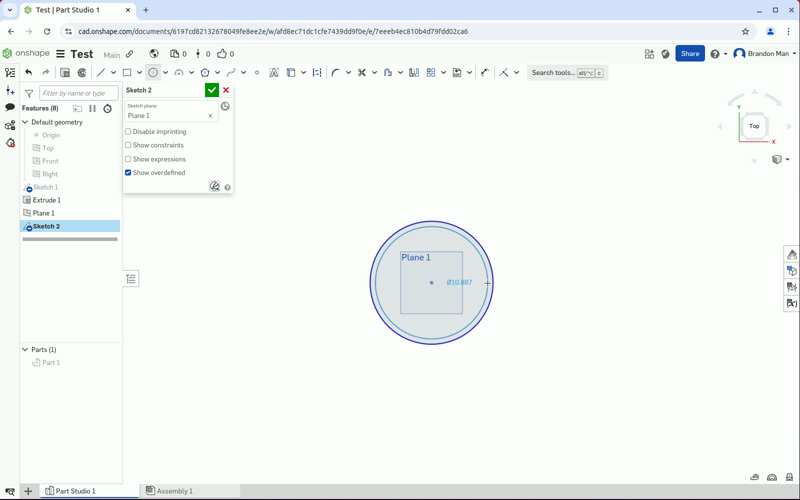
scroll(6)
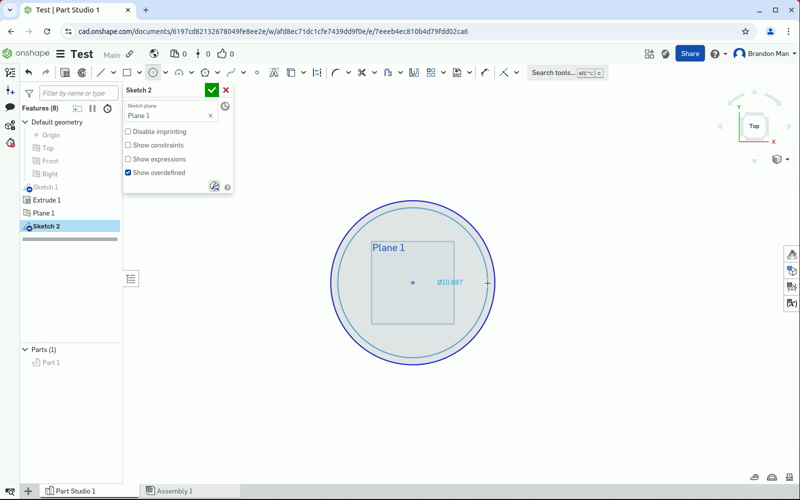
scroll(6)
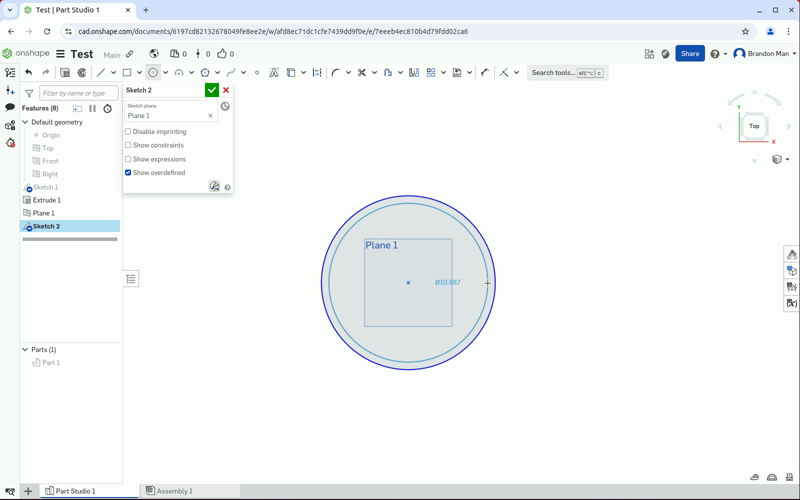
scroll(6)
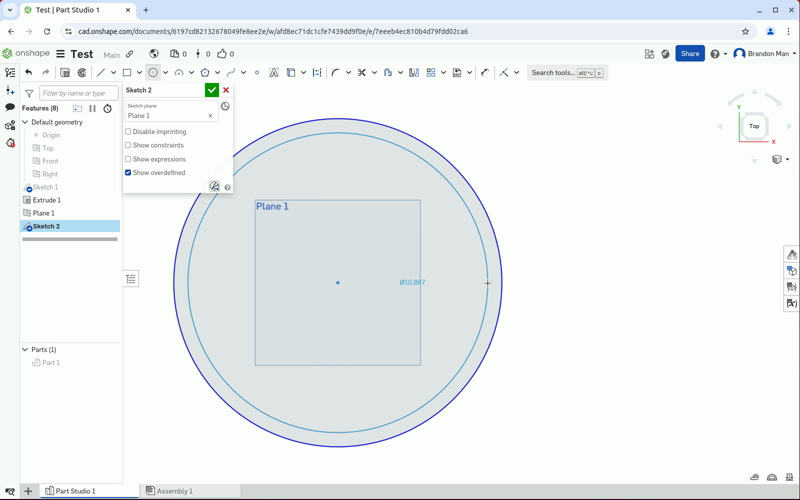
scroll(6)
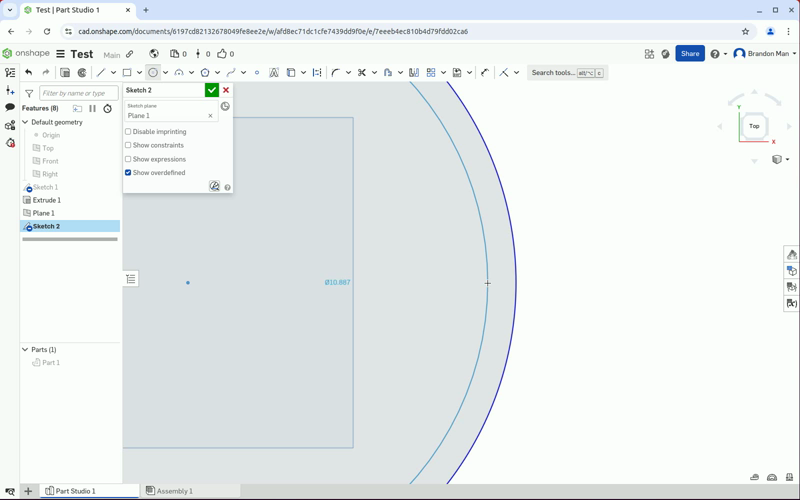
click(487, 282)
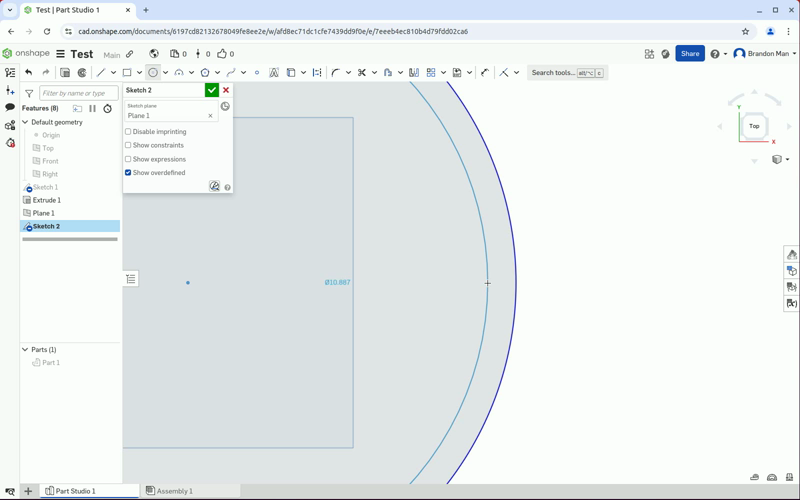
scroll(-6)
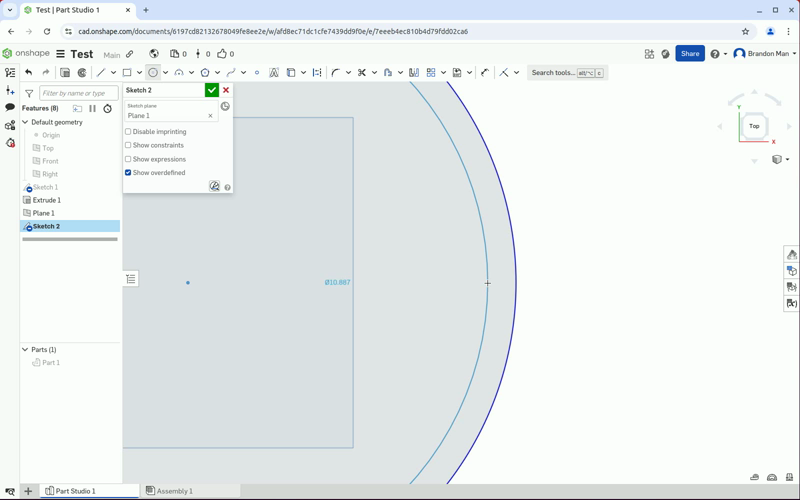
scroll(-6)
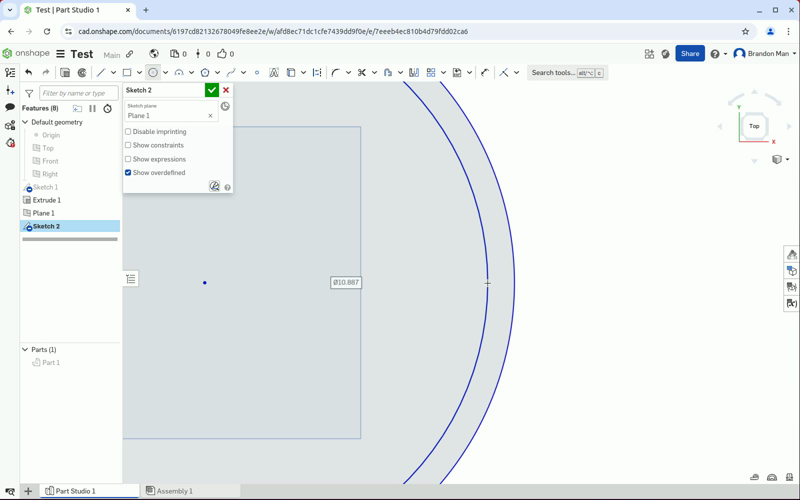
scroll(-6)
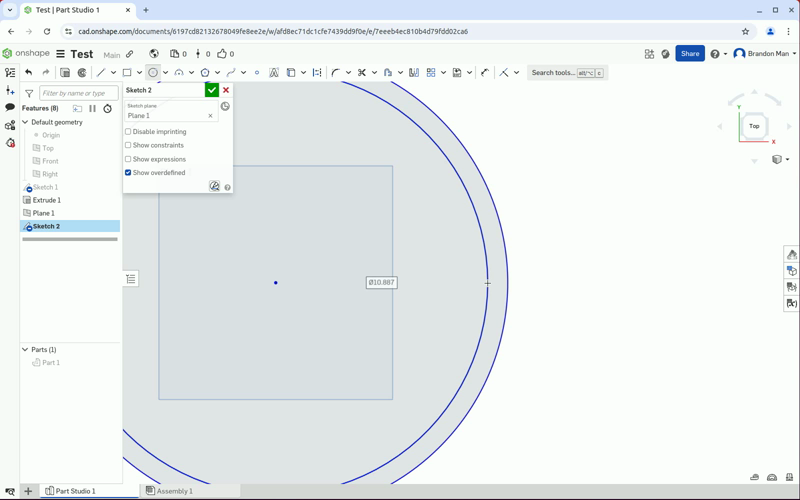
scroll(-6)
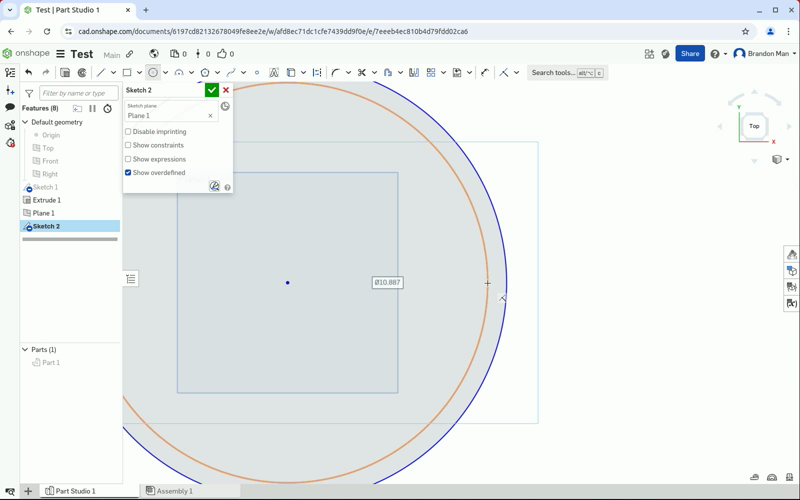
scroll(-6)
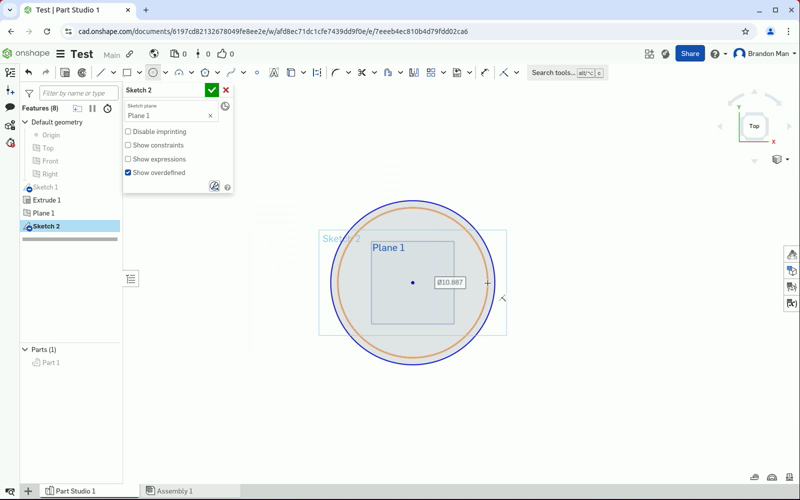
scroll(-6)
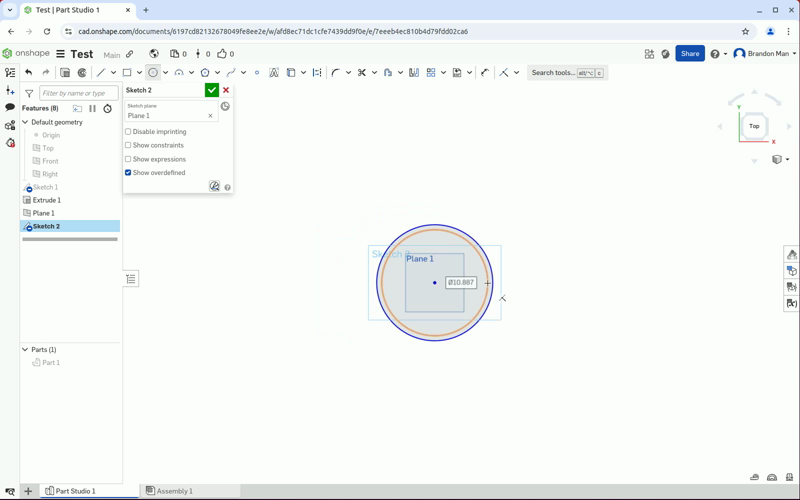
scroll(-6)
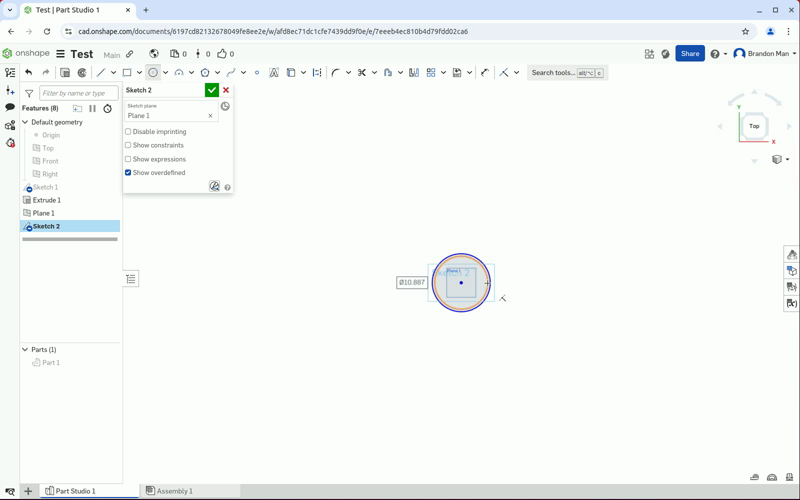
key(esc)
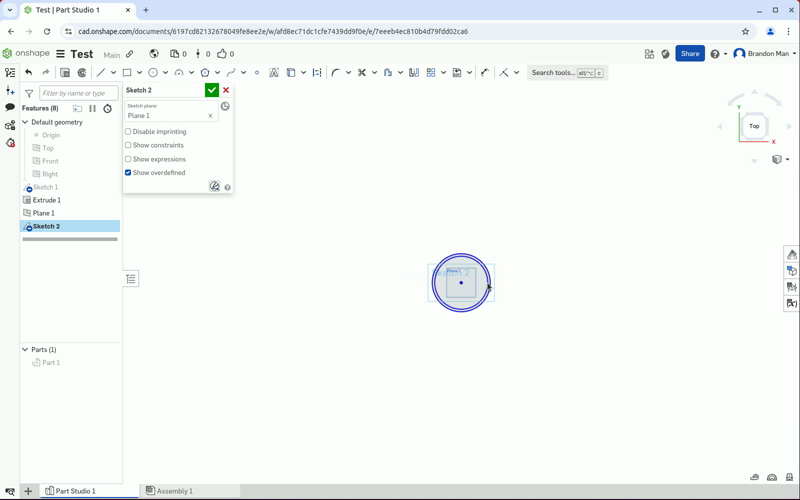
mouse_move(465, 310)
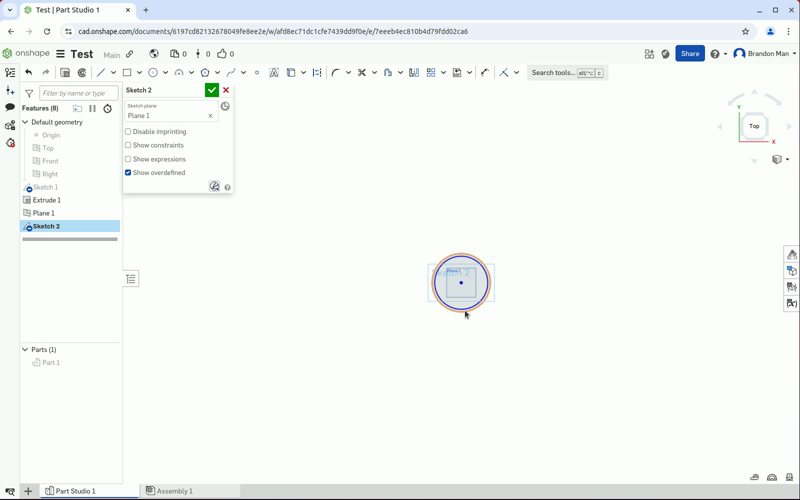
scroll(6)
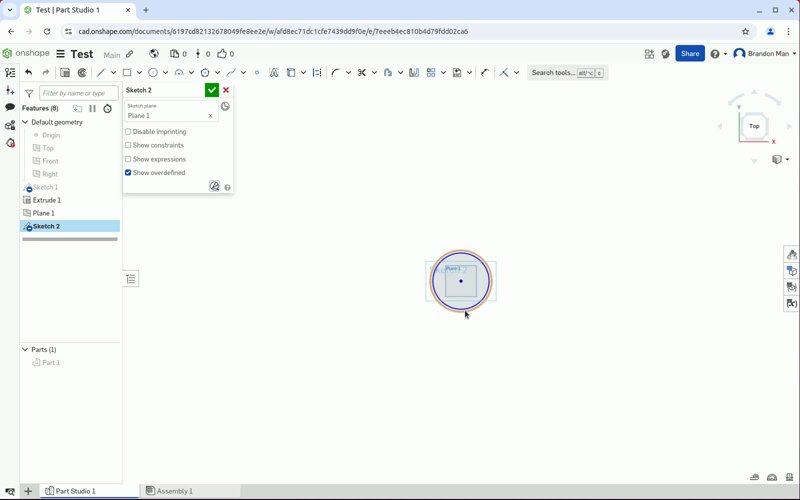
scroll(6)
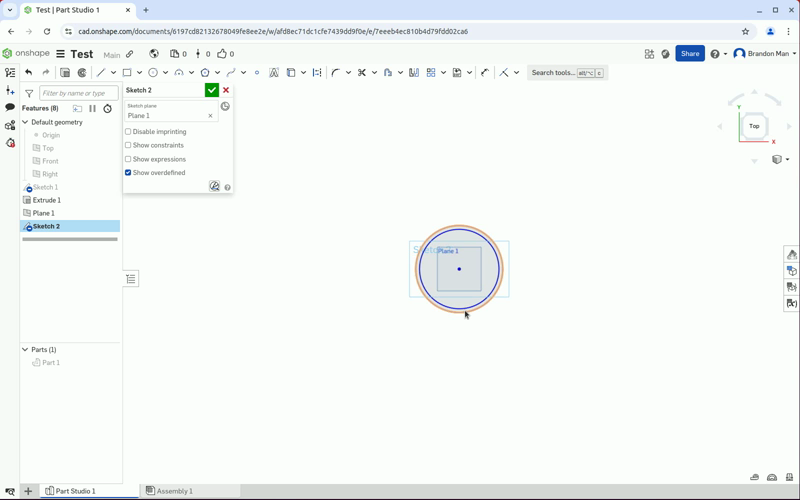
scroll(6)
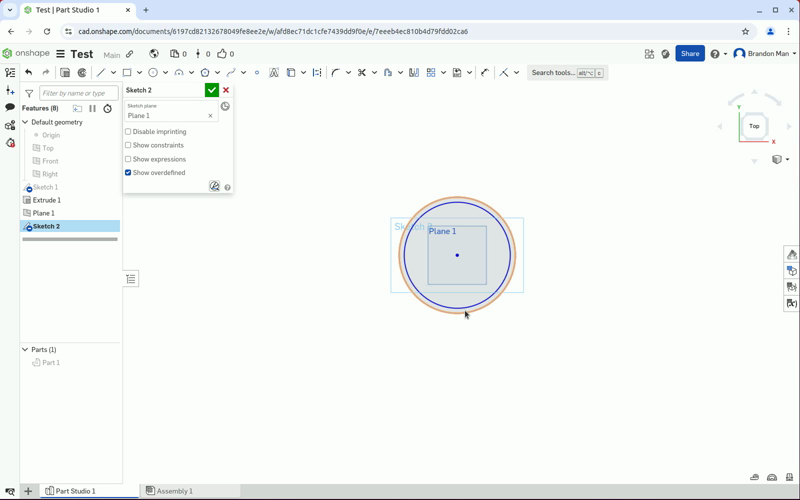
scroll(6)
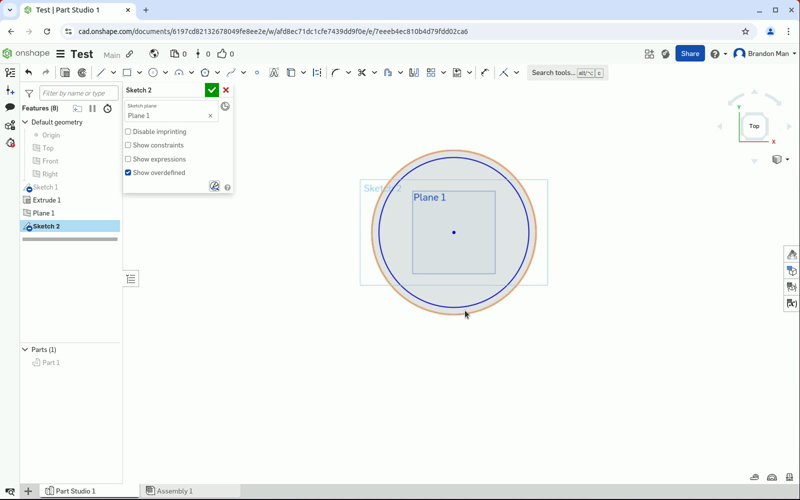
scroll(6)
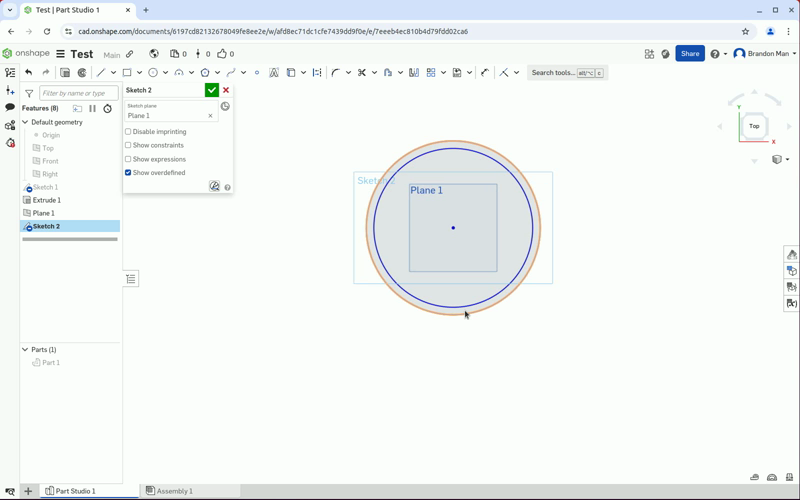
scroll(6)
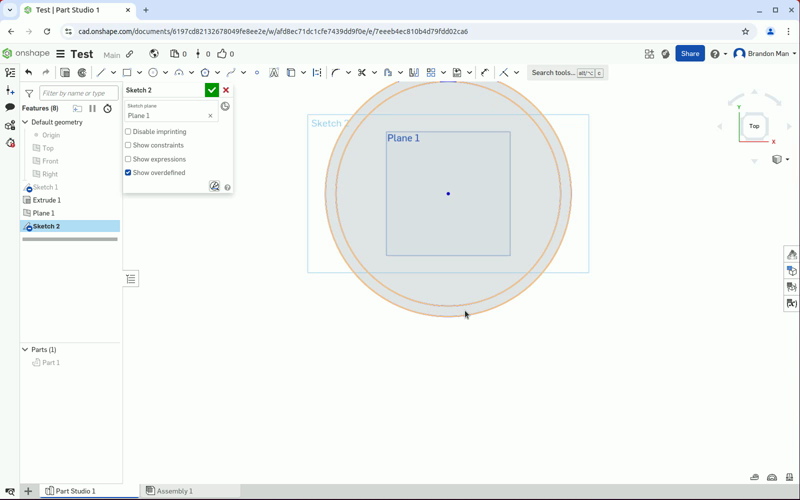
scroll(6)
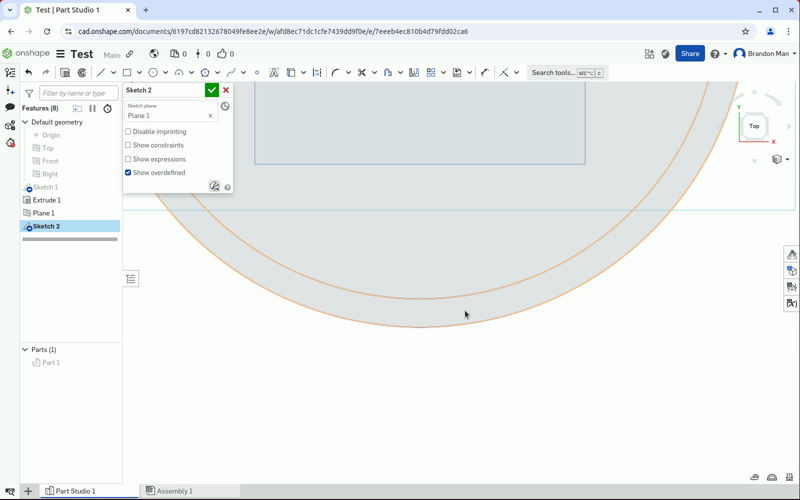
click(465, 310)
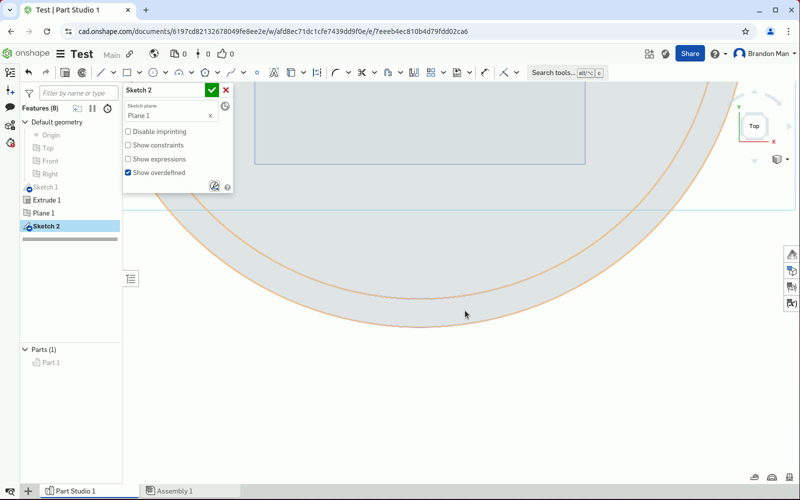
scroll(-6)
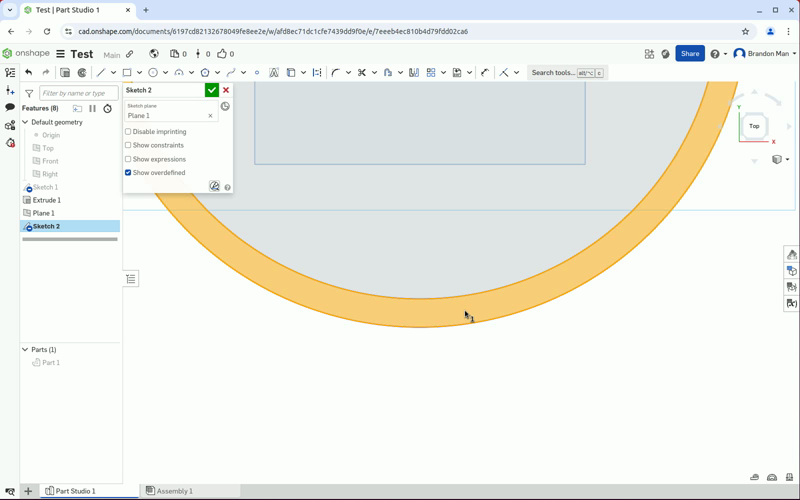
scroll(-6)
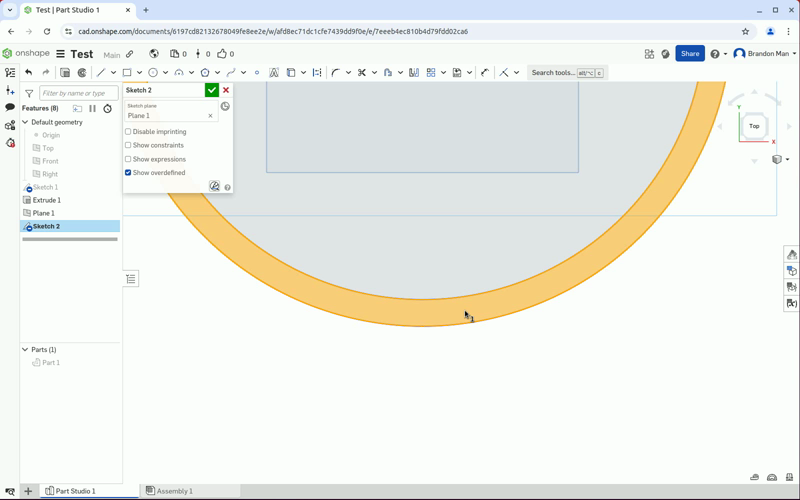
scroll(-6)
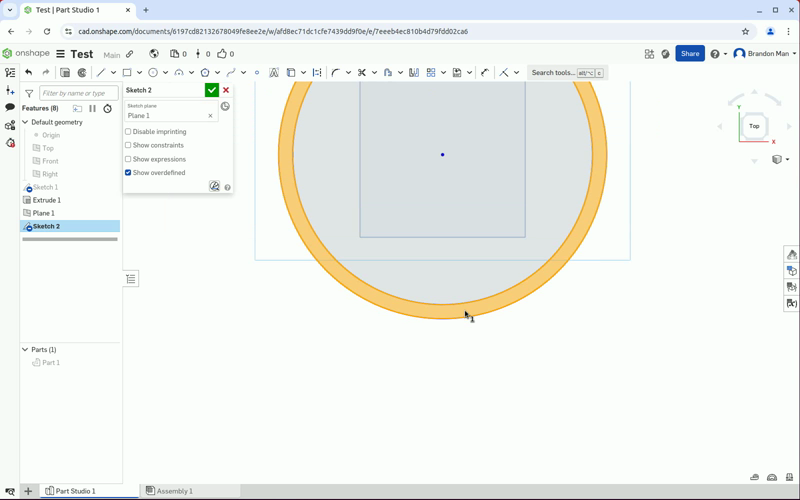
scroll(-6)
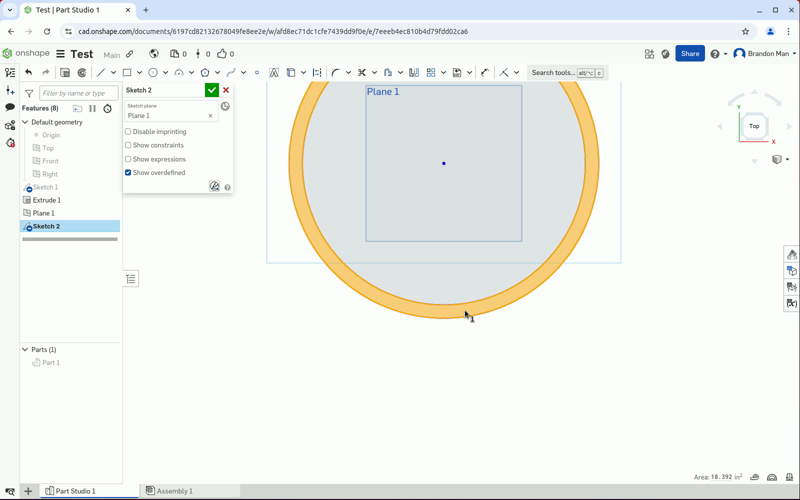
scroll(-6)
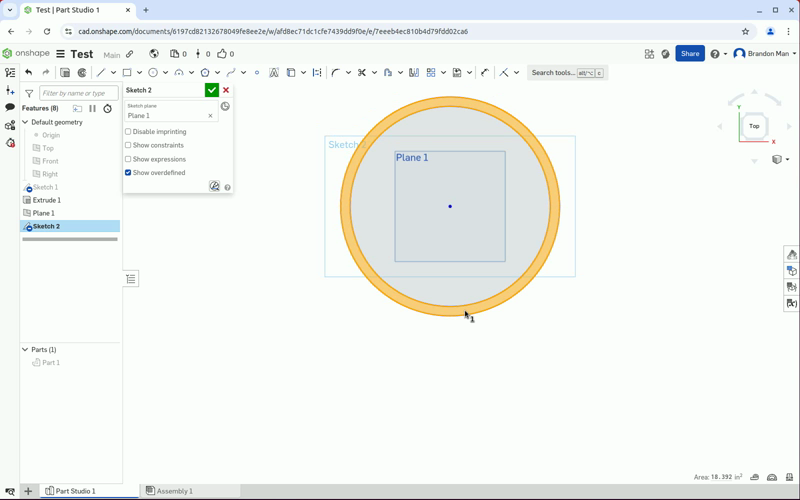
scroll(-6)
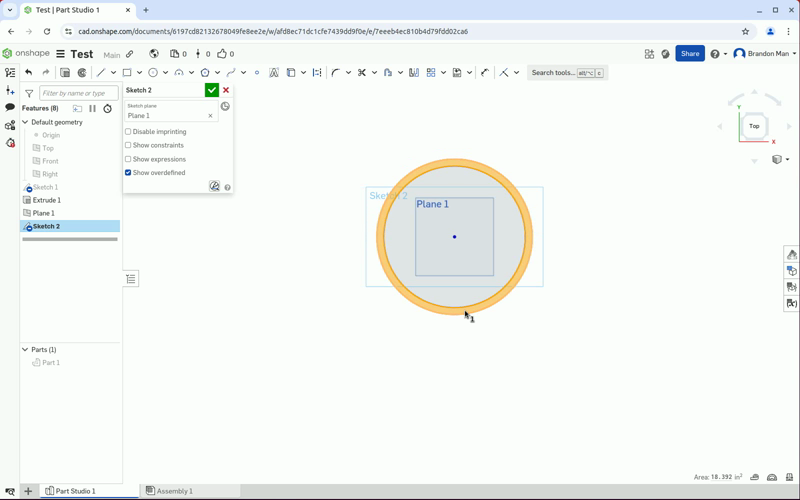
scroll(-6)
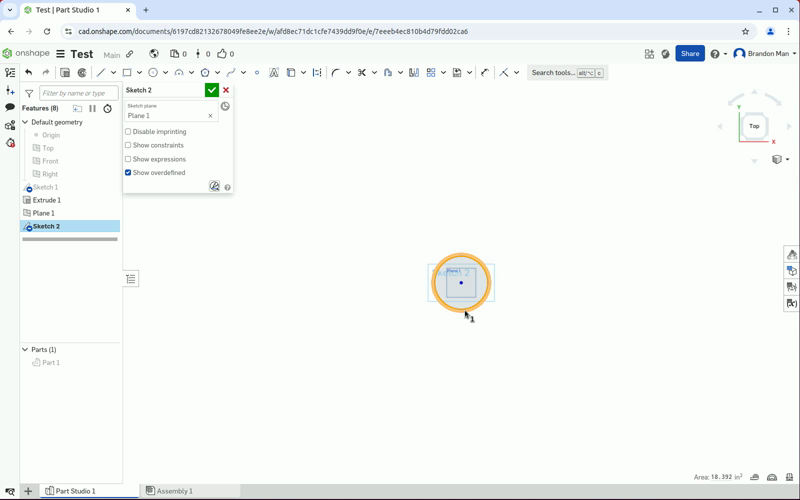
mouse_move(73, 352)
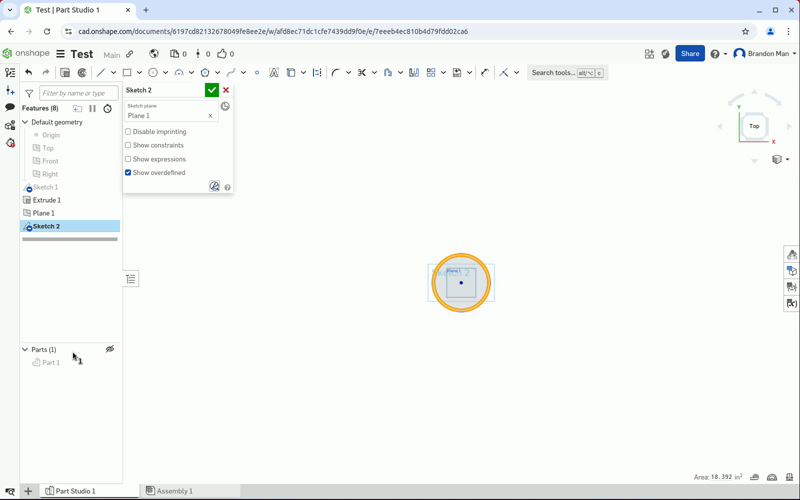
key(shift+y)
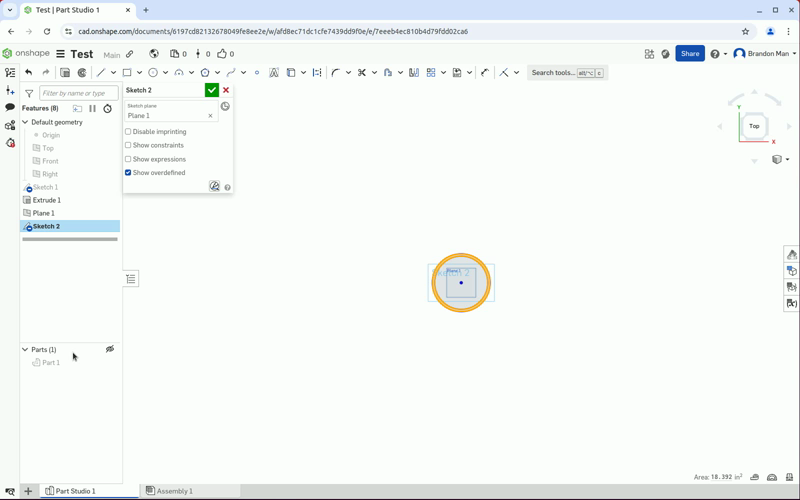
key(shift+e)
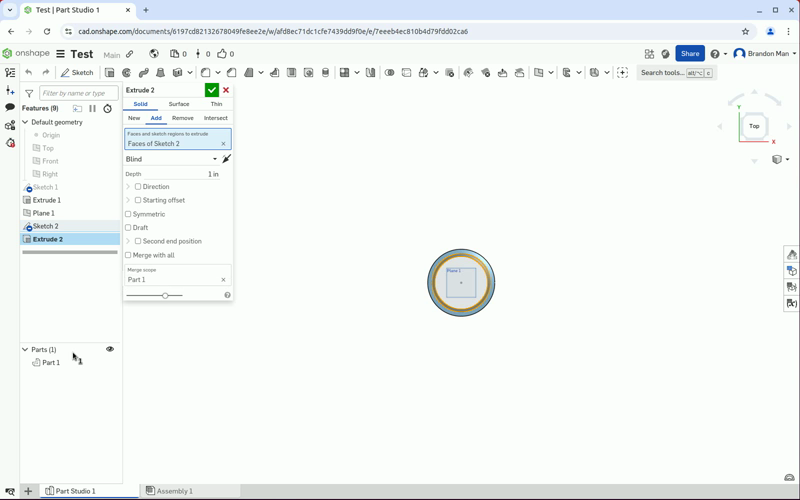
mouse_move(143, 106)
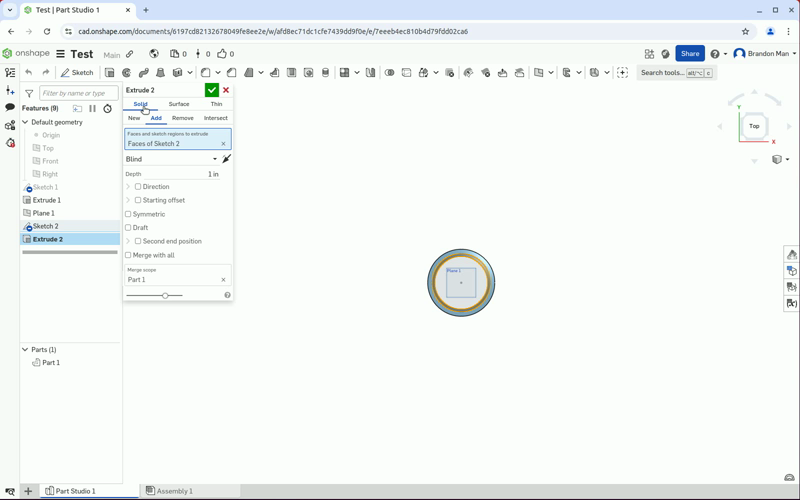
click(143, 106)
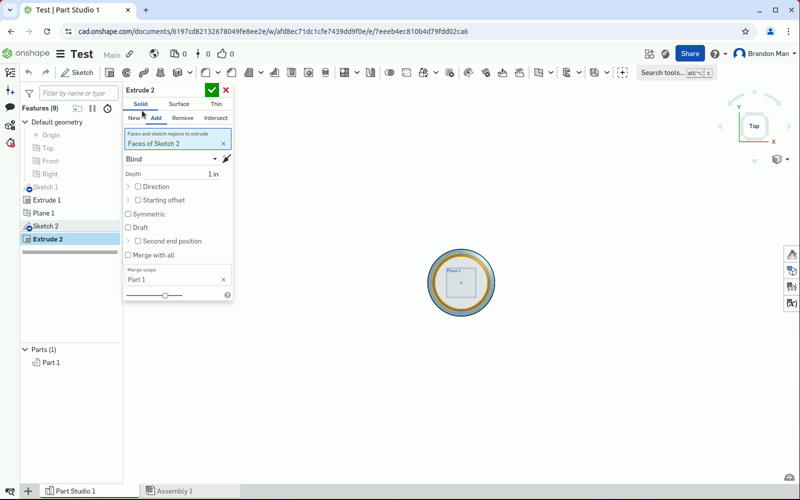
mouse_move(137, 120)
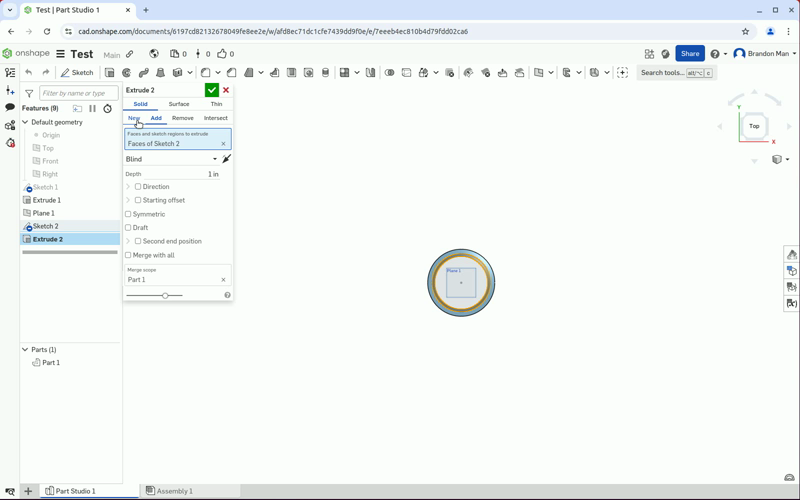
click(137, 120)
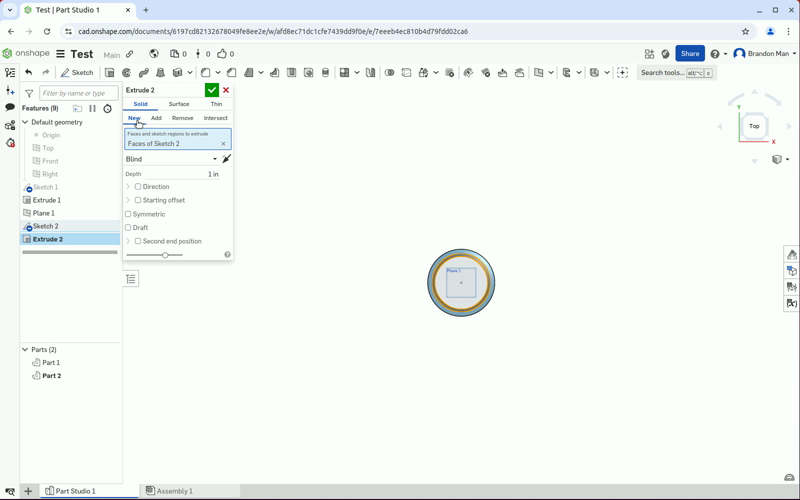
key(tab, 4)
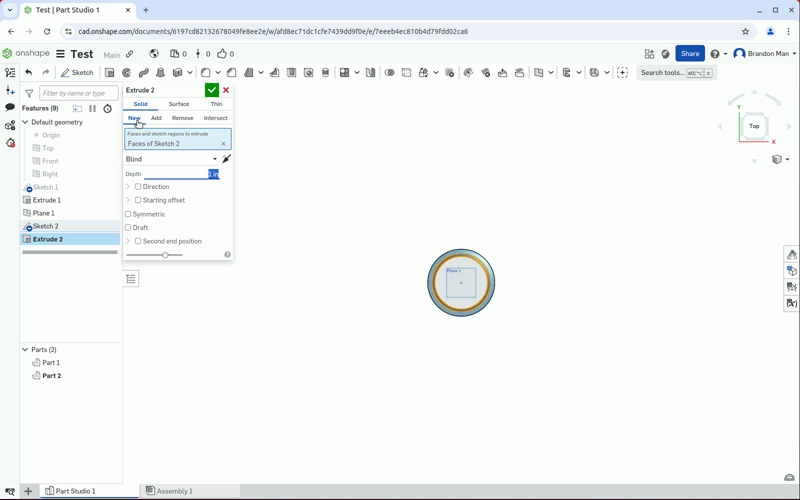
text(14.924)
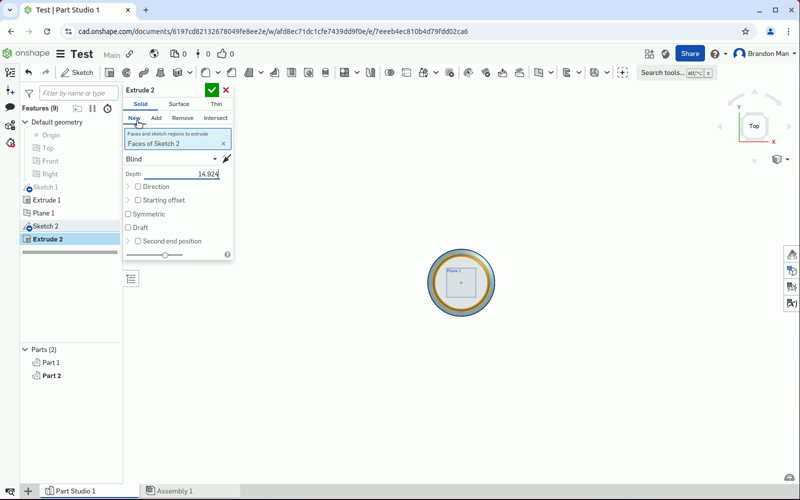
key(enter)
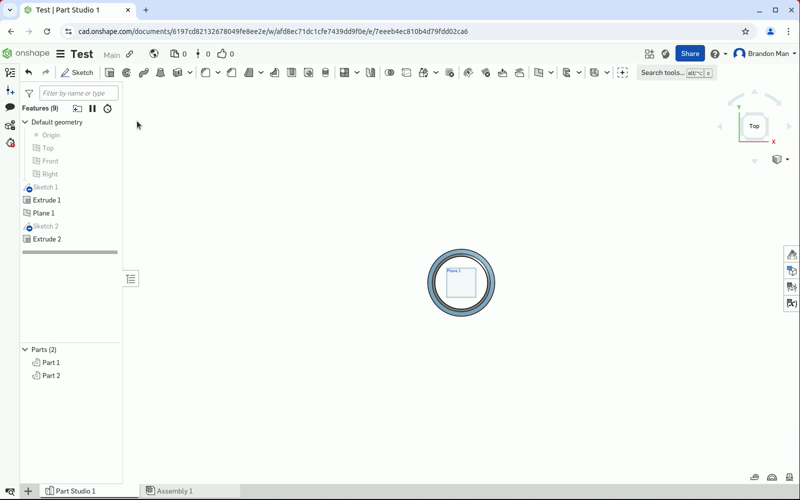
key(shift+h)
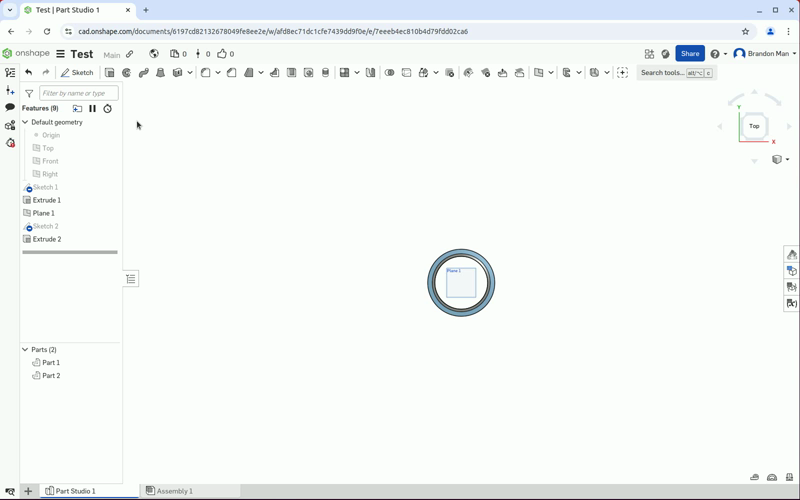
key(shift+h)
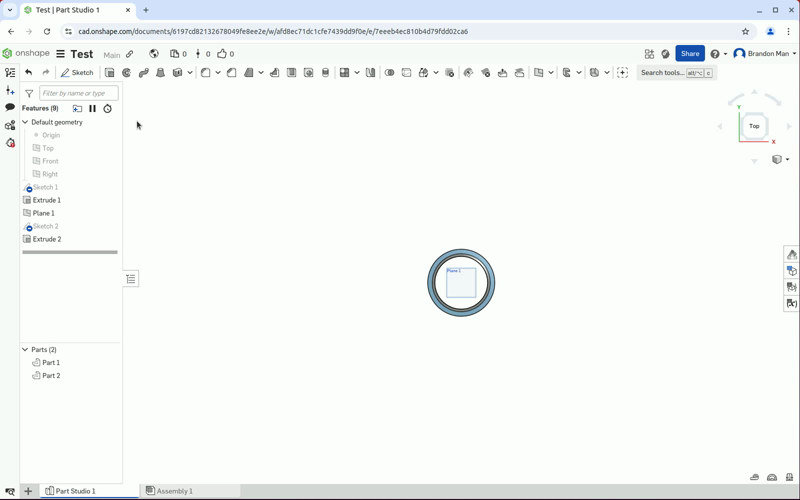
mouse_move(73, 189)
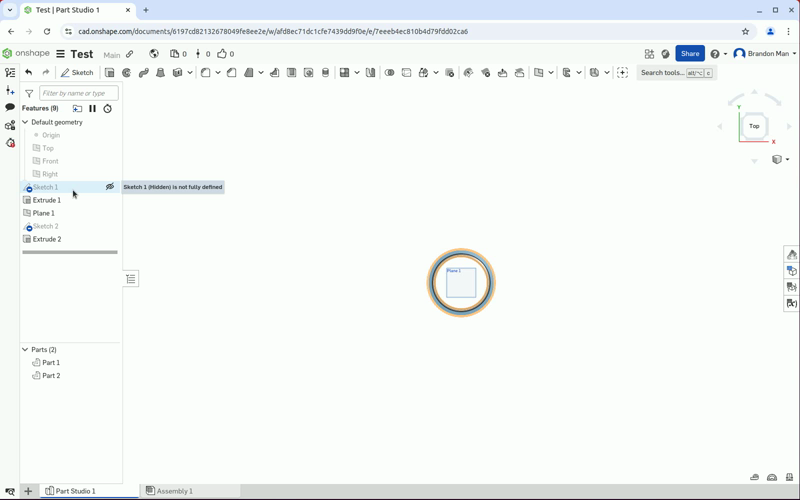
click(73, 189)
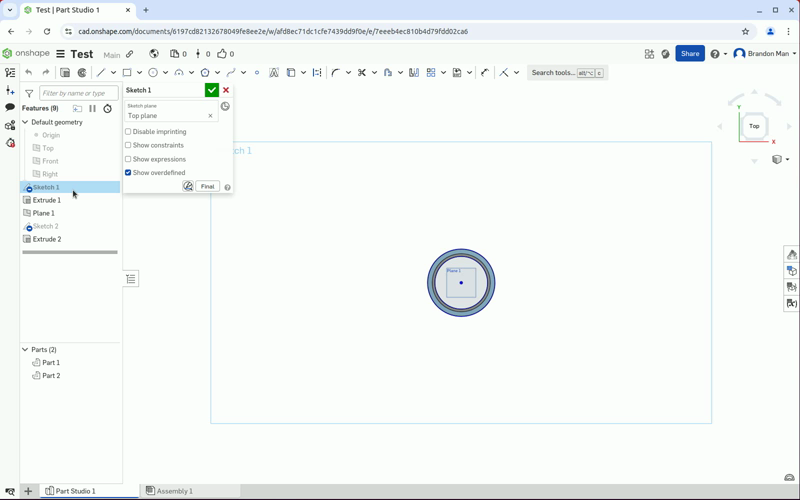
mouse_move(229, 92)
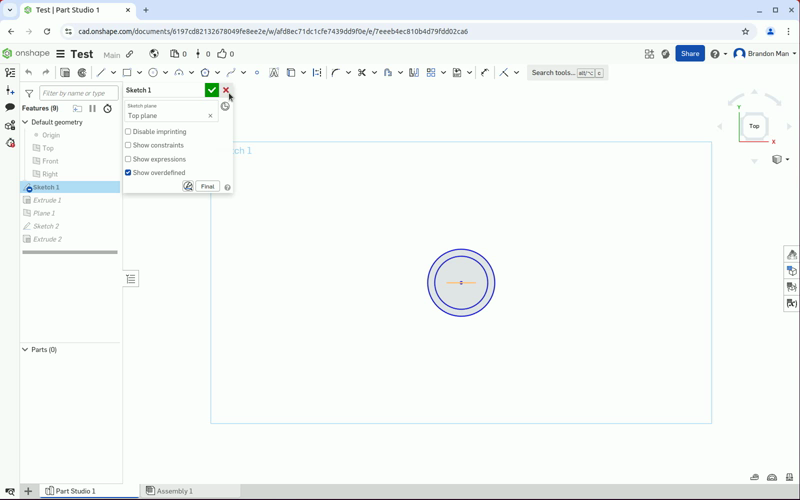
click(229, 92)
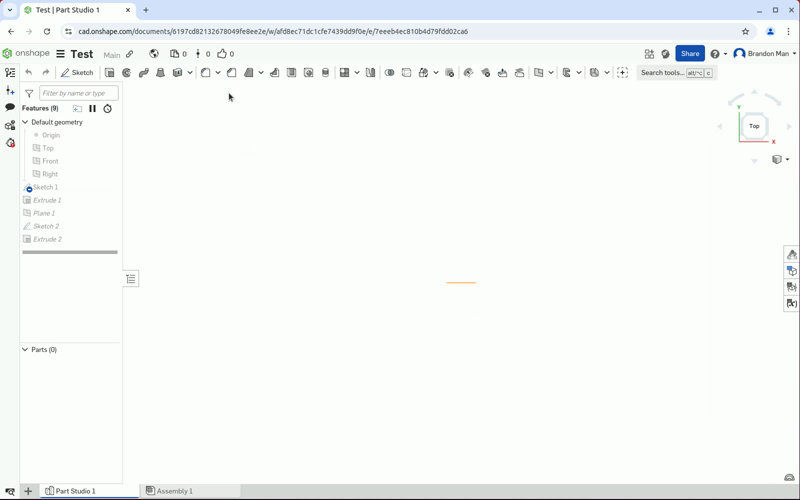
key(shift+s)
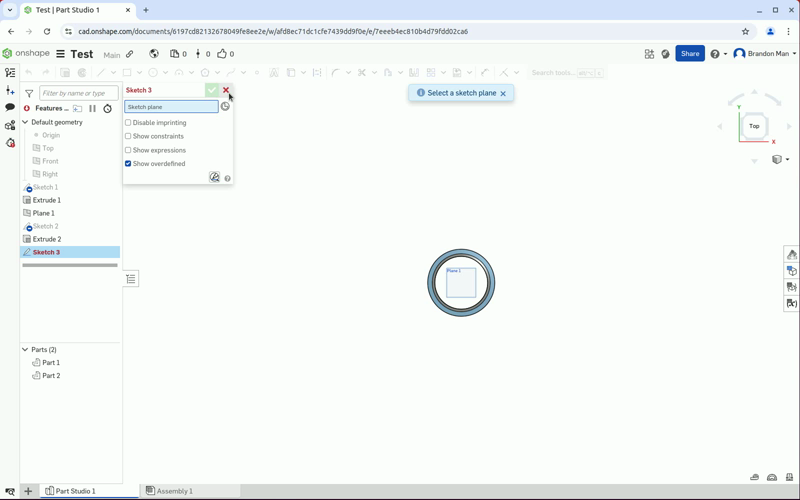
mouse_move(73, 215)
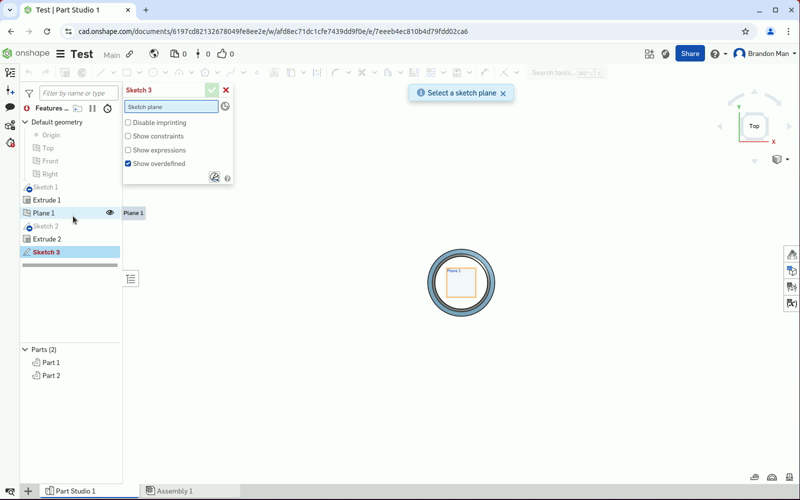
click(73, 215)
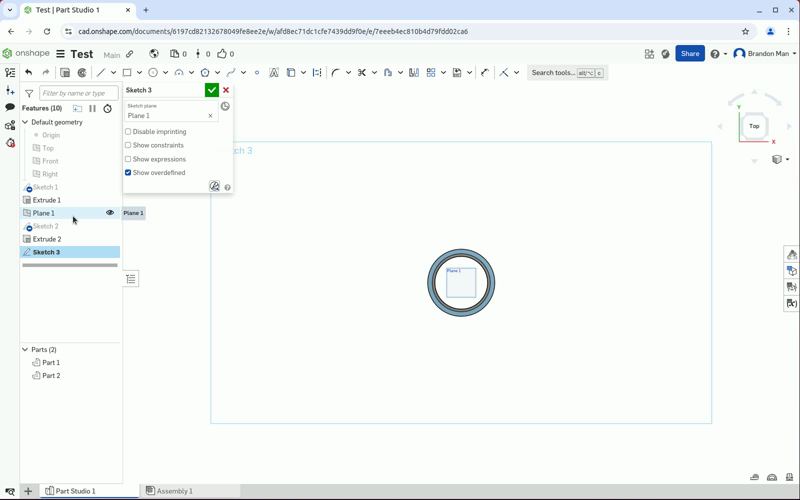
mouse_move(73, 352)
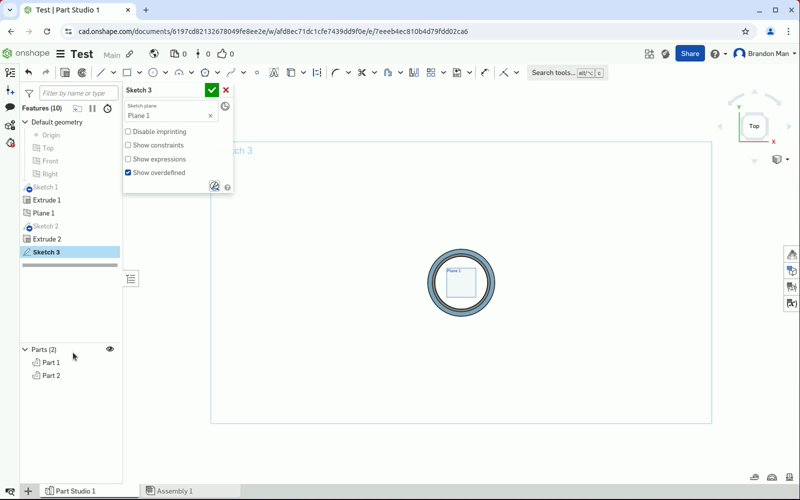
key(y)
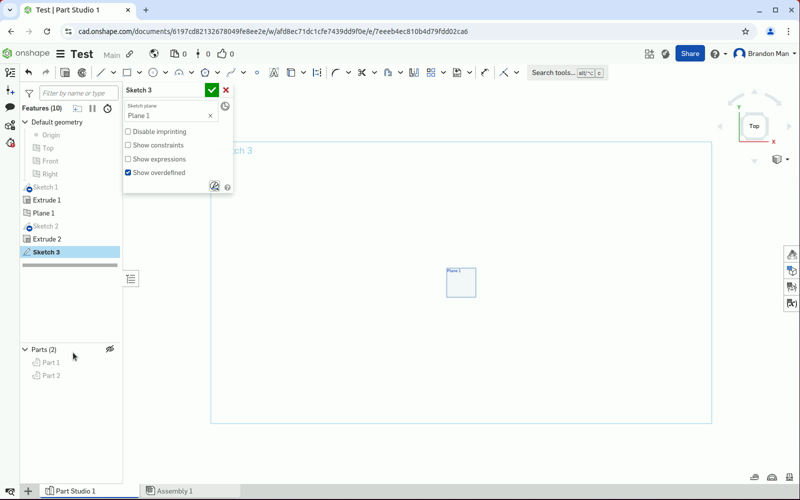
key(c)
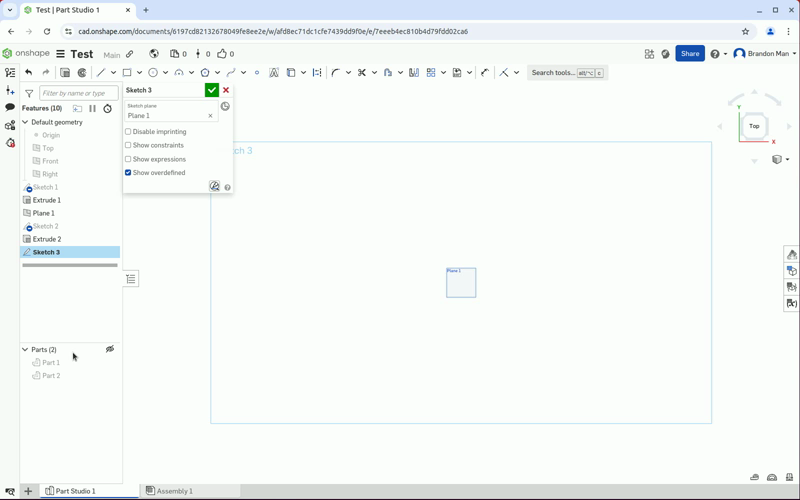
key_down(shift)
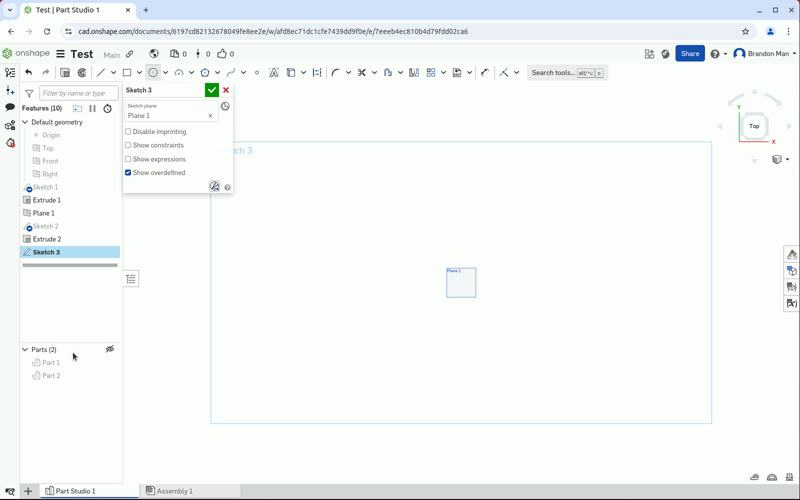
mouse_move(461, 282)
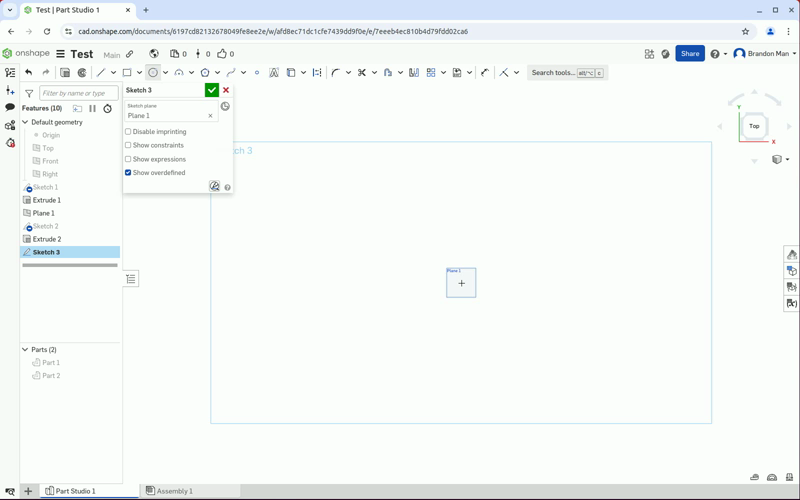
click(461, 282)
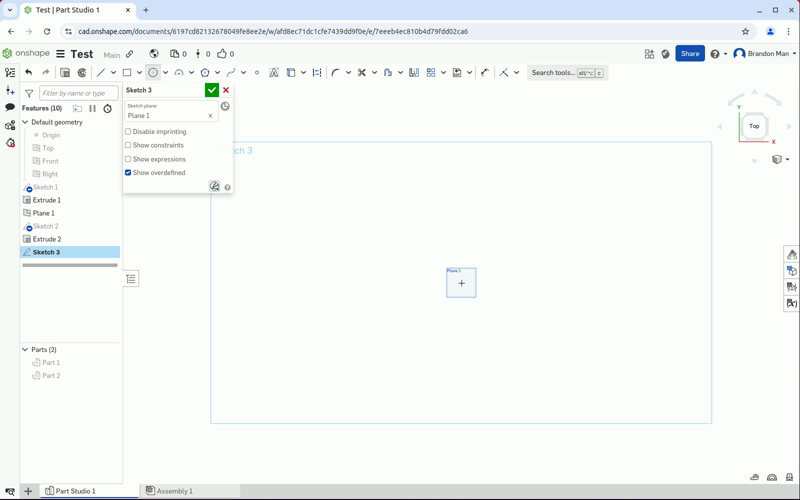
key_up(shift)
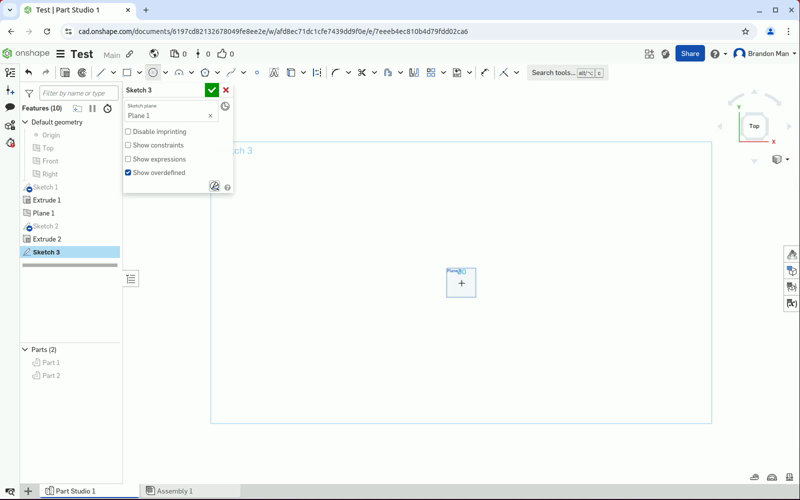
mouse_move(489, 282)
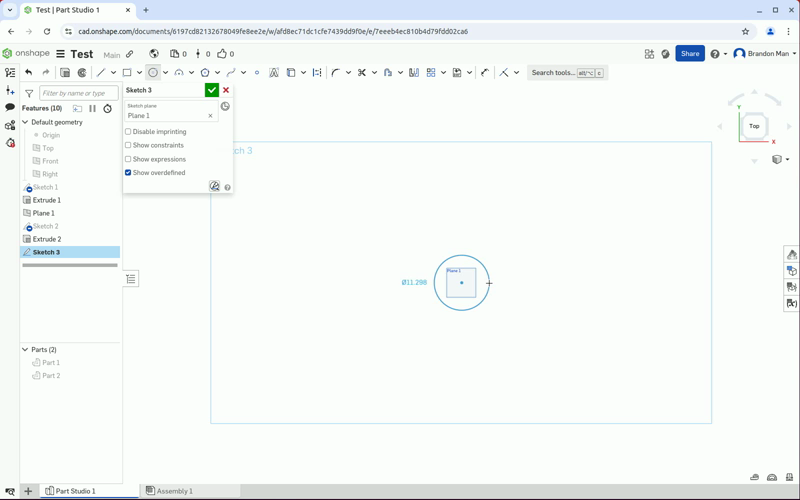
click(489, 282)
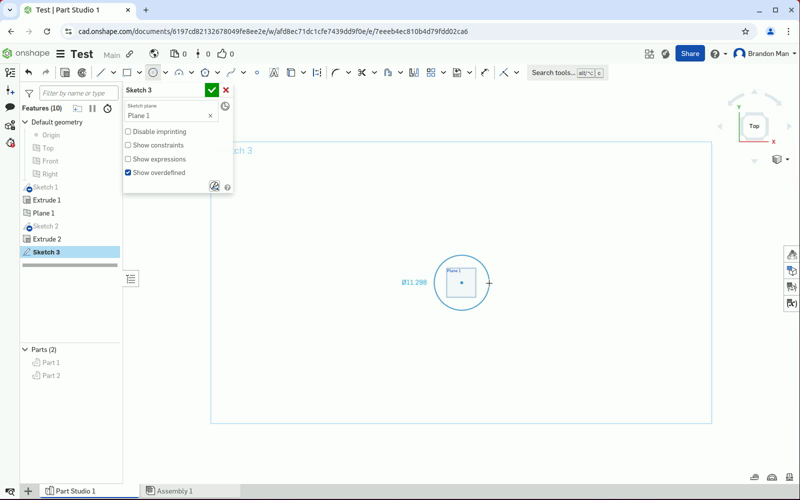
key(esc)
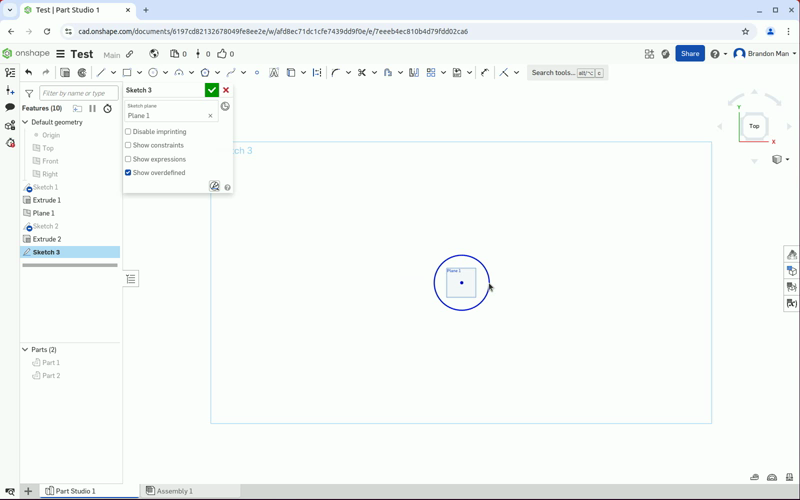
key(c)
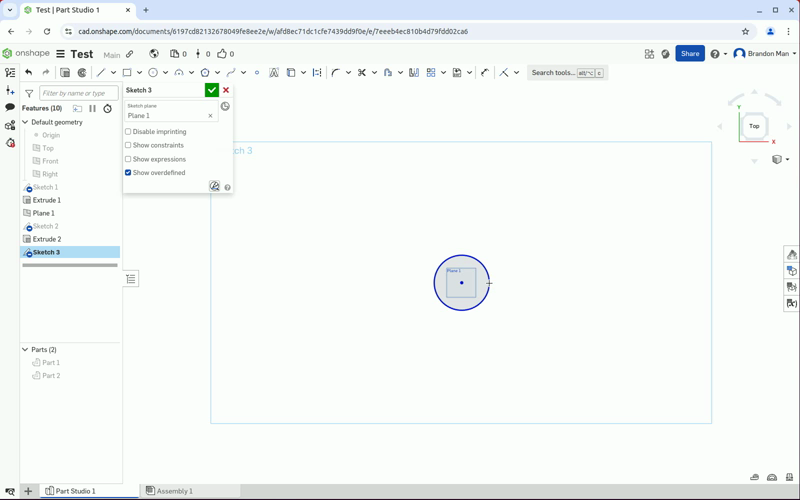
key_down(shift)
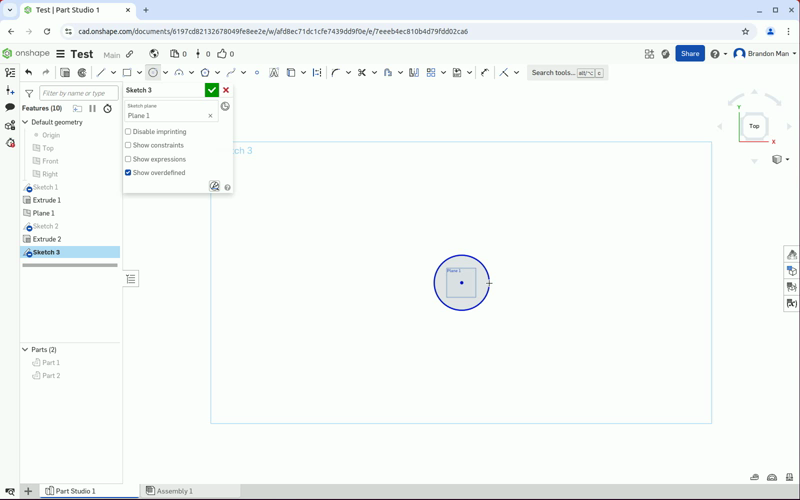
mouse_move(461, 282)
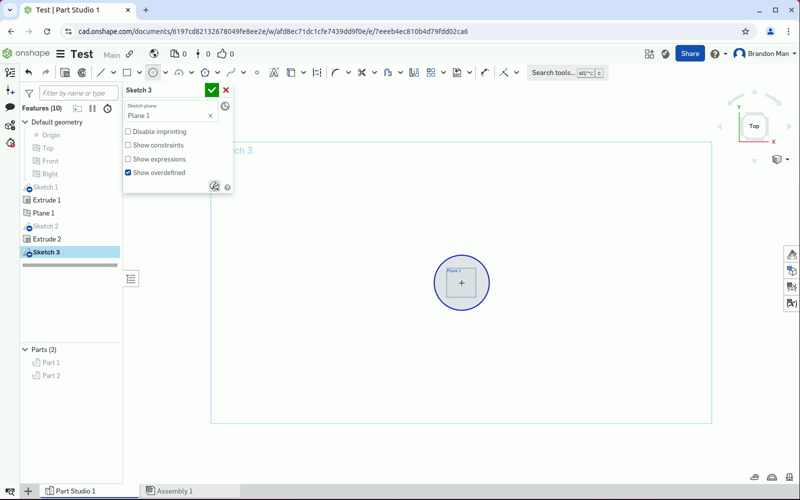
click(461, 282)
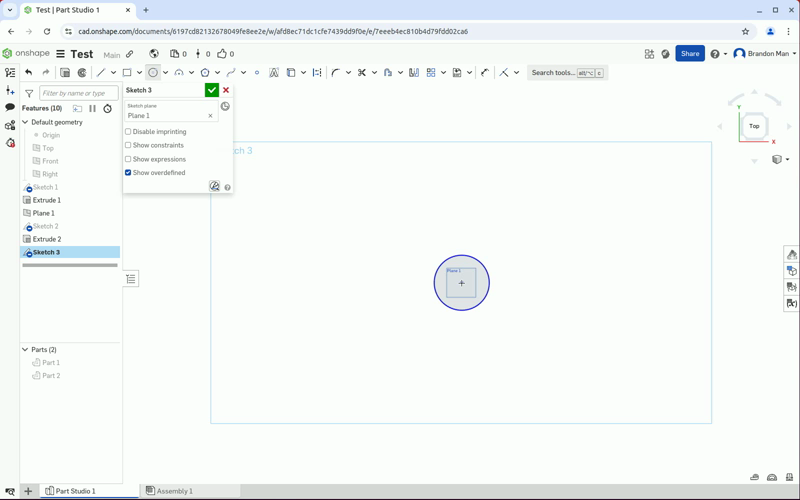
key_up(shift)
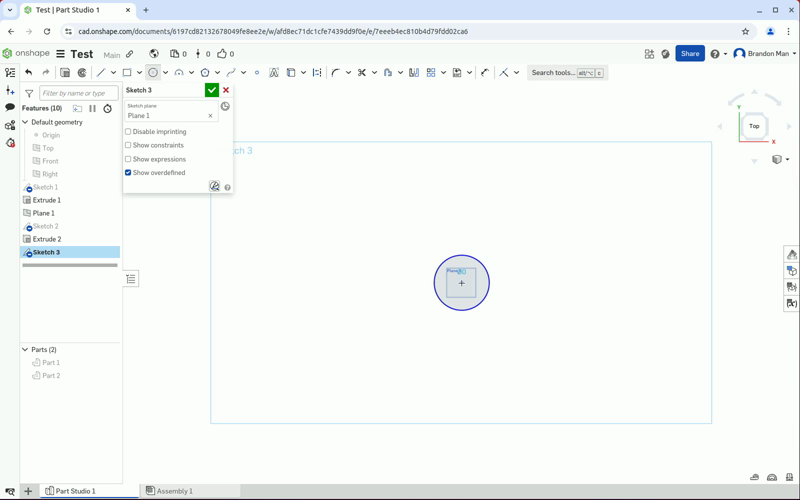
mouse_move(486, 282)
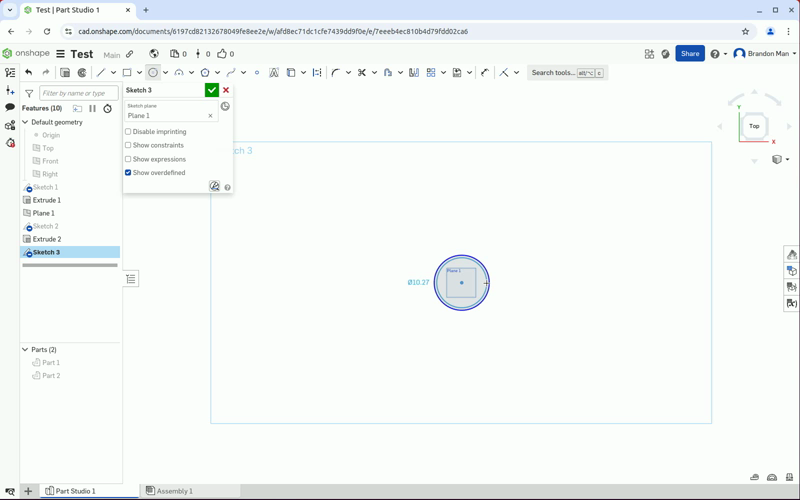
scroll(6)
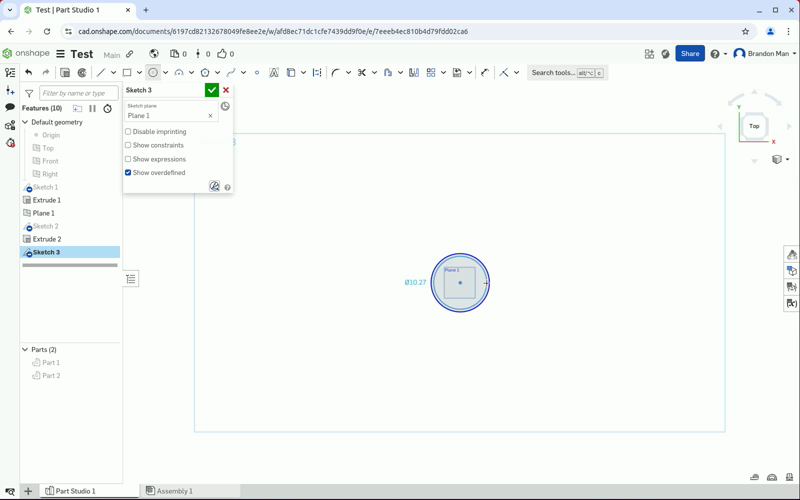
scroll(6)
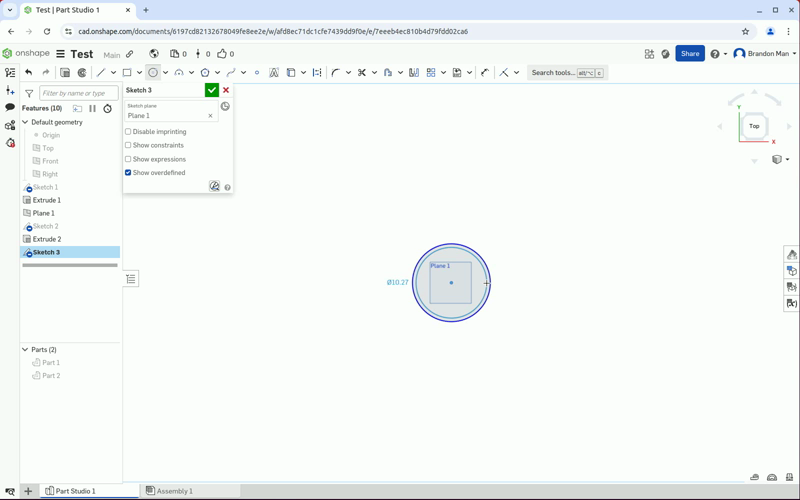
scroll(6)
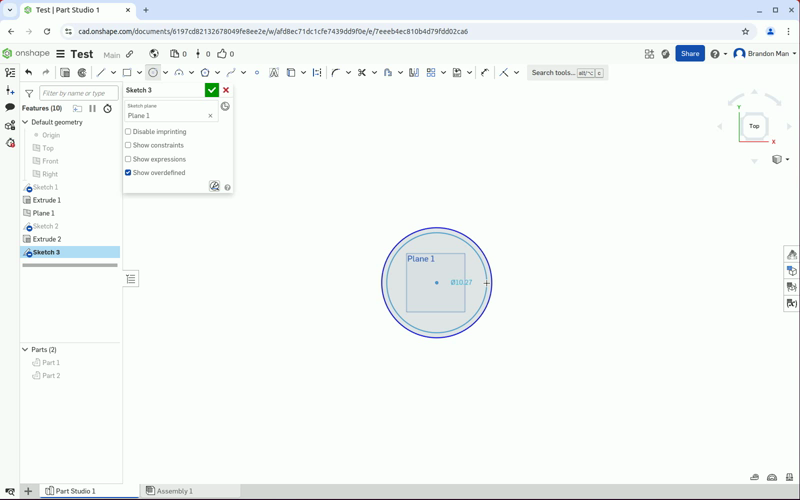
scroll(6)
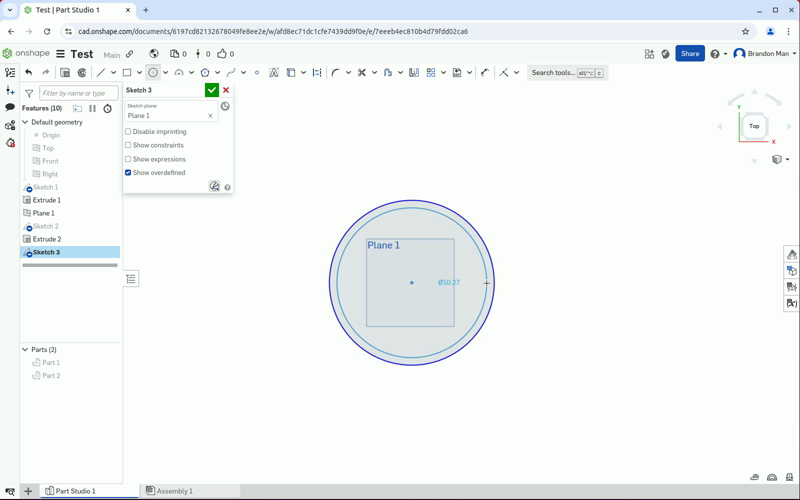
scroll(6)
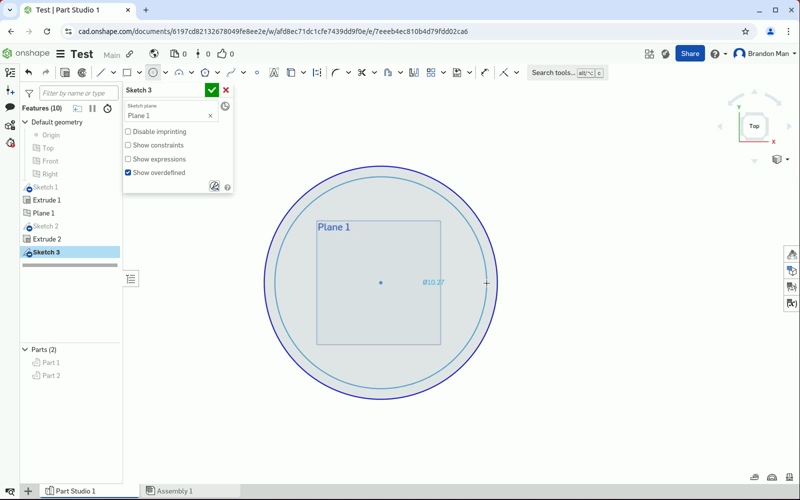
scroll(6)
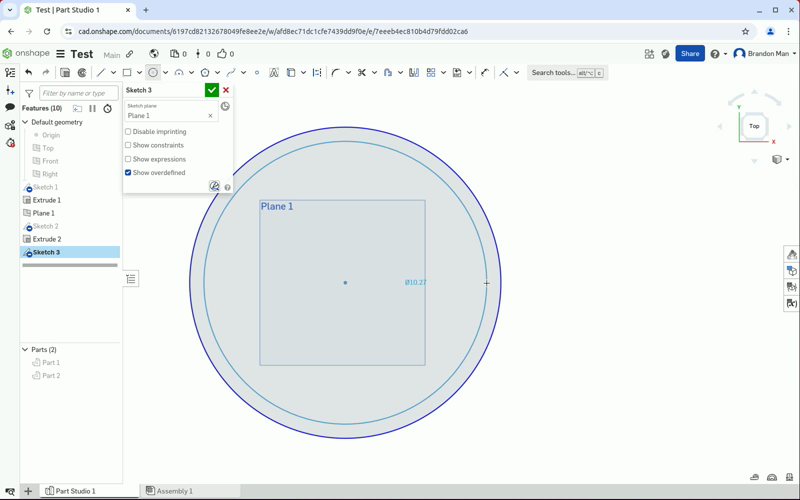
scroll(6)
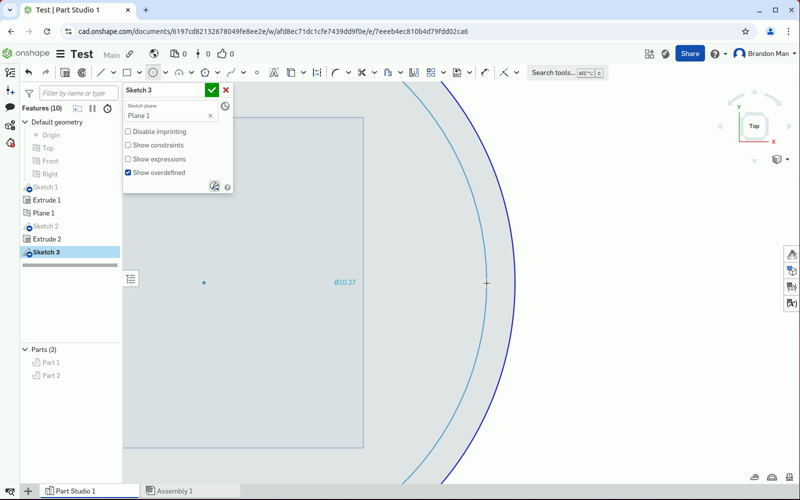
click(486, 282)
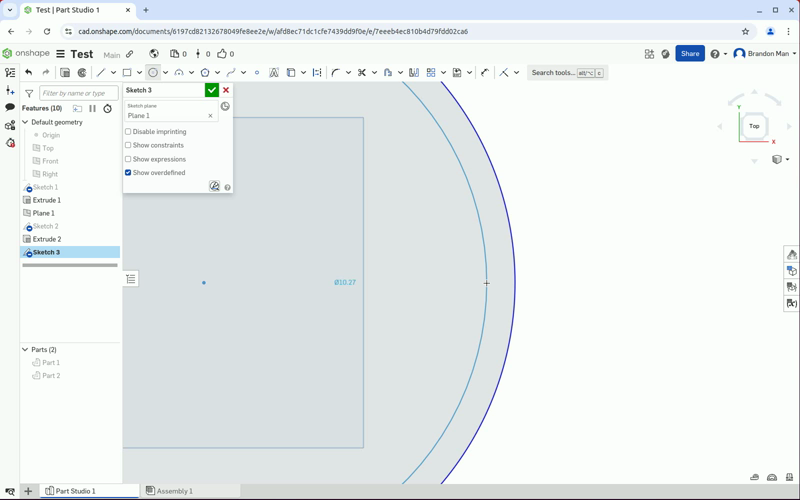
scroll(-6)
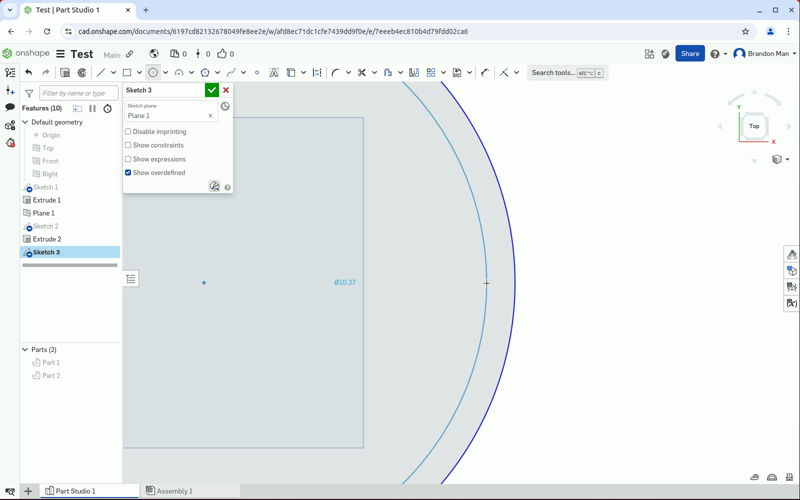
scroll(-6)
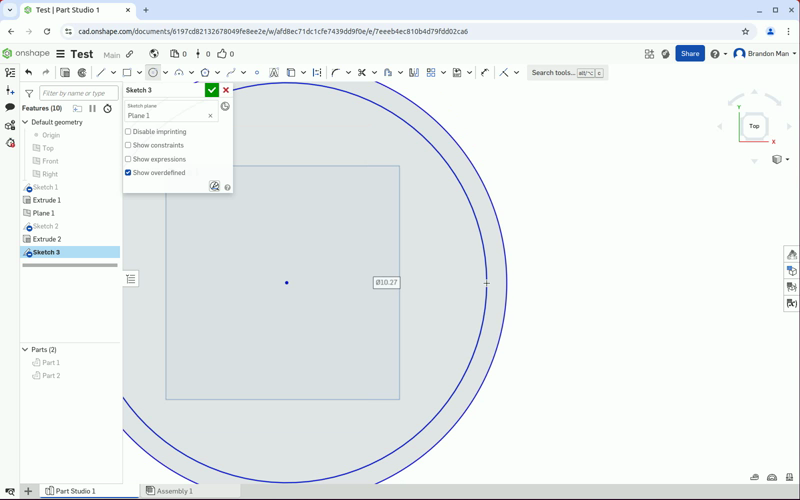
scroll(-6)
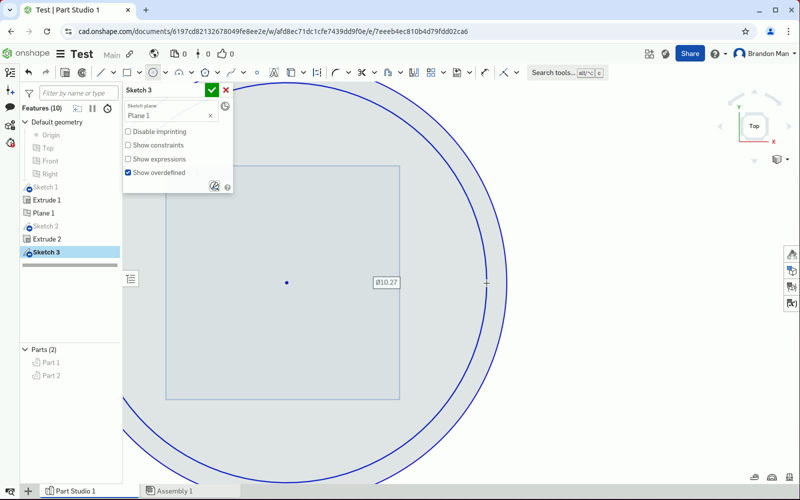
scroll(-6)
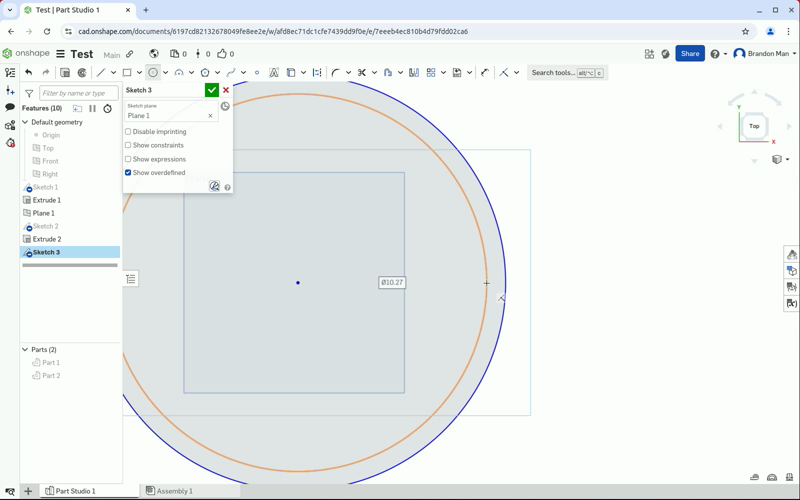
scroll(-6)
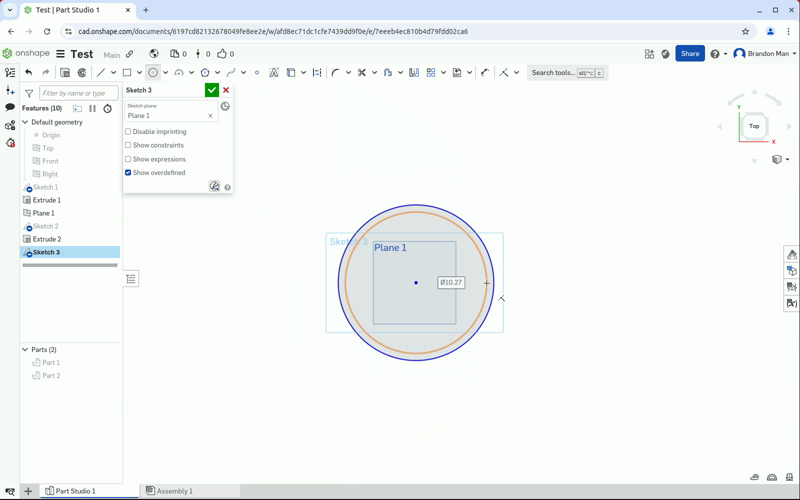
scroll(-6)
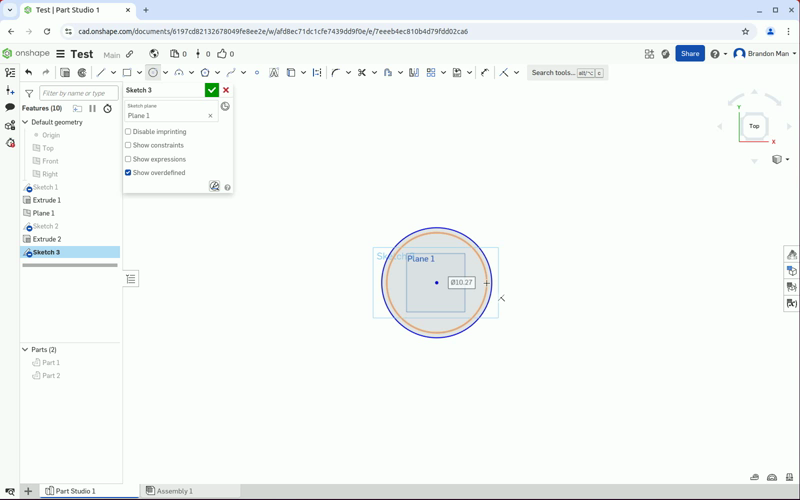
scroll(-6)
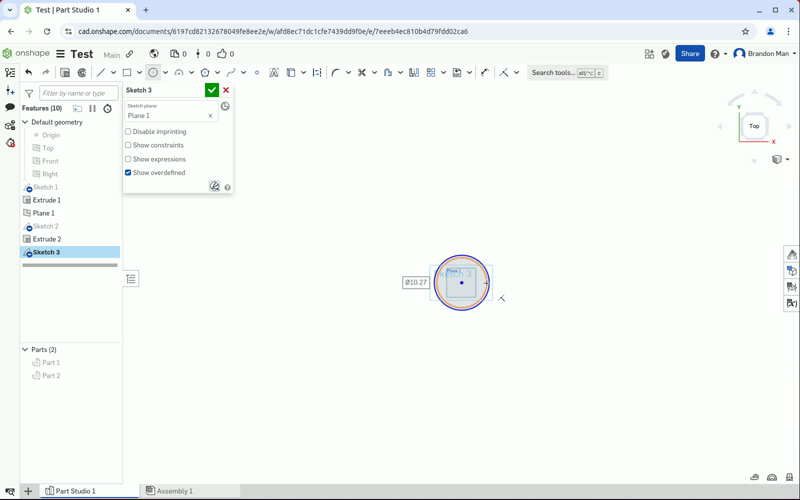
key(esc)
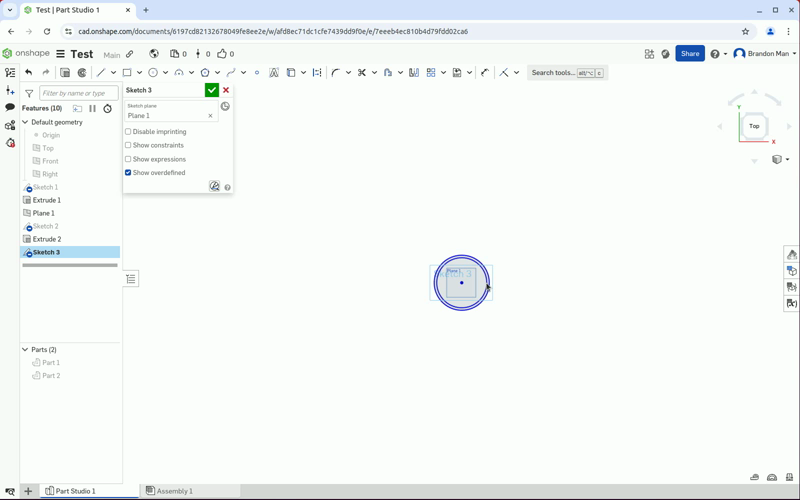
mouse_move(466, 308)
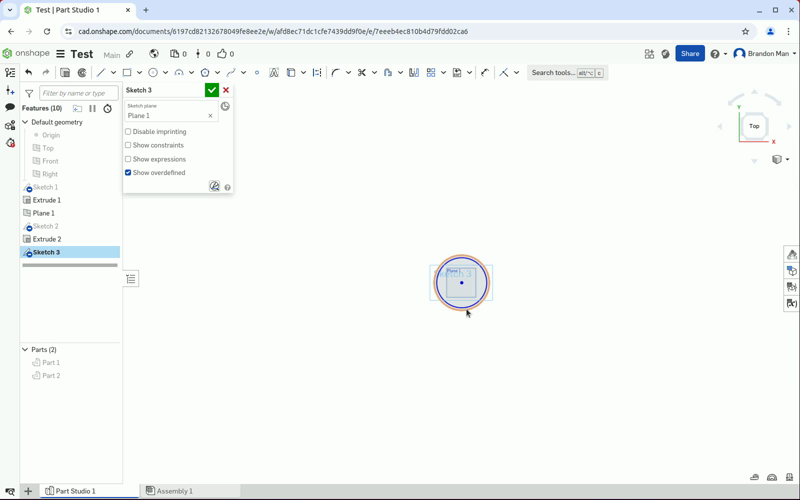
scroll(6)
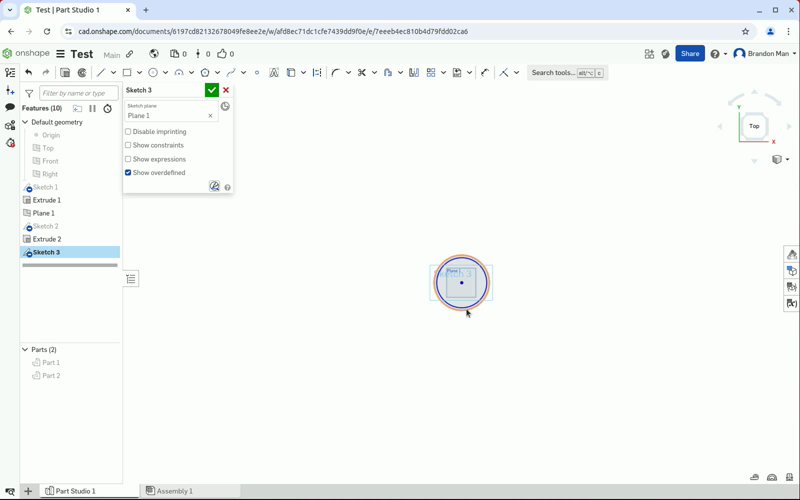
scroll(6)
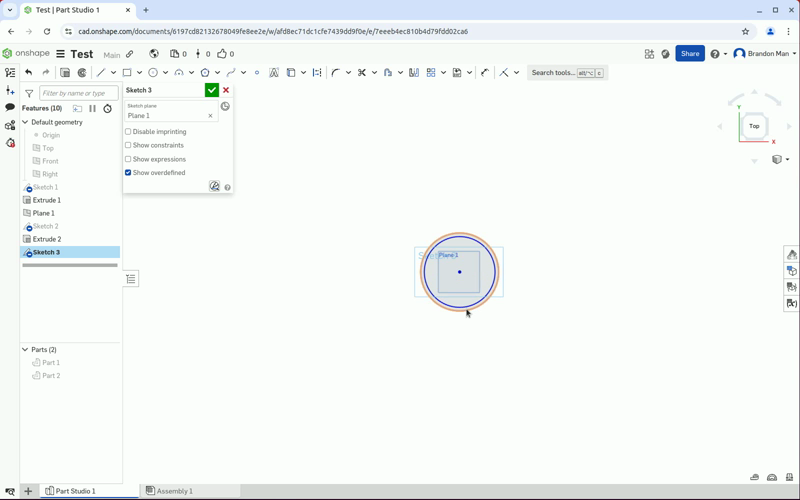
scroll(6)
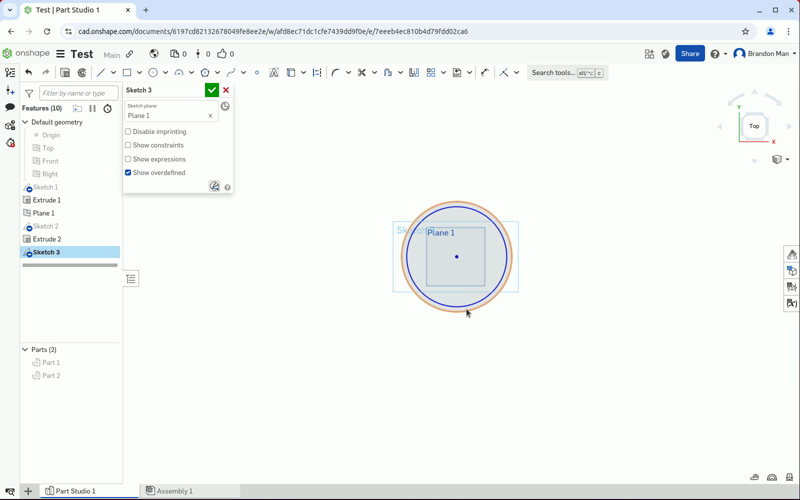
scroll(6)
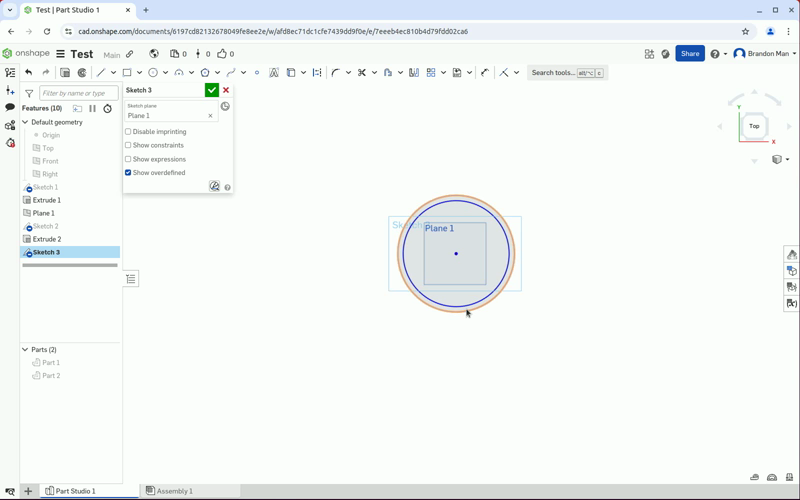
scroll(6)
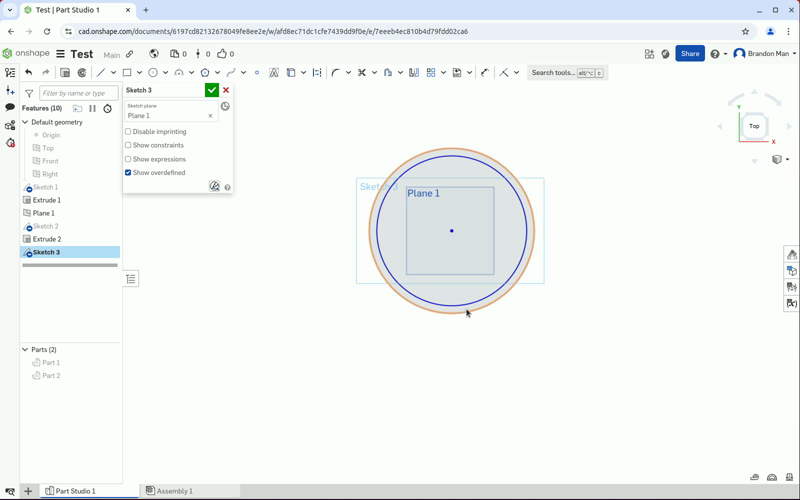
scroll(6)
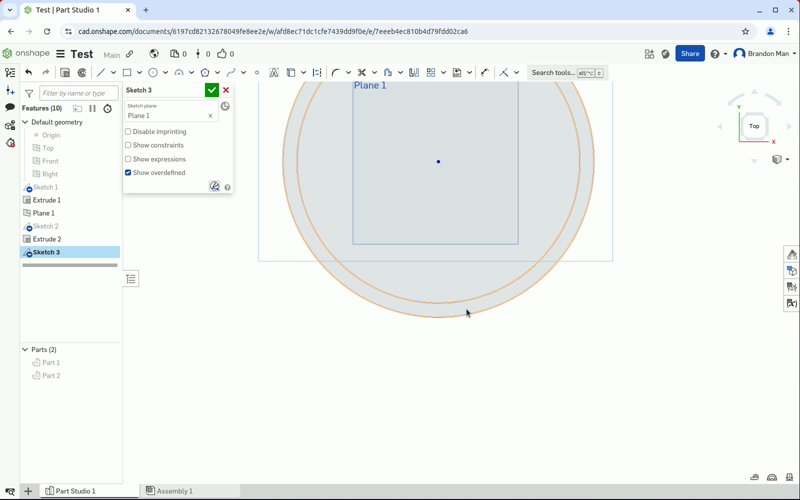
scroll(6)
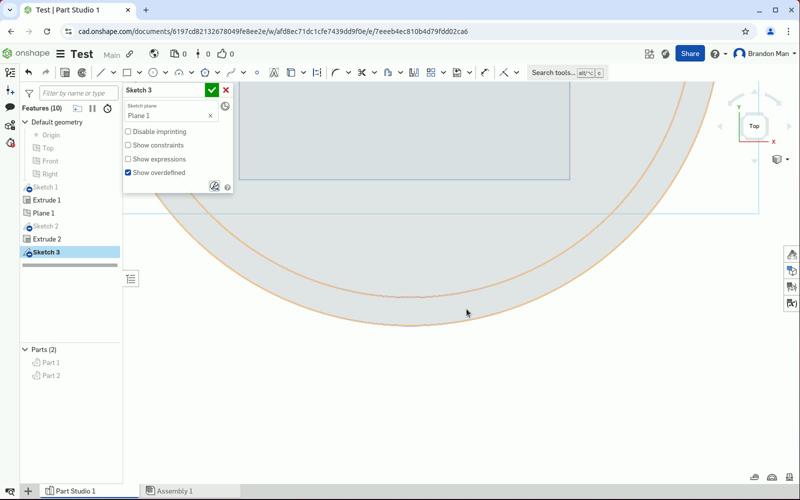
click(466, 308)
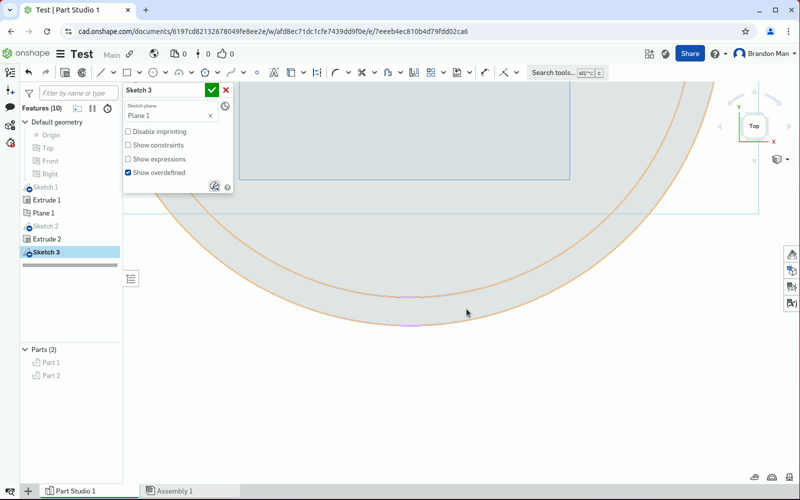
scroll(-6)
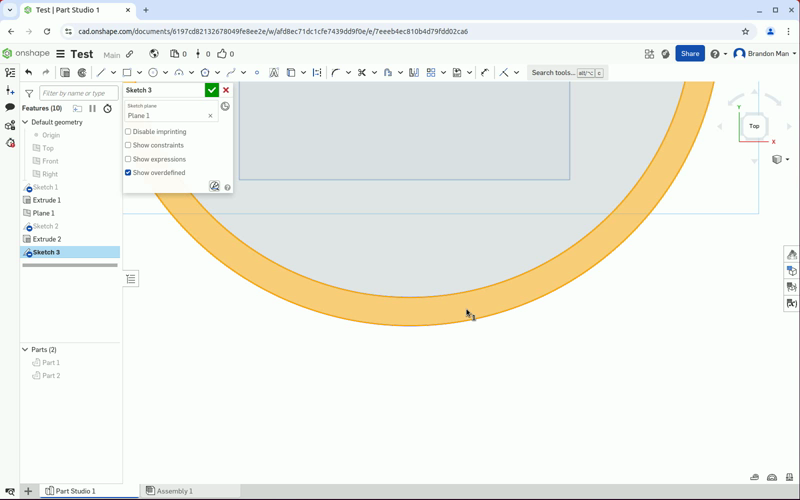
scroll(-6)
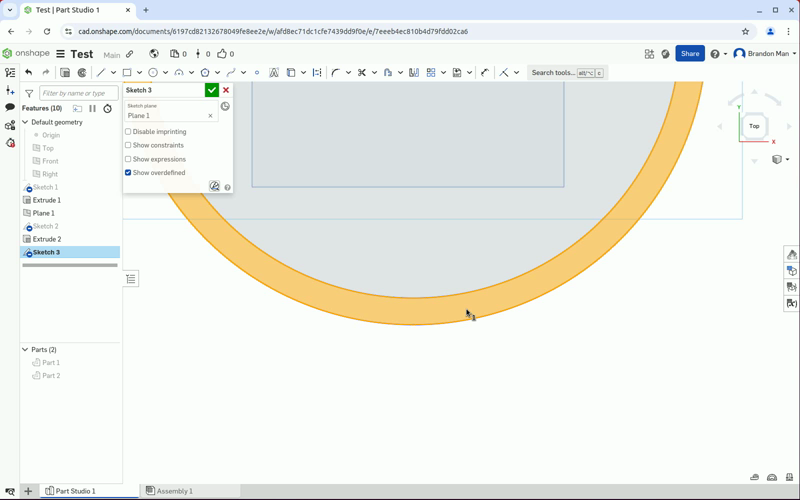
scroll(-6)
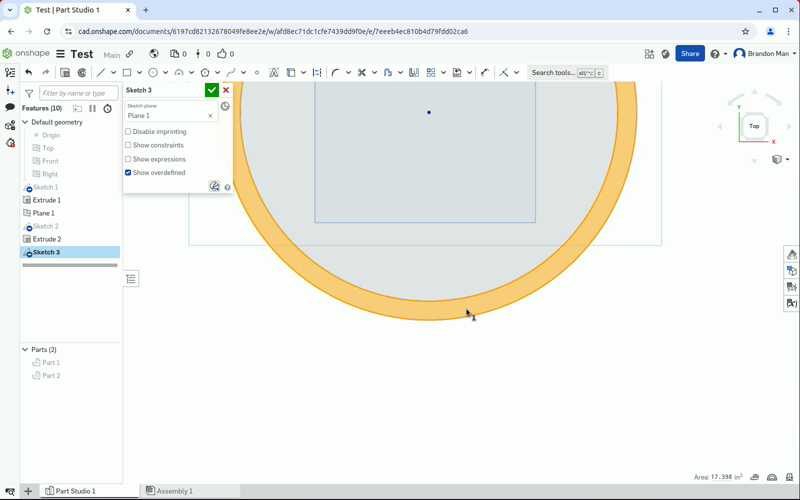
scroll(-6)
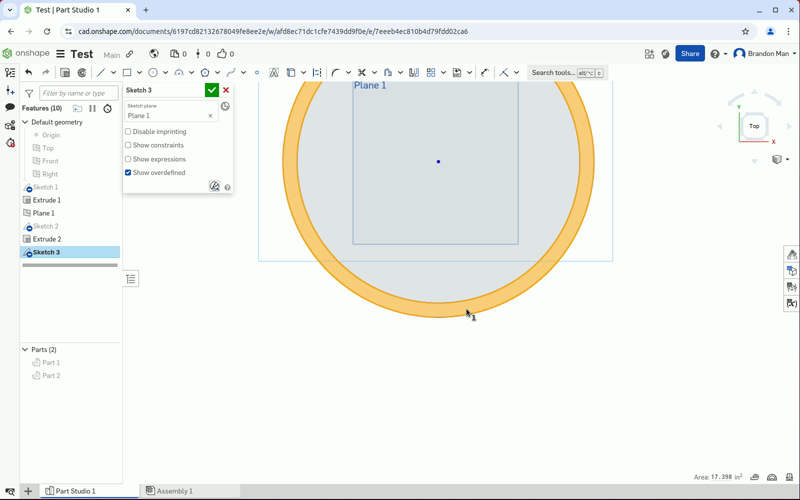
scroll(-6)
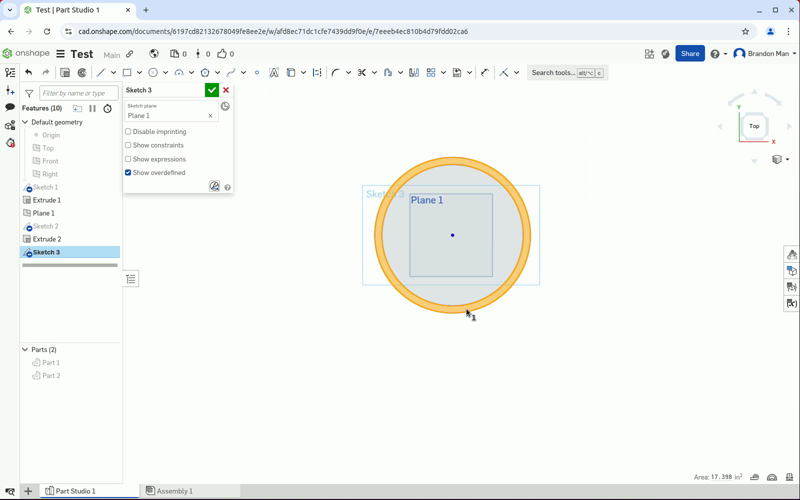
scroll(-6)
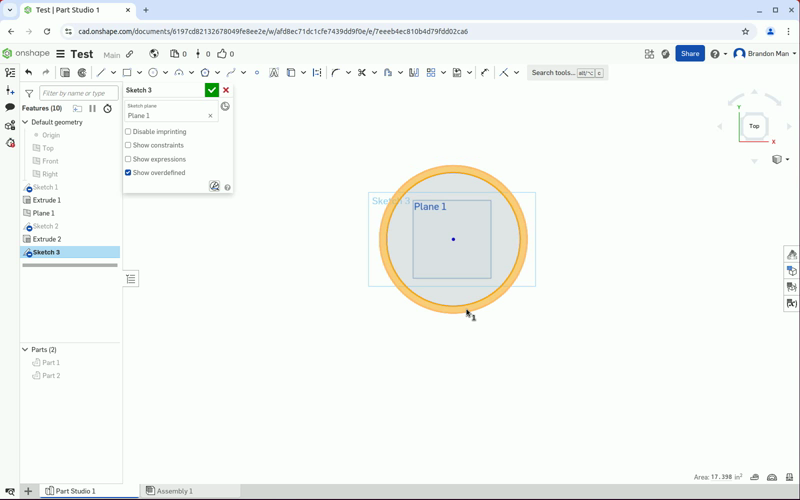
scroll(-6)
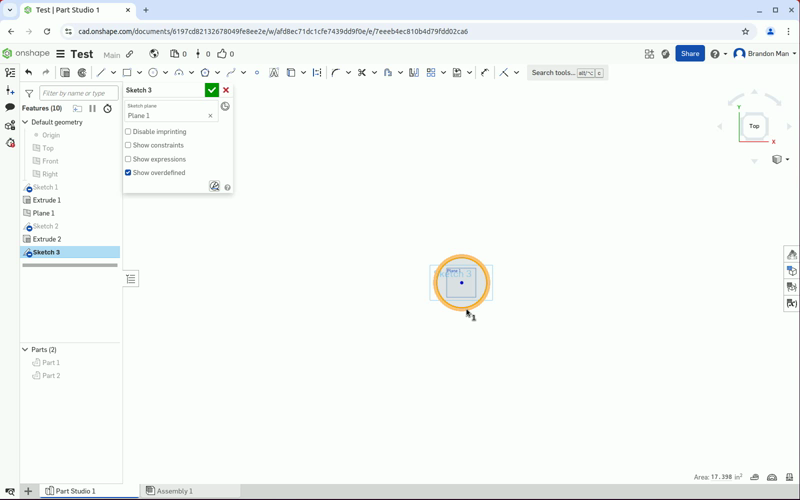
mouse_move(73, 352)
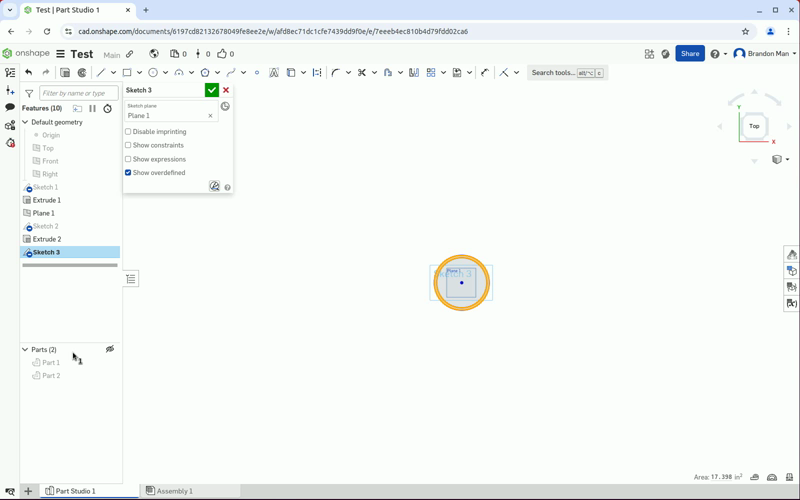
key(shift+y)
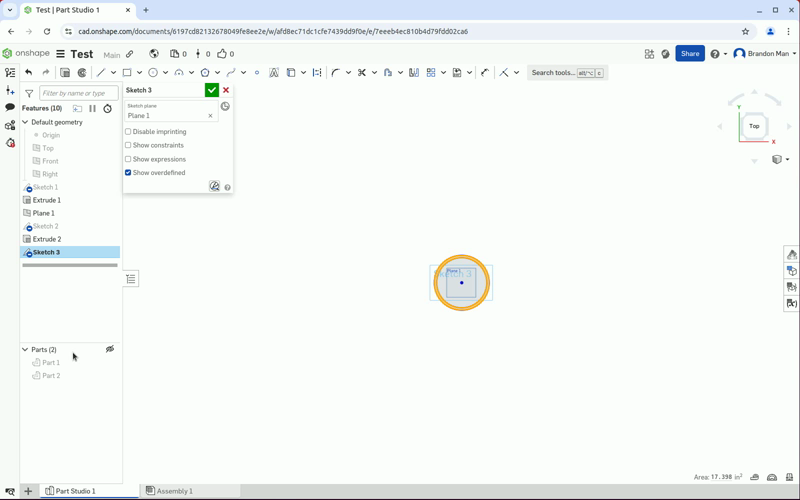
key(shift+e)
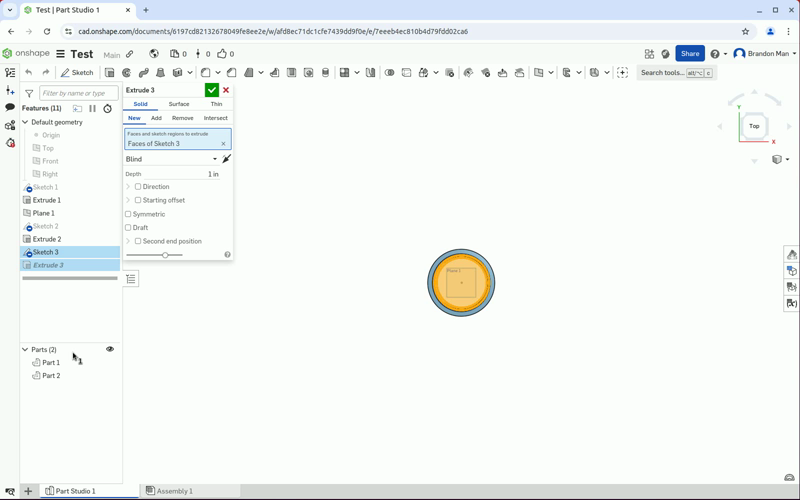
mouse_move(143, 106)
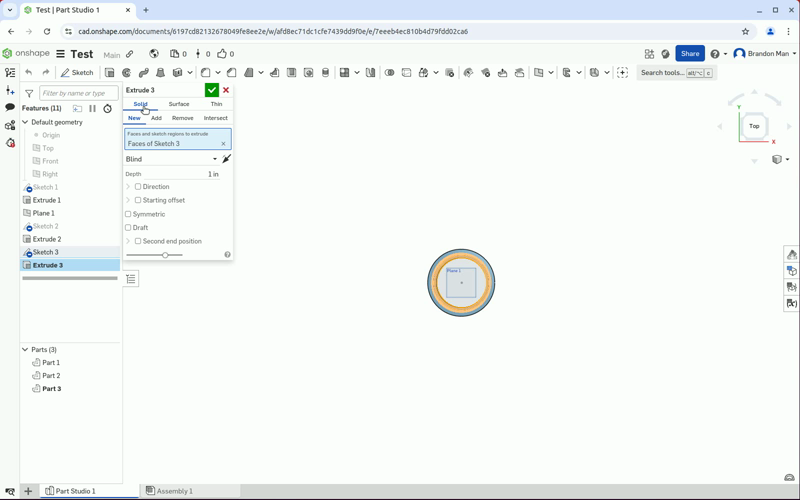
click(143, 106)
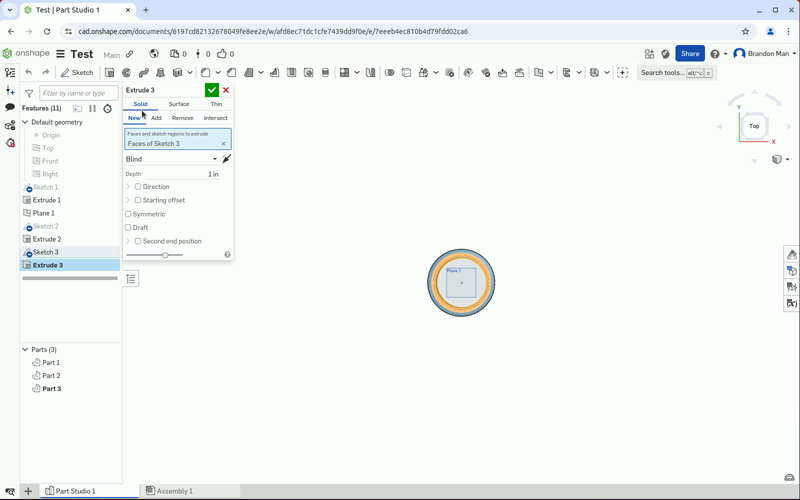
mouse_move(137, 120)
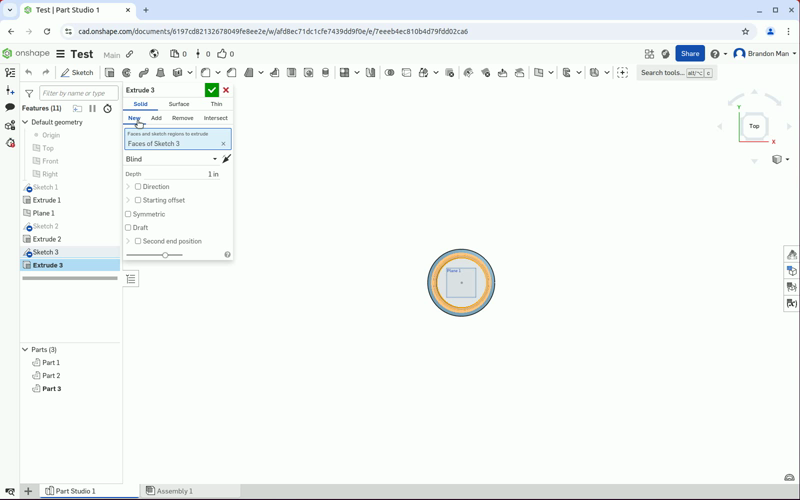
click(137, 120)
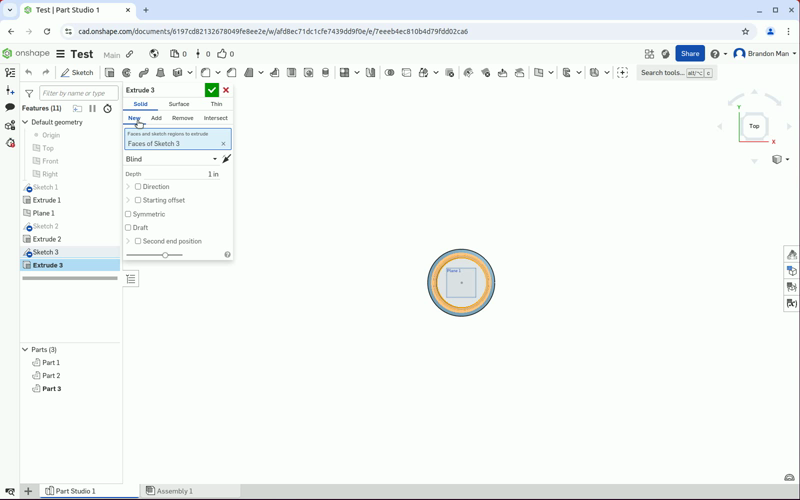
key(tab, 4)
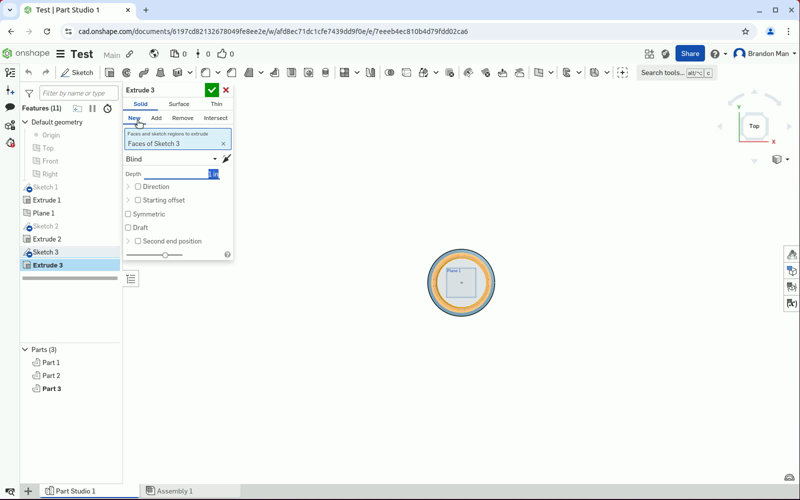
text(14.924)
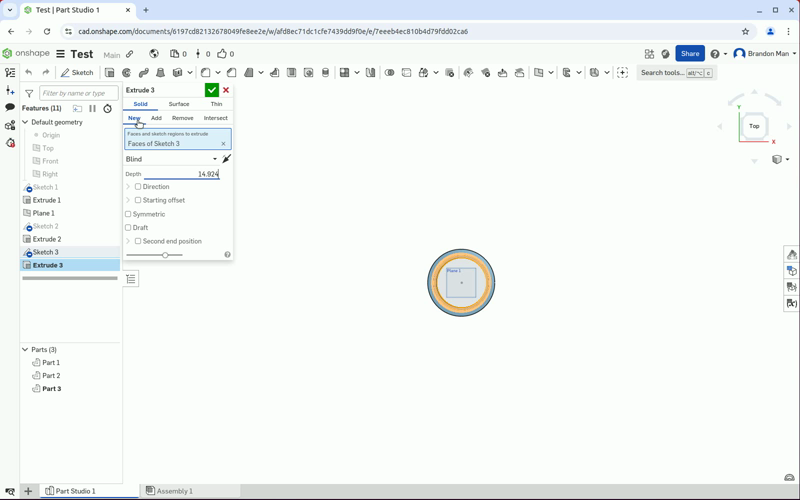
key(enter)
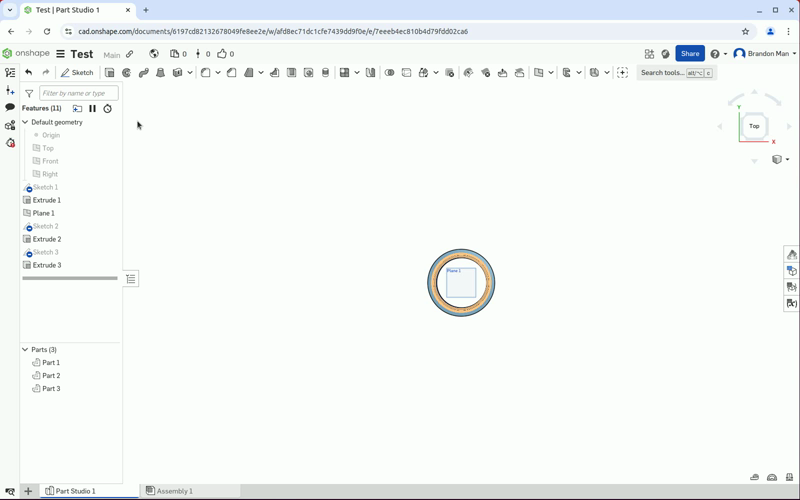
key(shift+h)
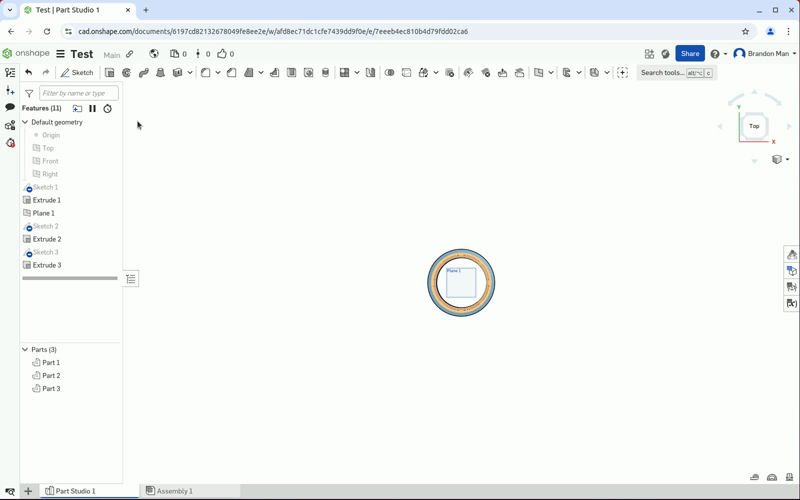
key(shift+h)
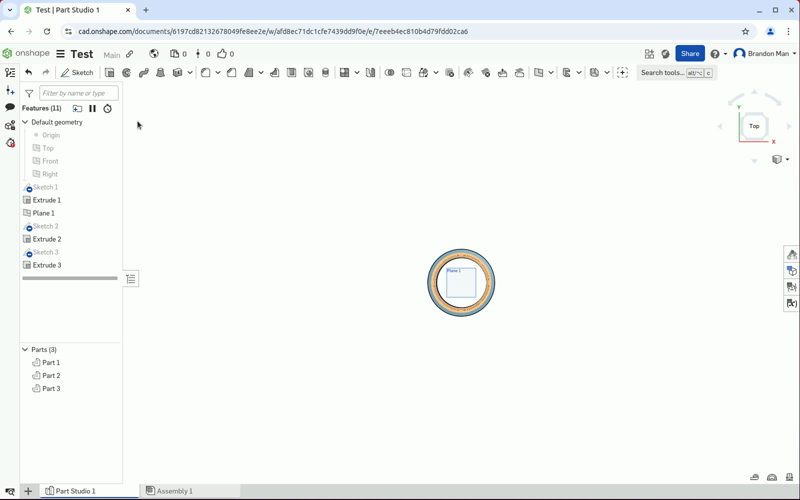
key(shift+7)
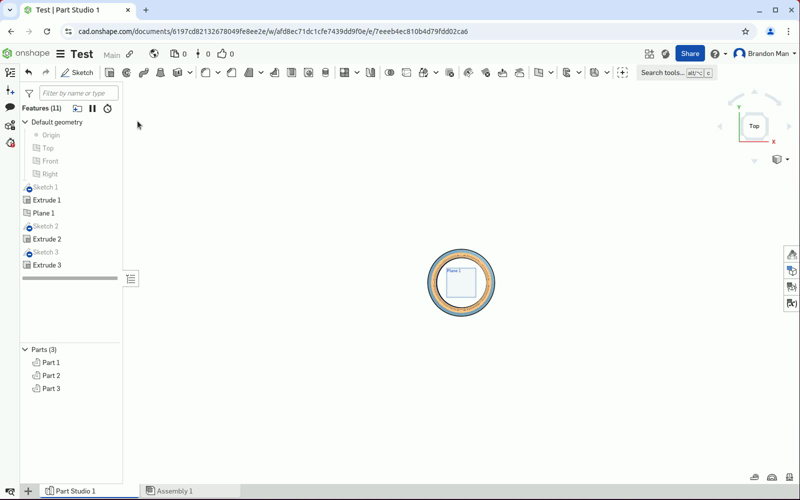
key(up, 3)
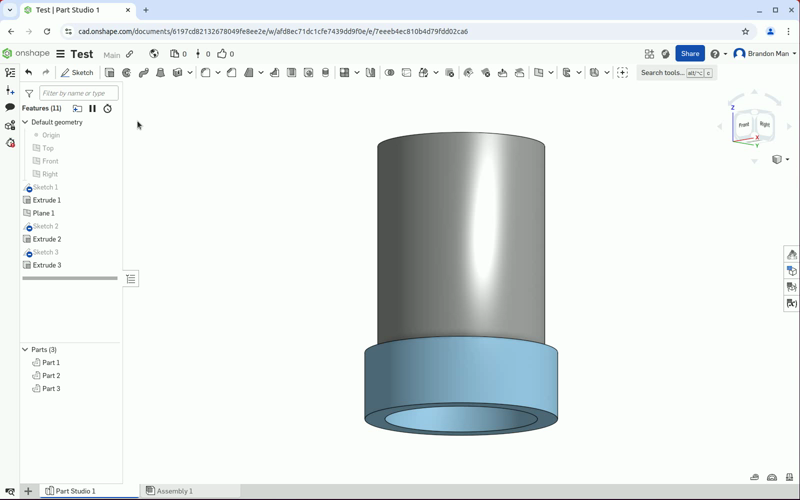
key(left, 3)
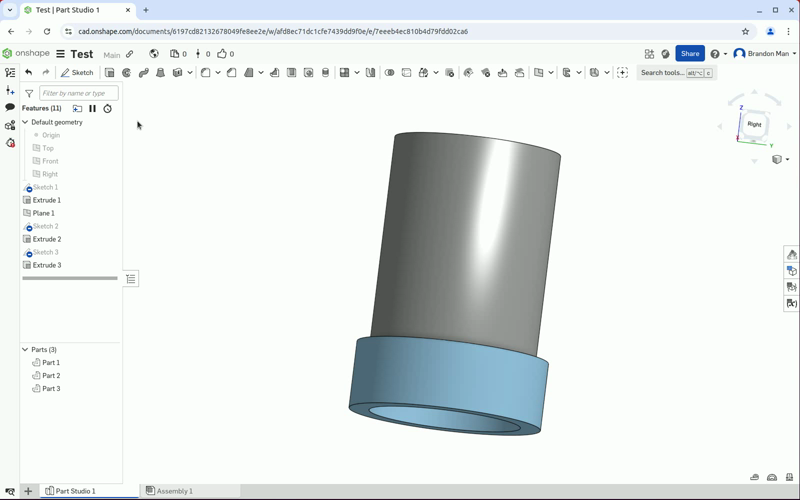
key(right, 3)
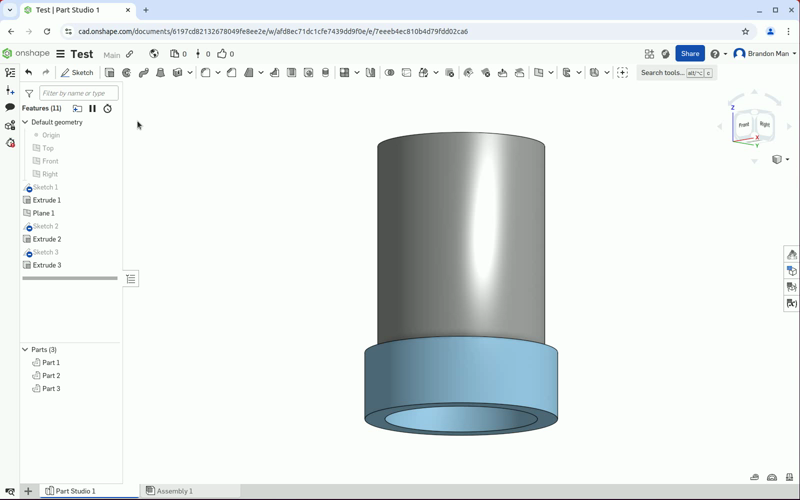
key(down, 3)
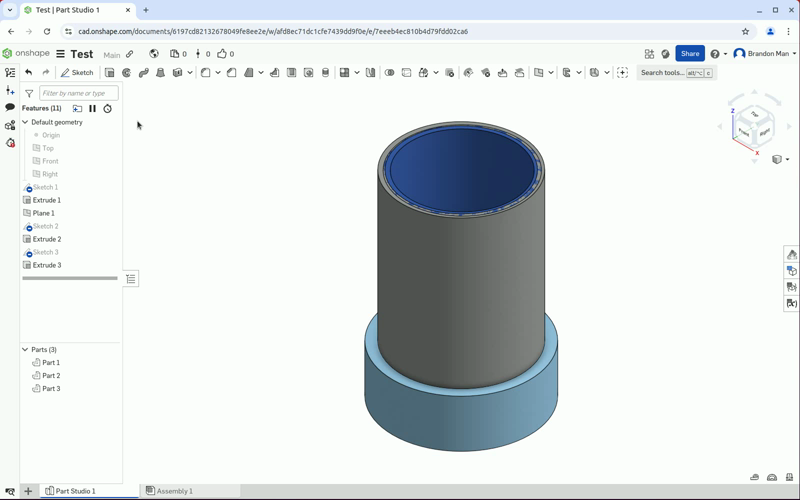
mouse_move(73, 189)
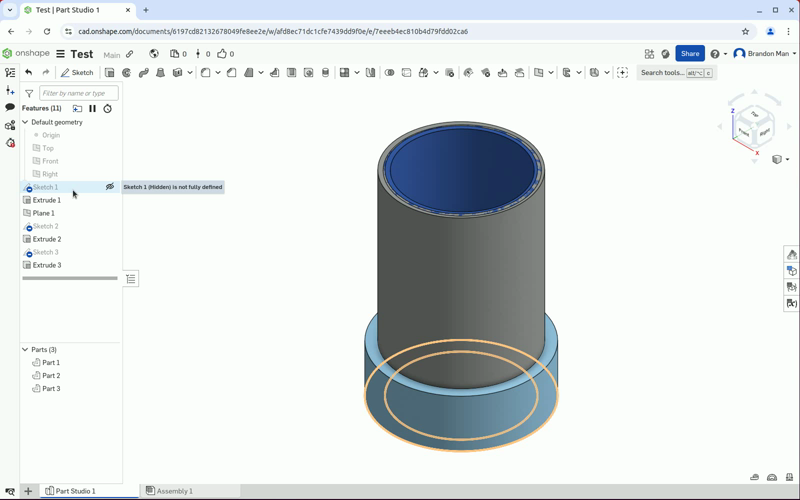
click(73, 189)